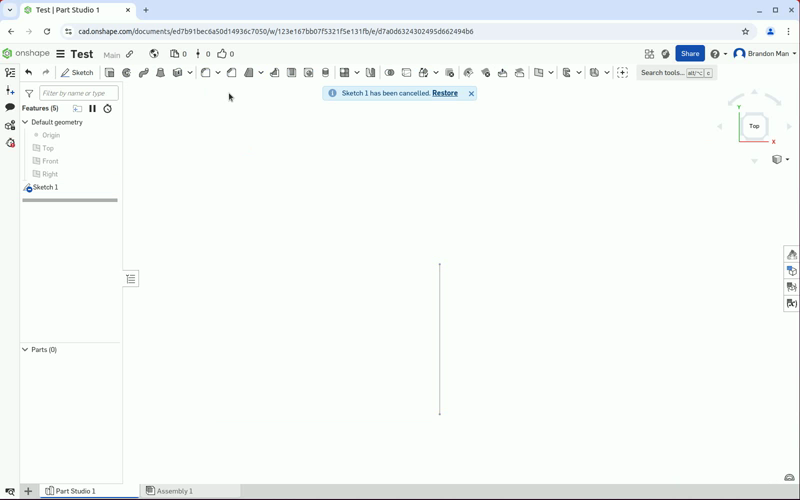
key(shift+h)
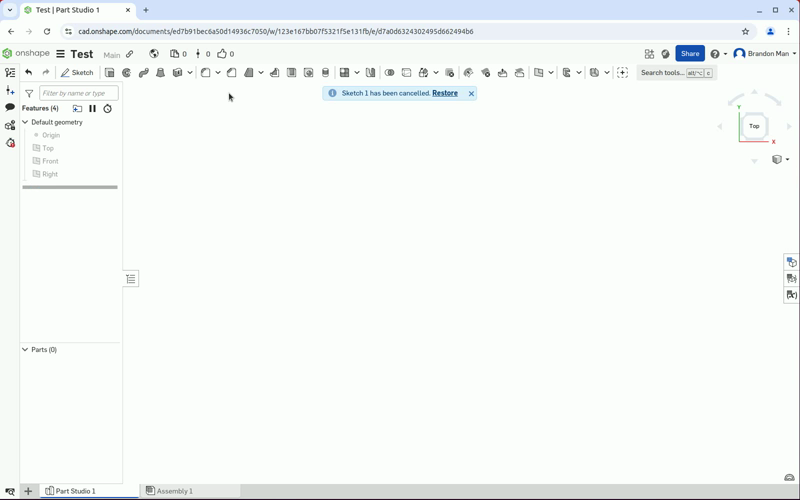
mouse_move(73, 352)
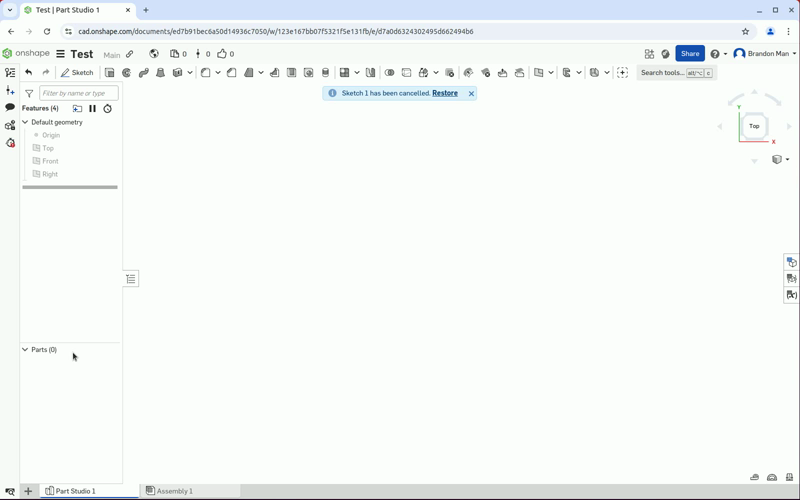
key(y)
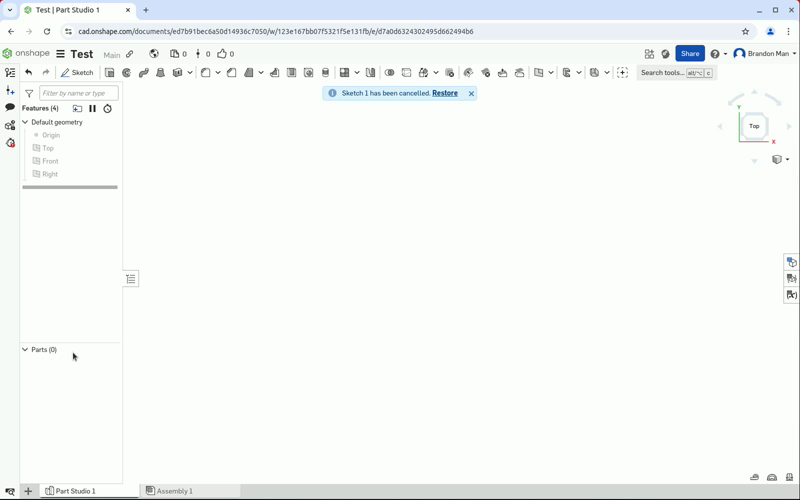
key(shift+p)
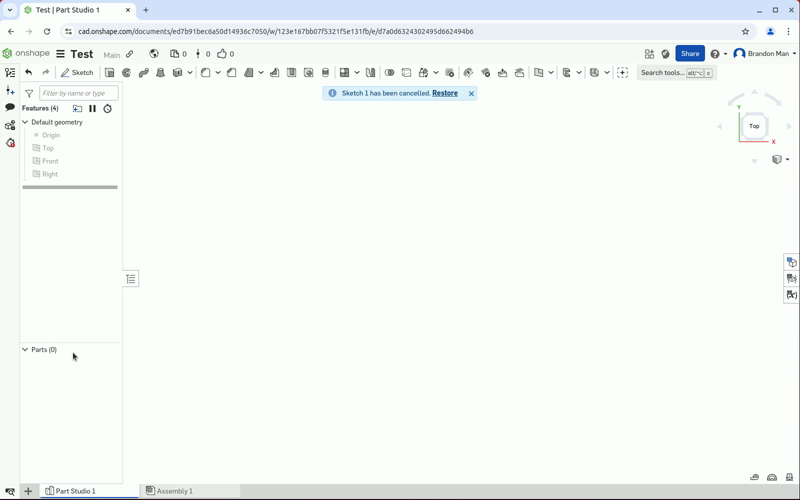
key(space)
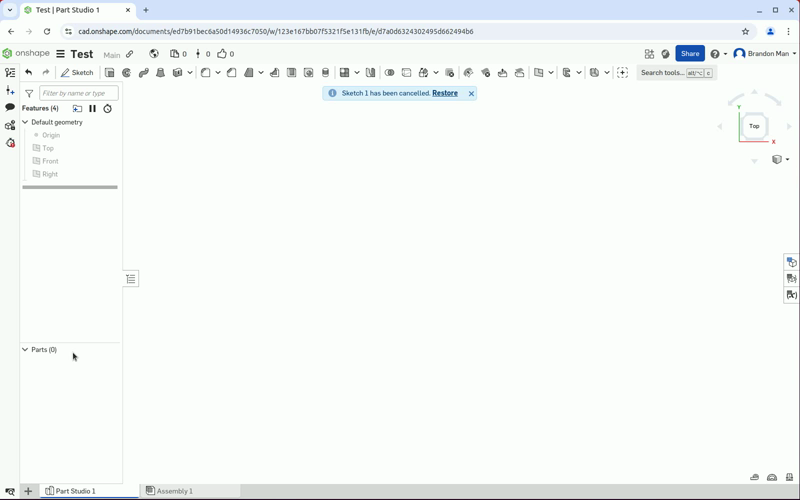
key_down(shift)
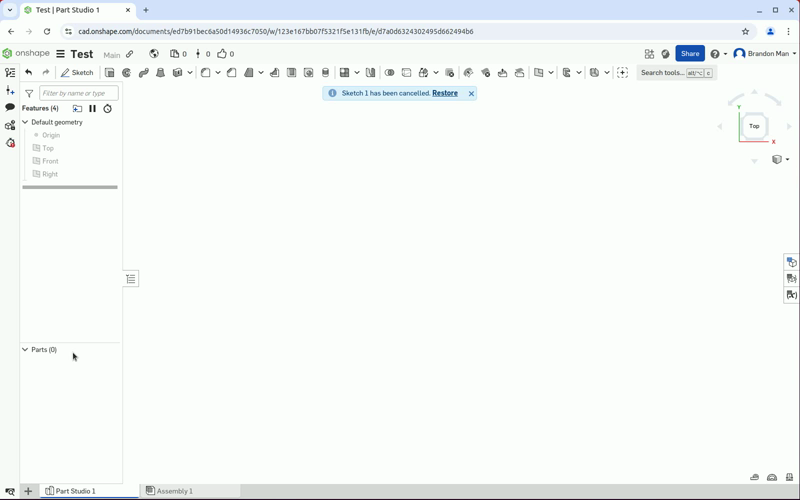
key(up)
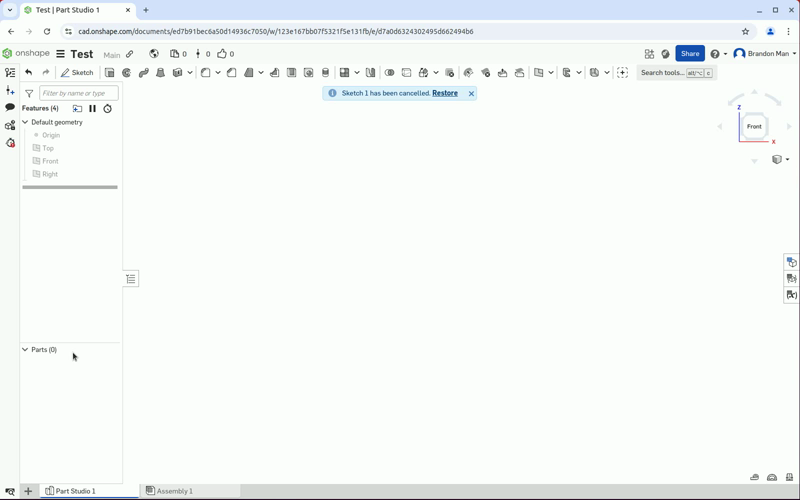
key_up(shift)
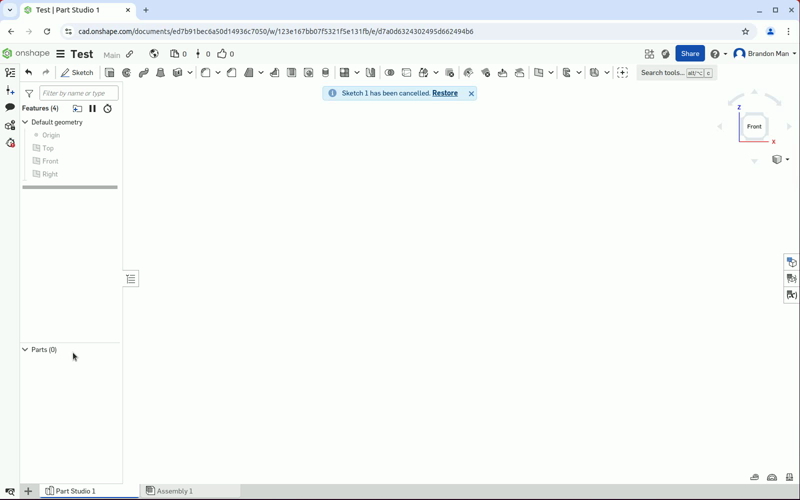
mouse_move(73, 352)
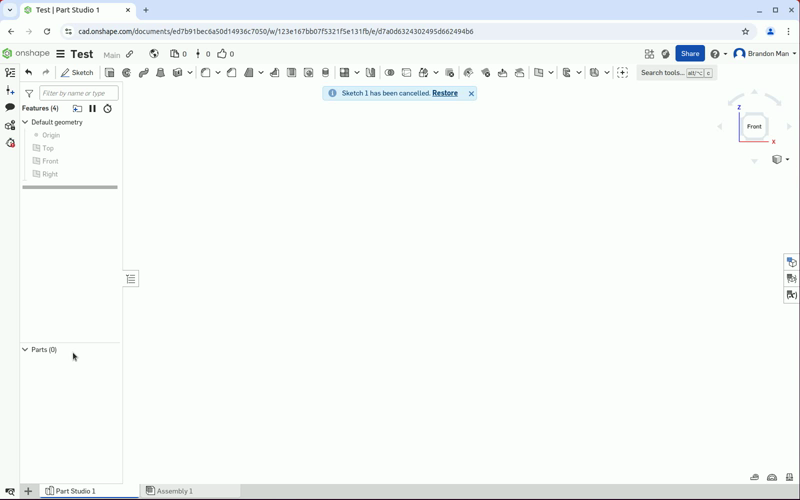
key(shift+y)
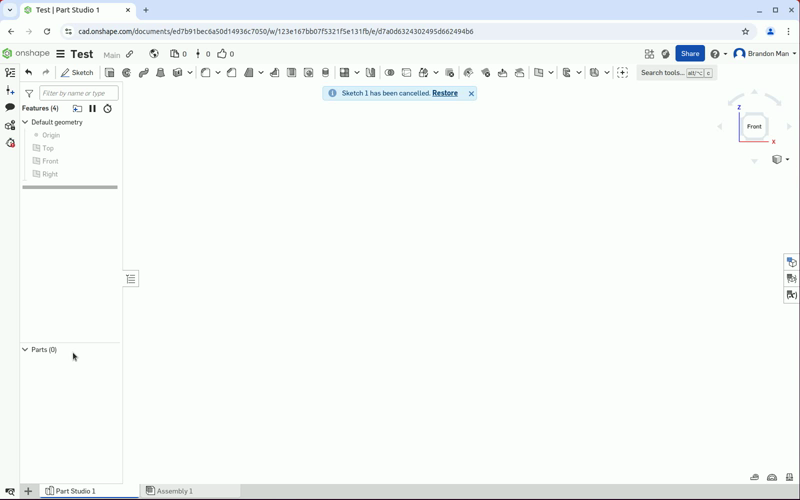
key(shift+s)
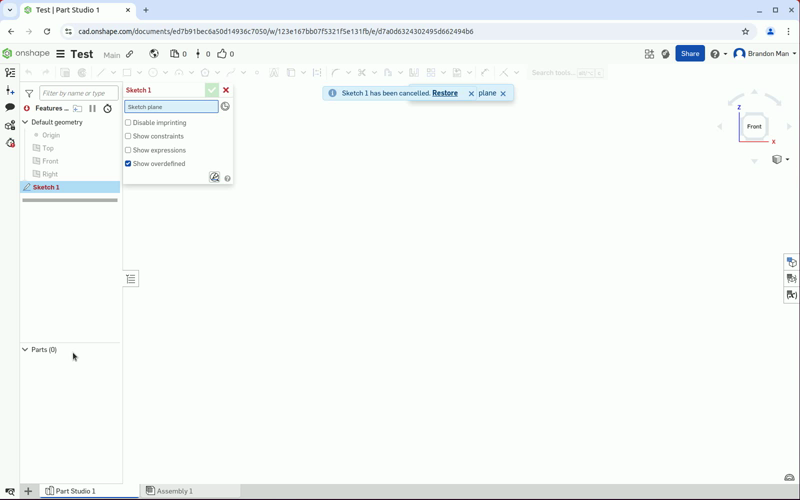
mouse_move(73, 163)
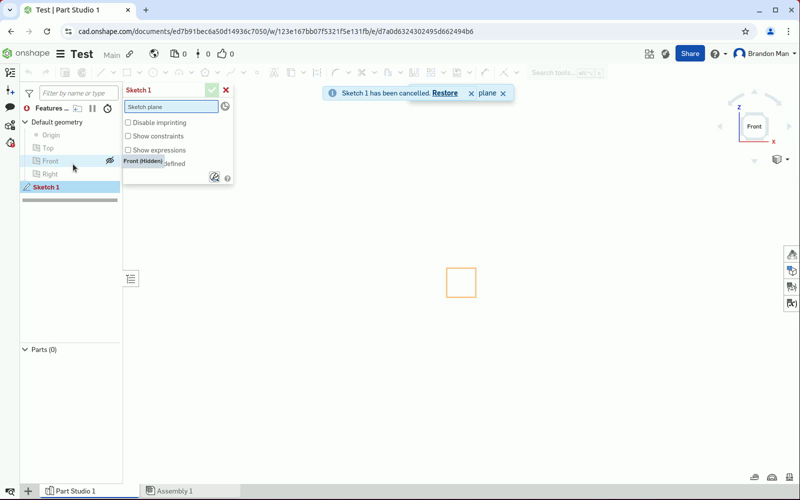
click(73, 163)
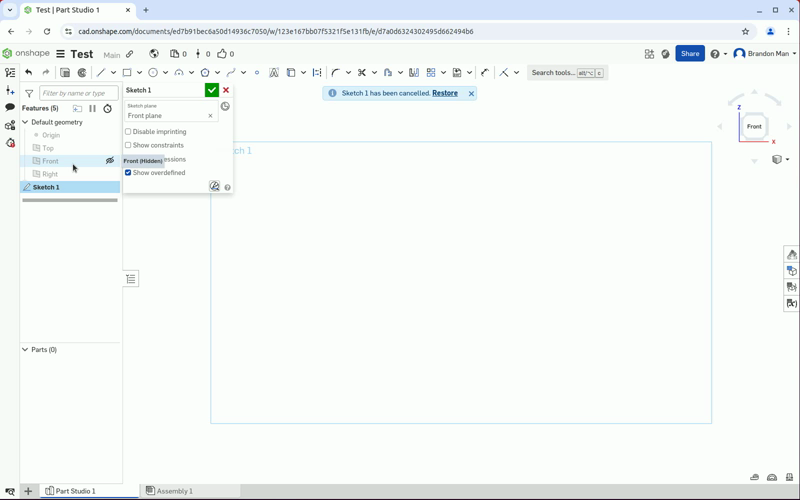
mouse_move(73, 352)
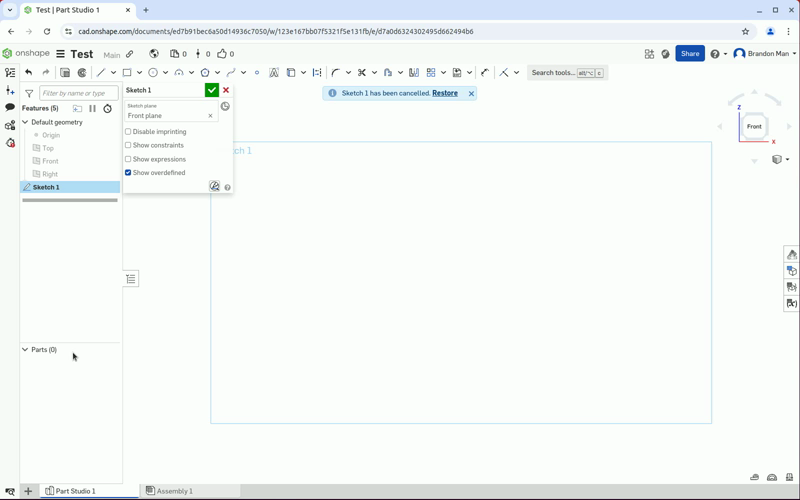
key(y)
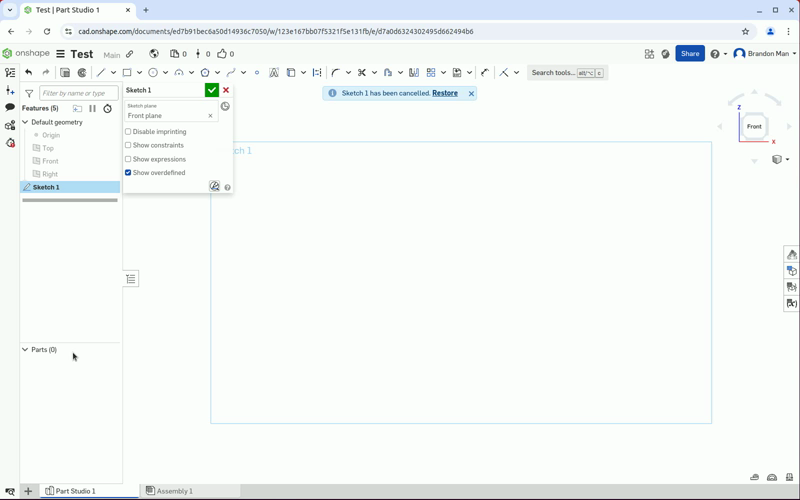
key(c)
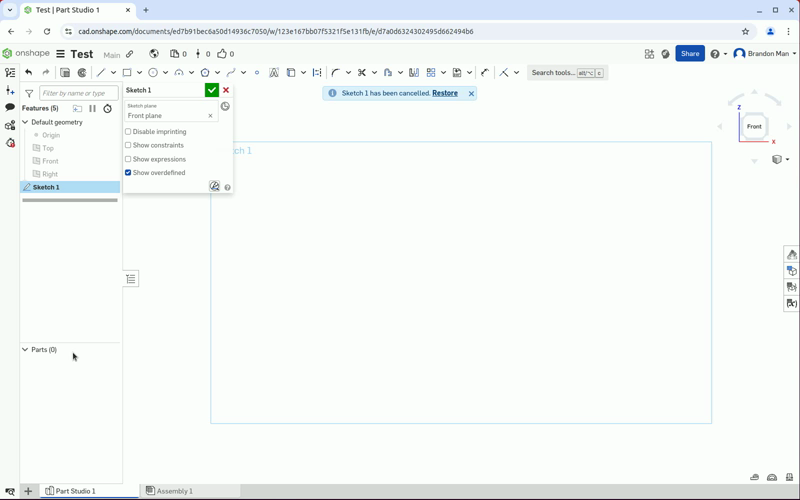
key_down(shift)
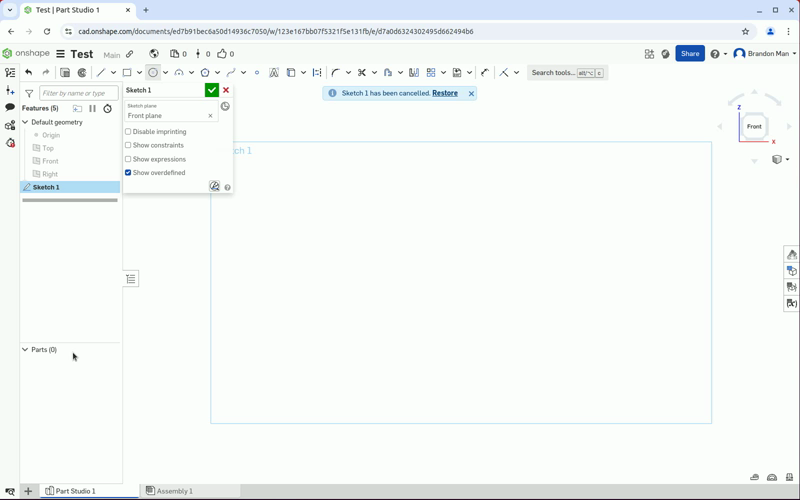
mouse_move(461, 282)
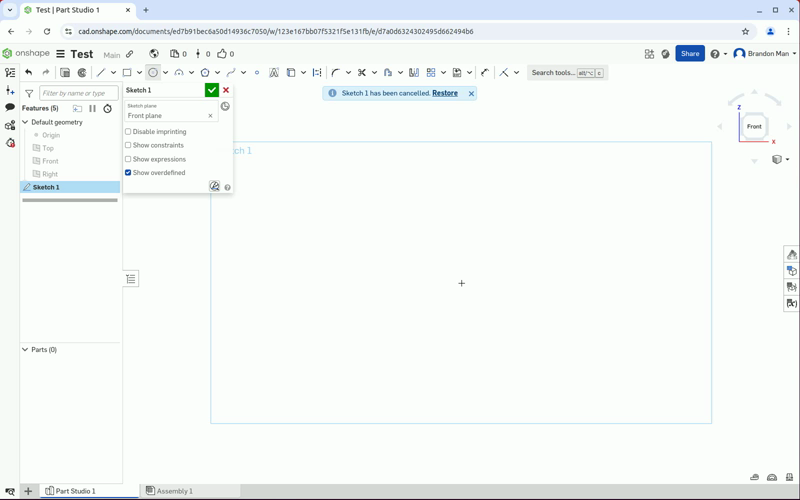
click(461, 282)
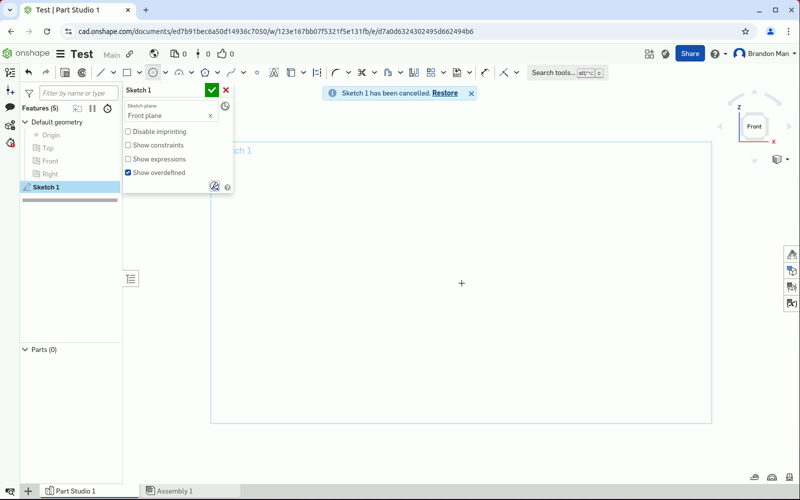
key_up(shift)
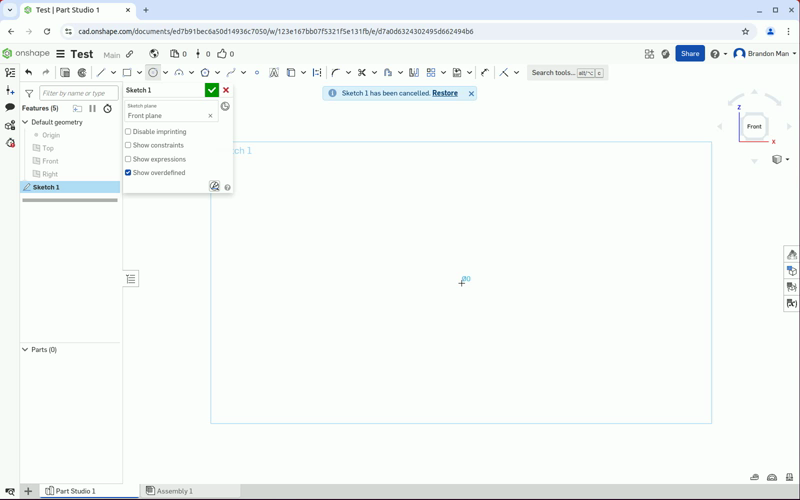
mouse_move(484, 282)
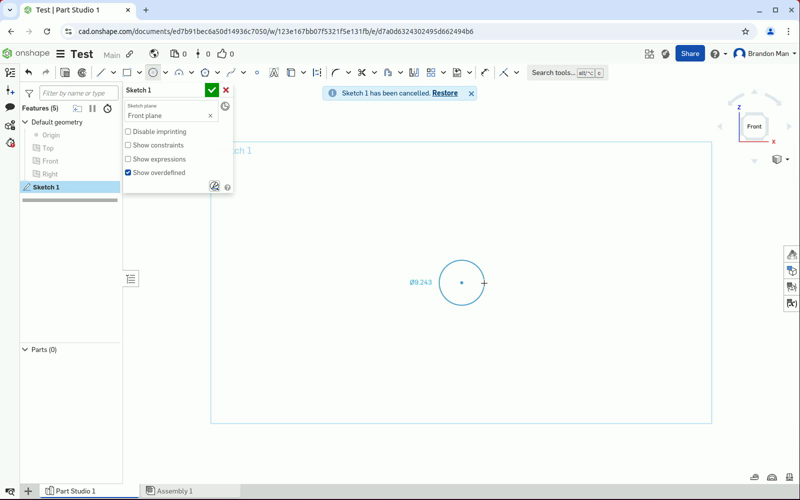
click(484, 282)
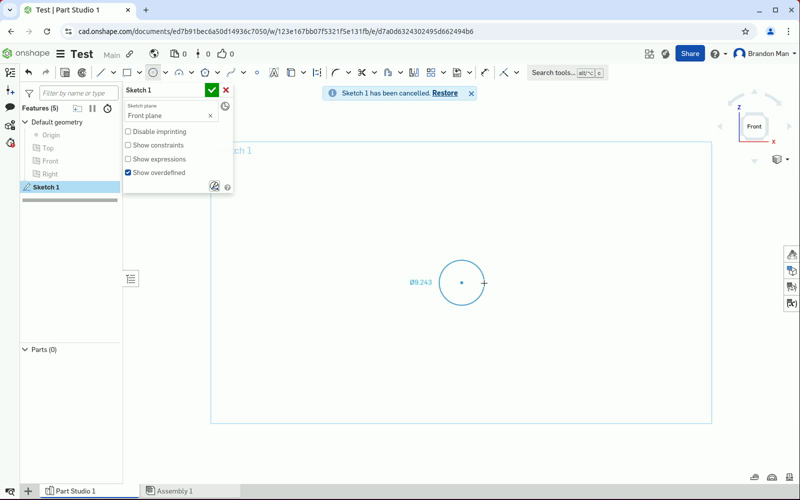
key(esc)
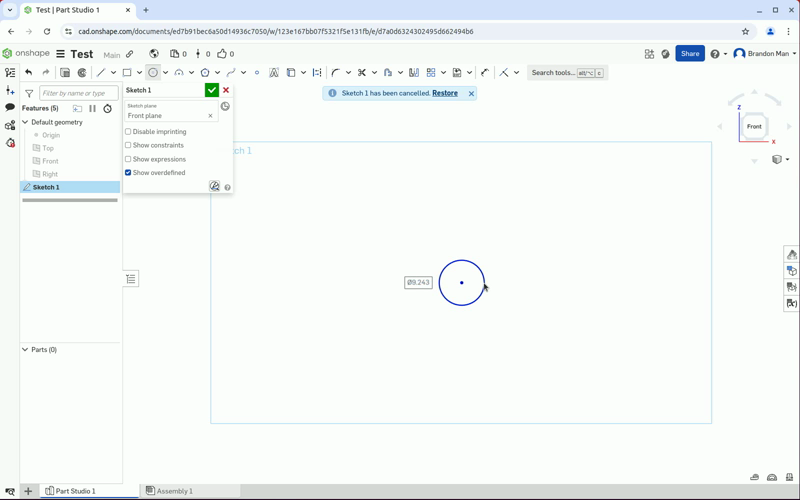
key(c)
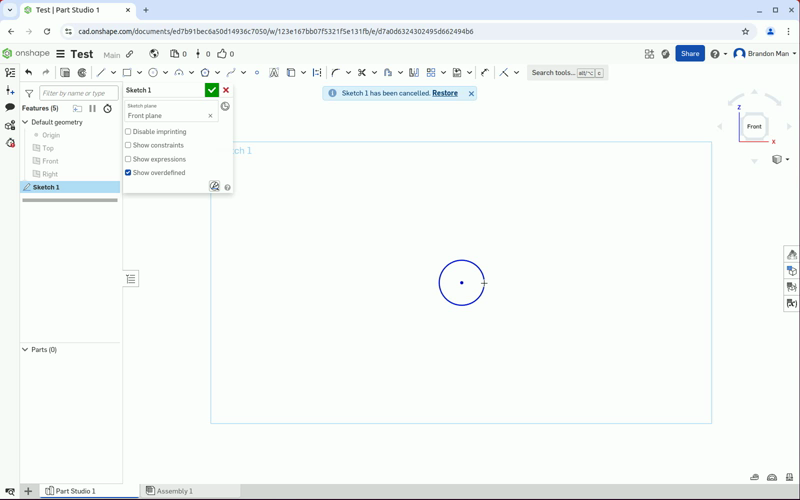
key_down(shift)
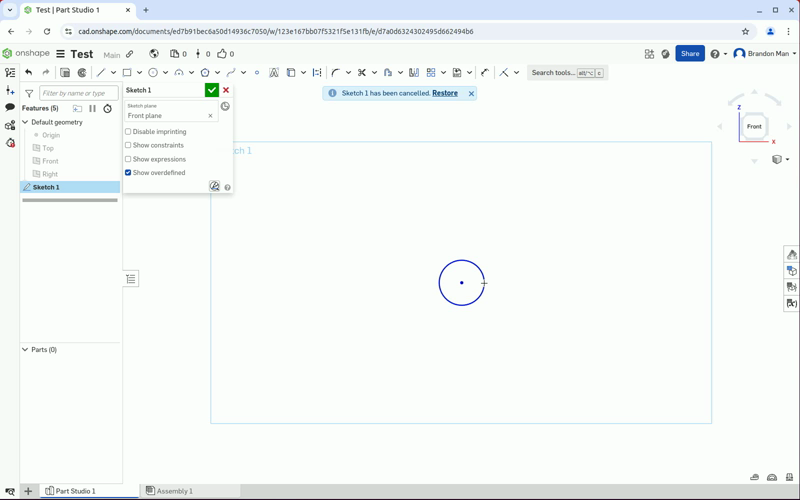
mouse_move(461, 282)
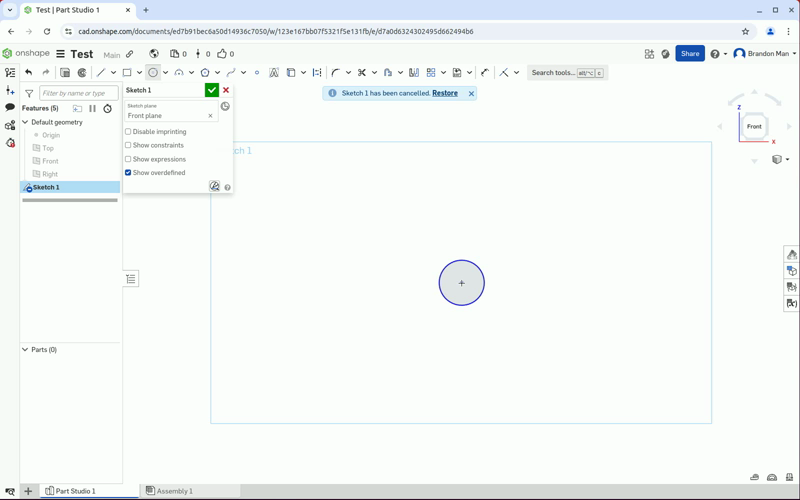
click(461, 282)
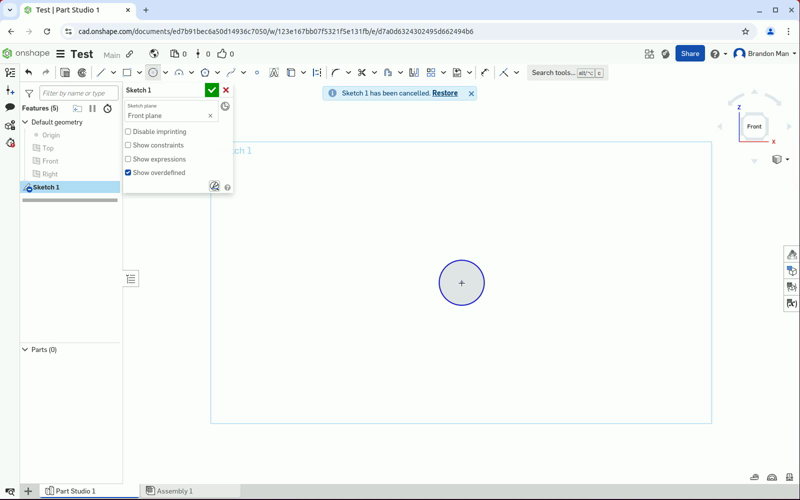
key_up(shift)
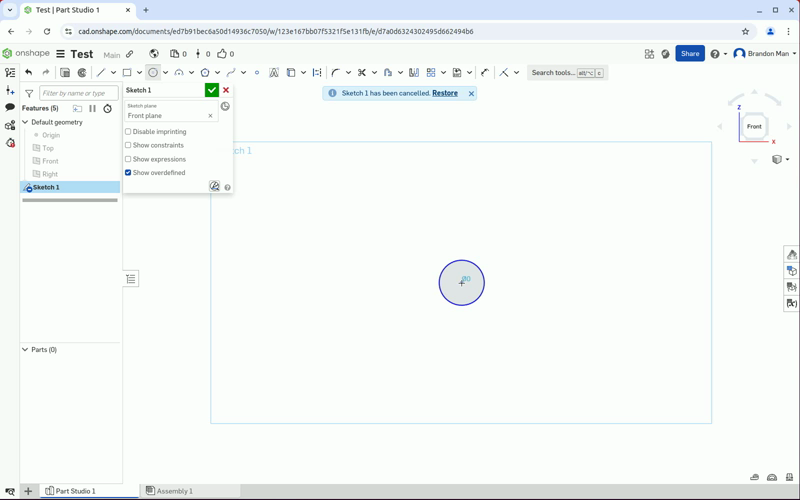
mouse_move(470, 282)
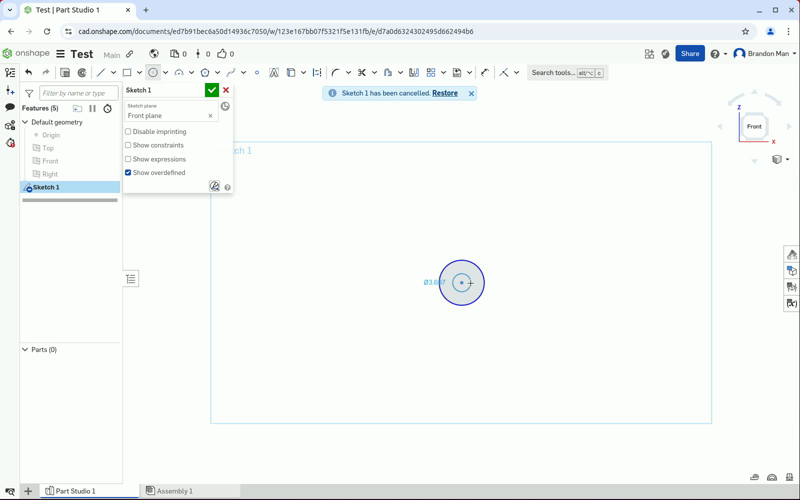
click(470, 282)
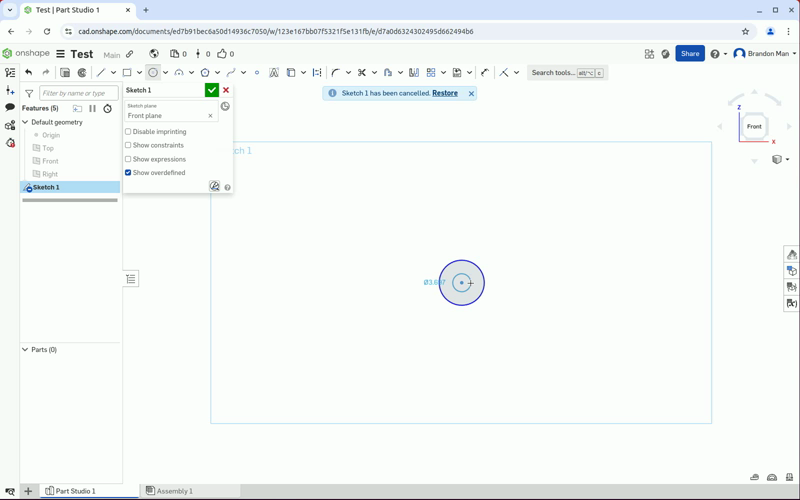
key(esc)
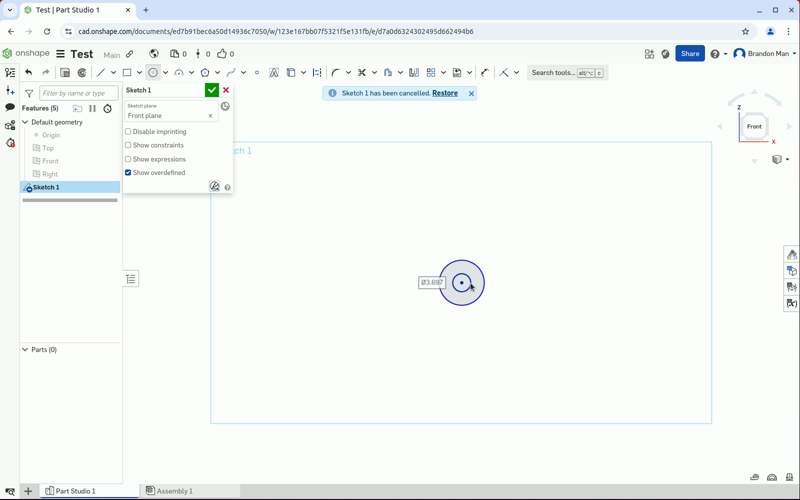
mouse_move(470, 302)
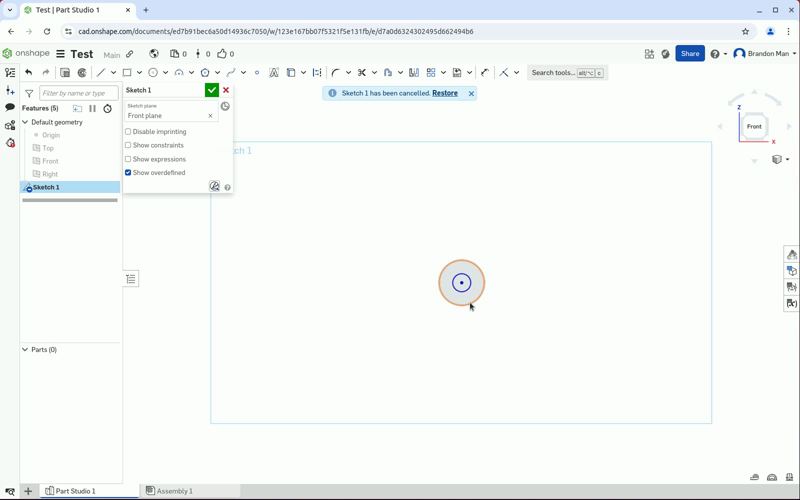
scroll(6)
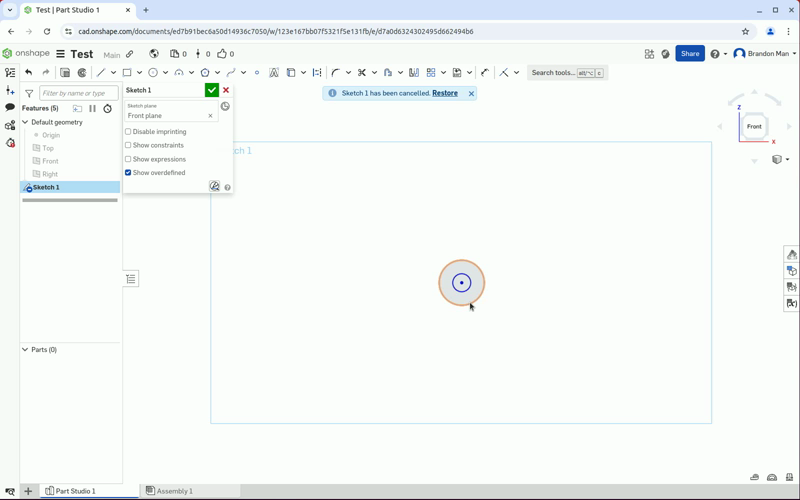
scroll(6)
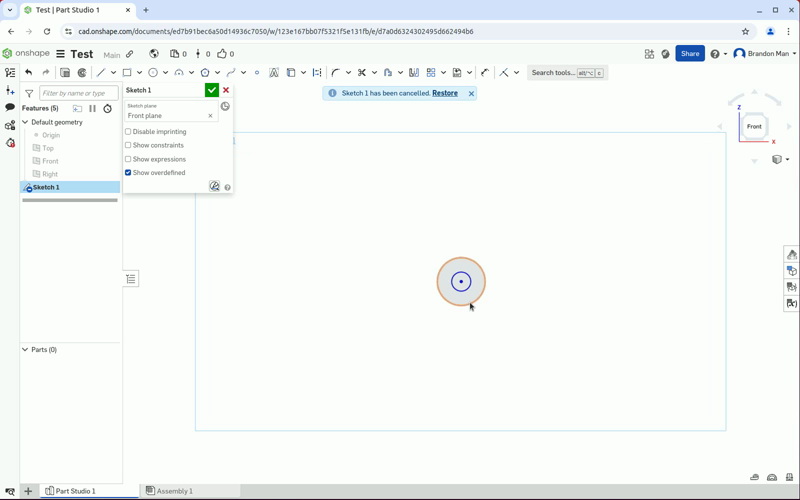
scroll(6)
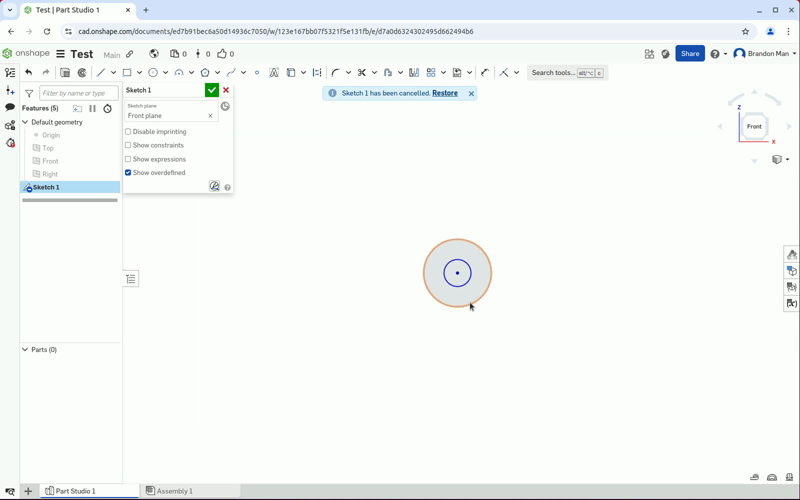
scroll(6)
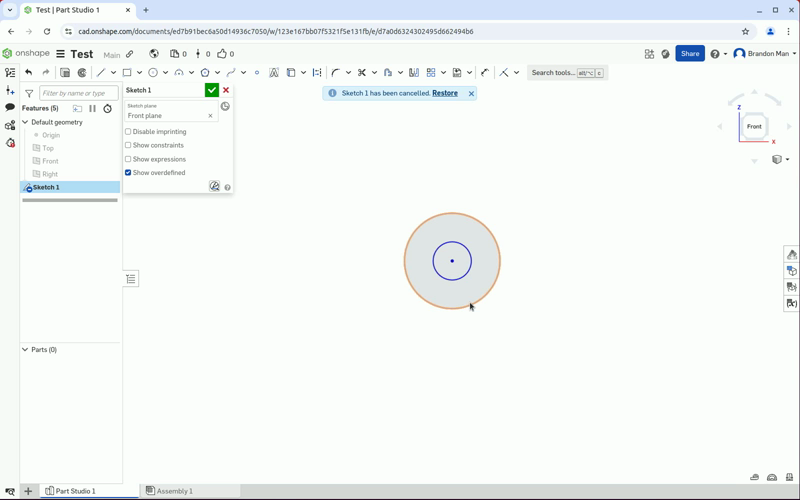
scroll(6)
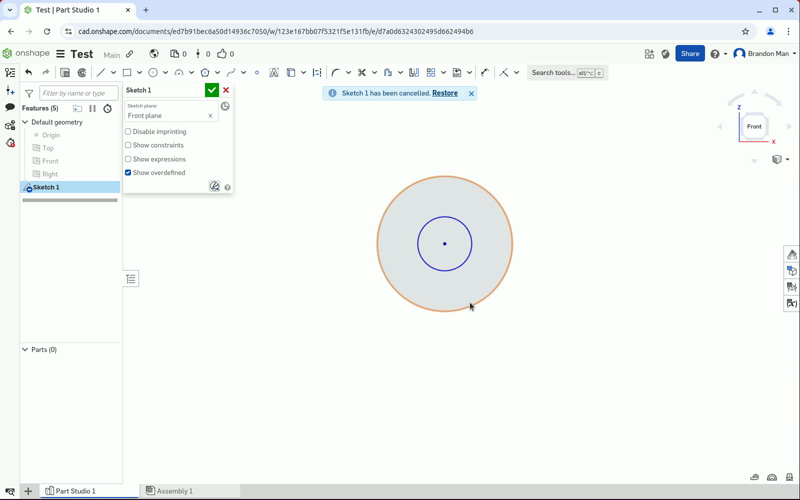
scroll(6)
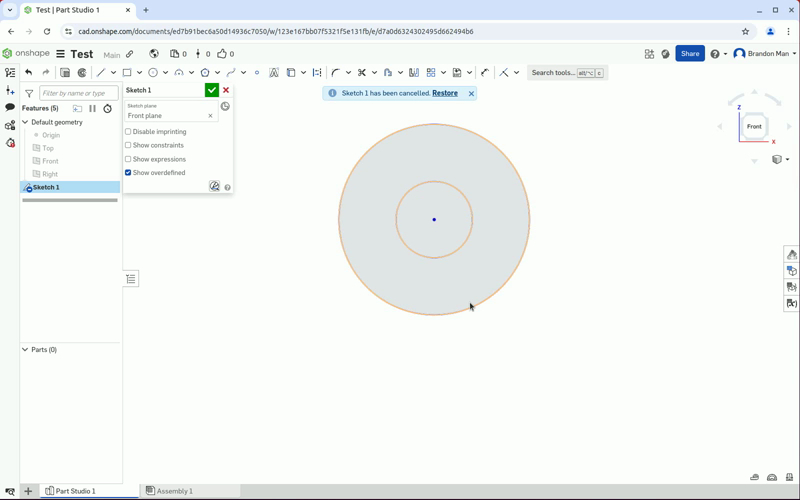
scroll(6)
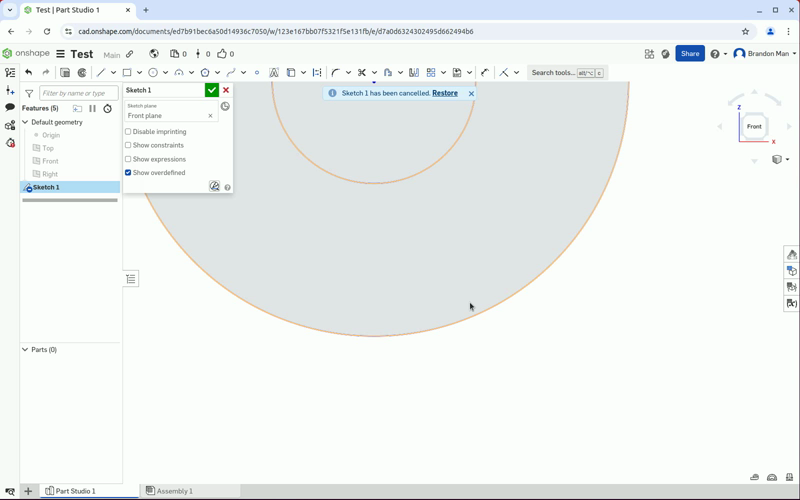
click(470, 302)
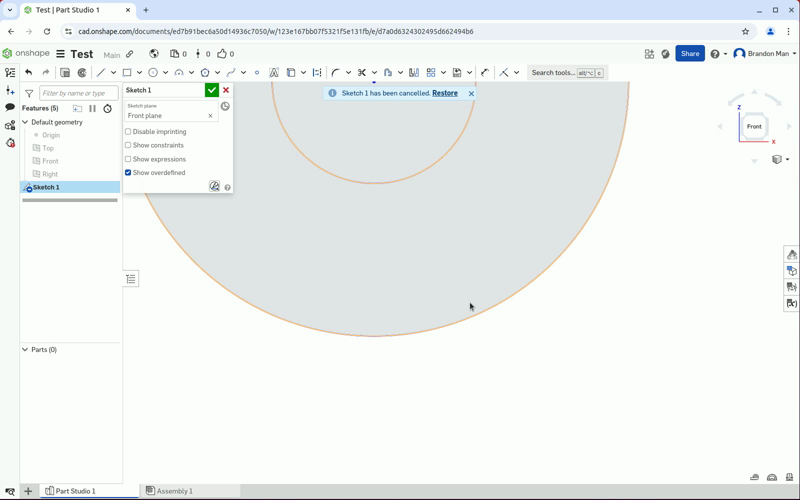
scroll(-6)
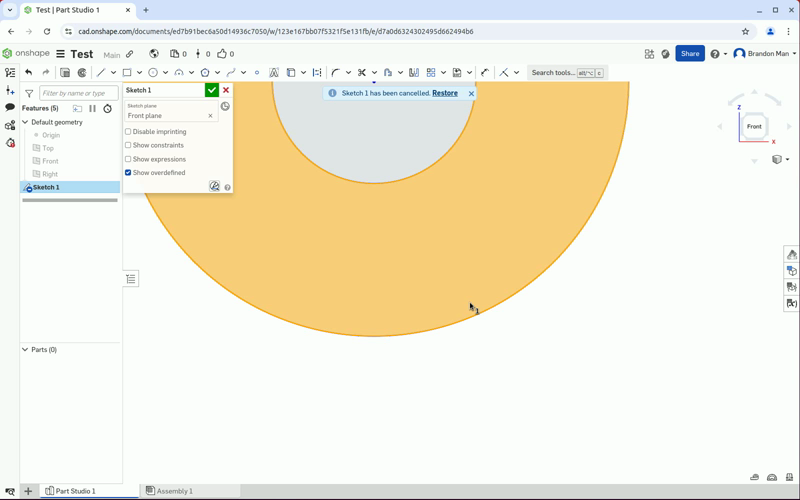
scroll(-6)
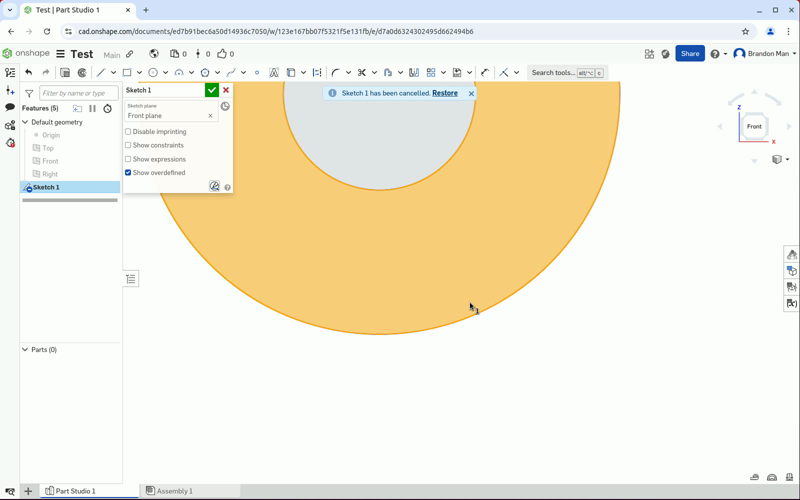
scroll(-6)
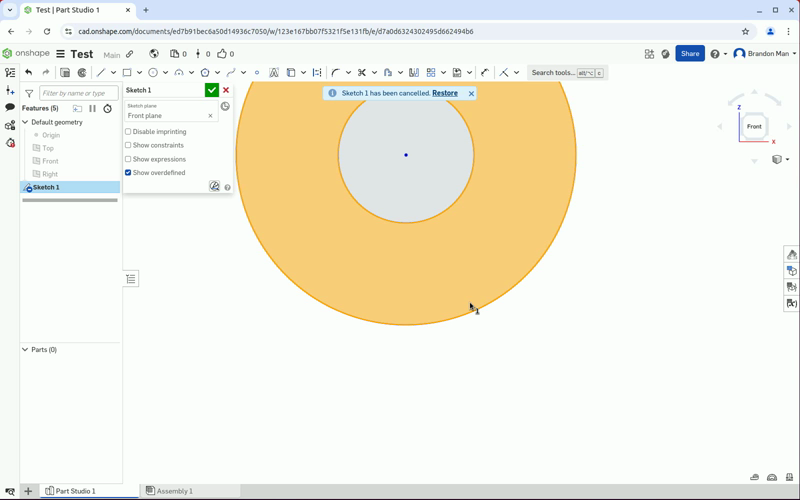
scroll(-6)
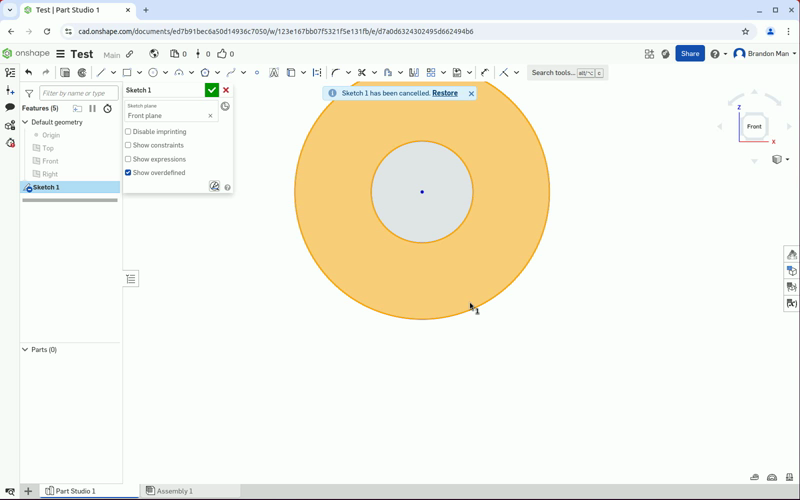
scroll(-6)
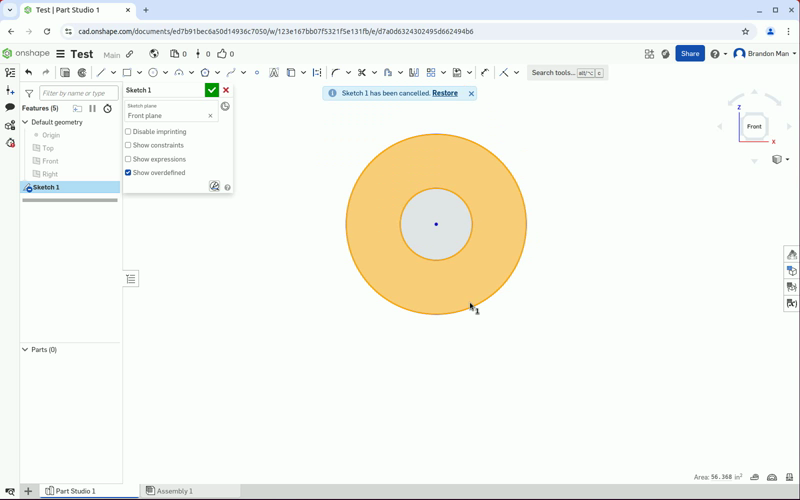
scroll(-6)
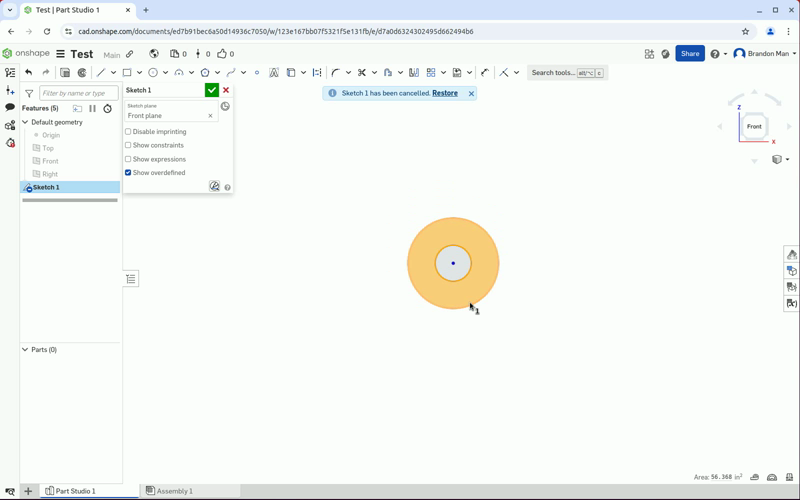
scroll(-6)
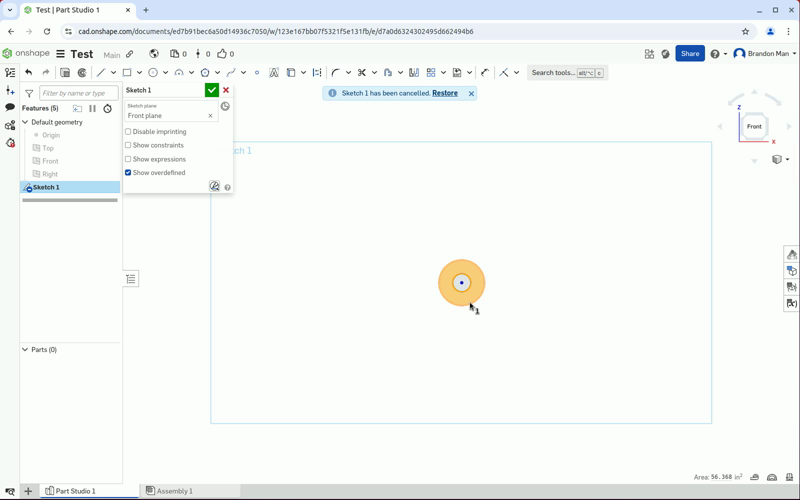
mouse_move(73, 352)
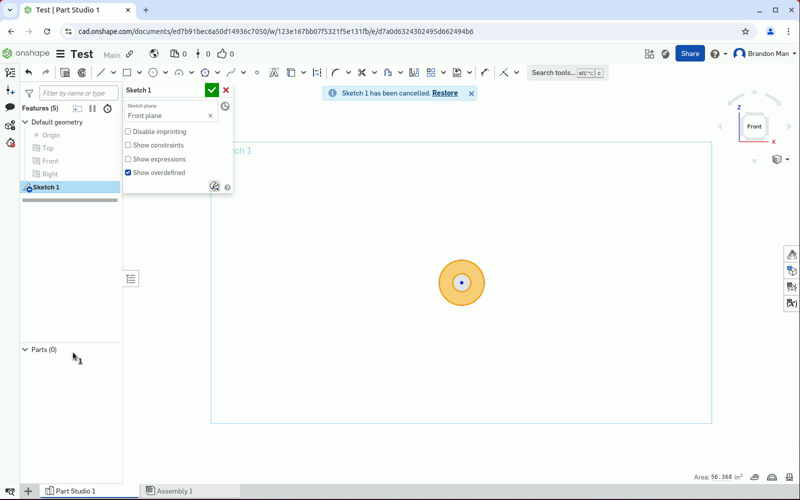
key(shift+y)
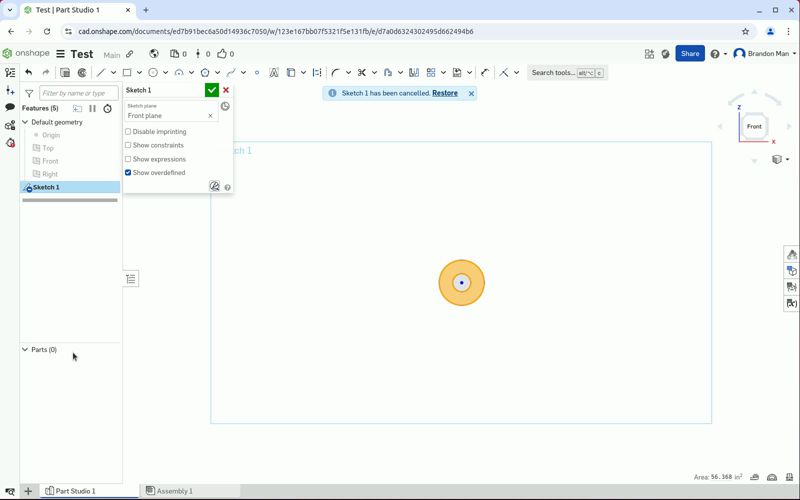
key(shift+e)
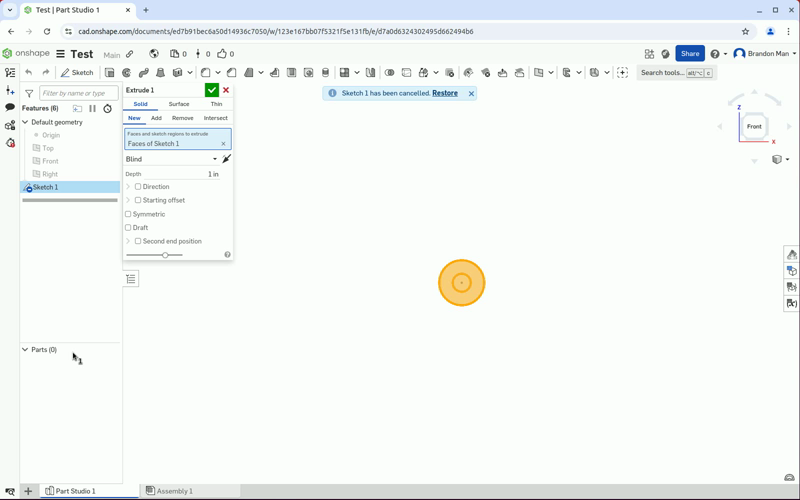
mouse_move(143, 106)
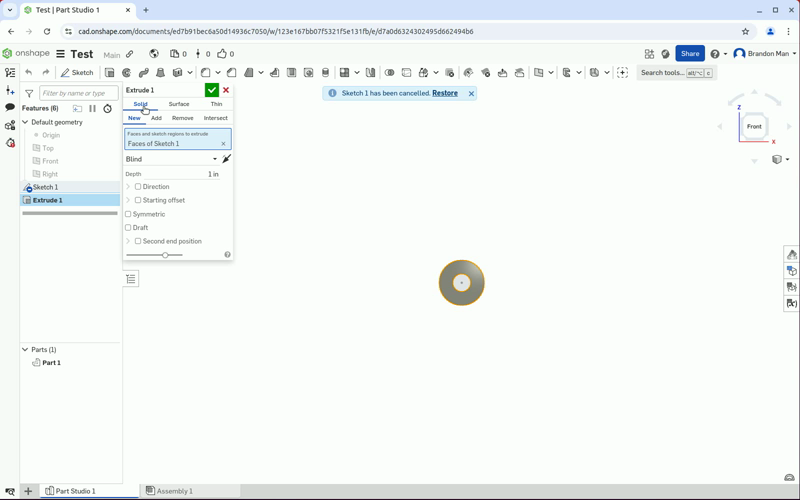
click(143, 106)
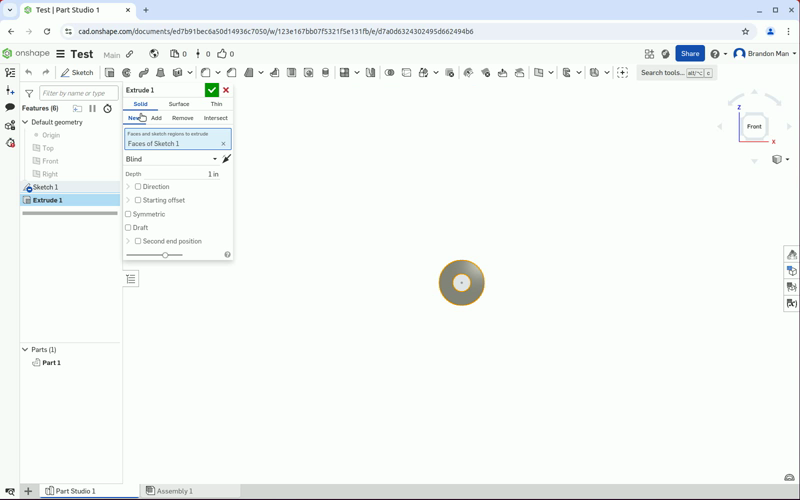
mouse_move(137, 120)
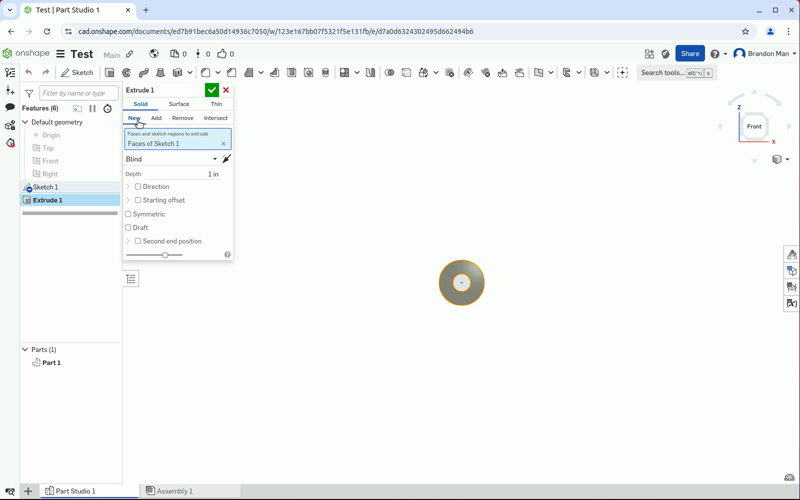
click(137, 120)
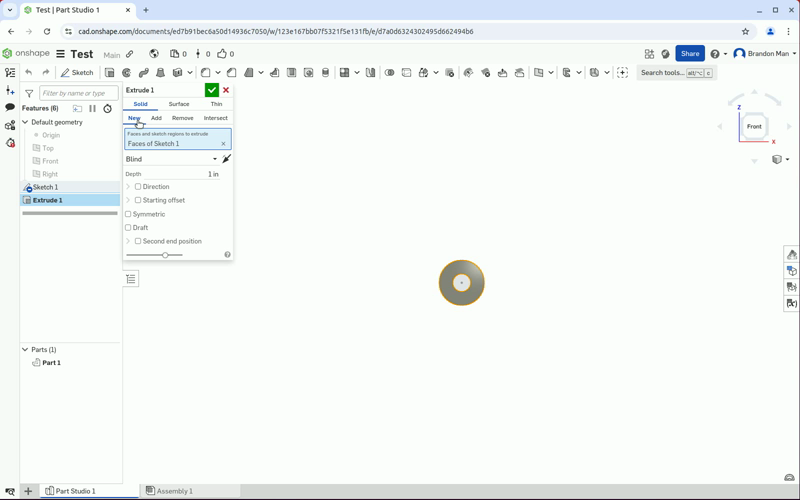
key(tab, 4)
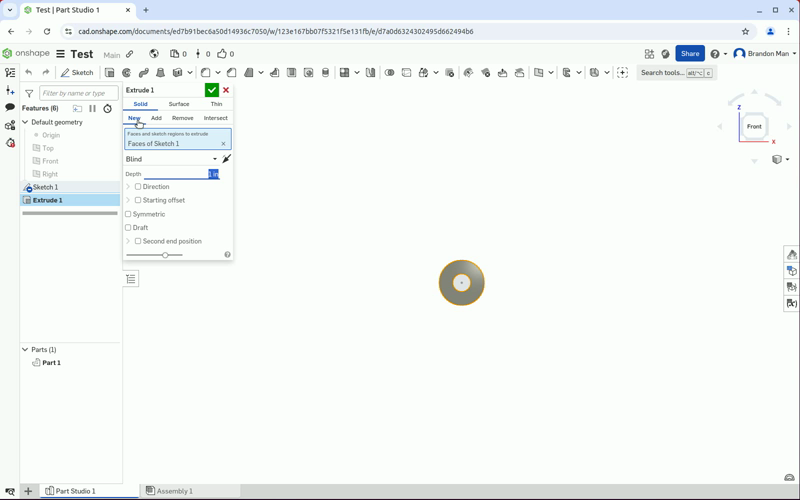
text(9.147)
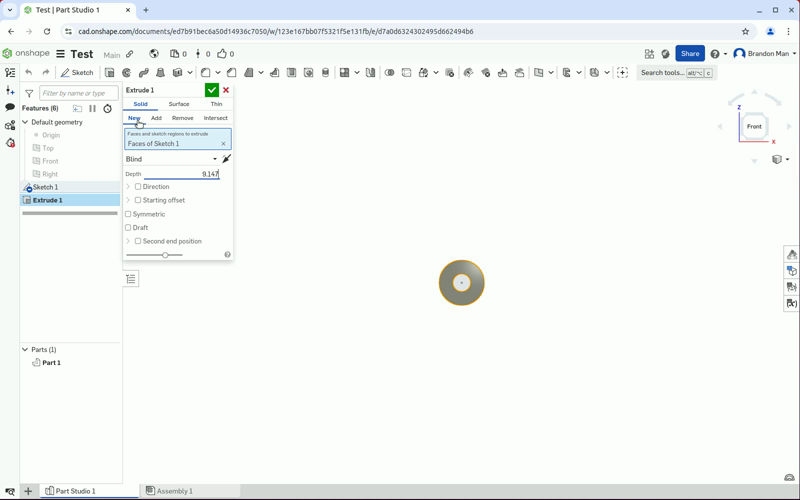
key(enter)
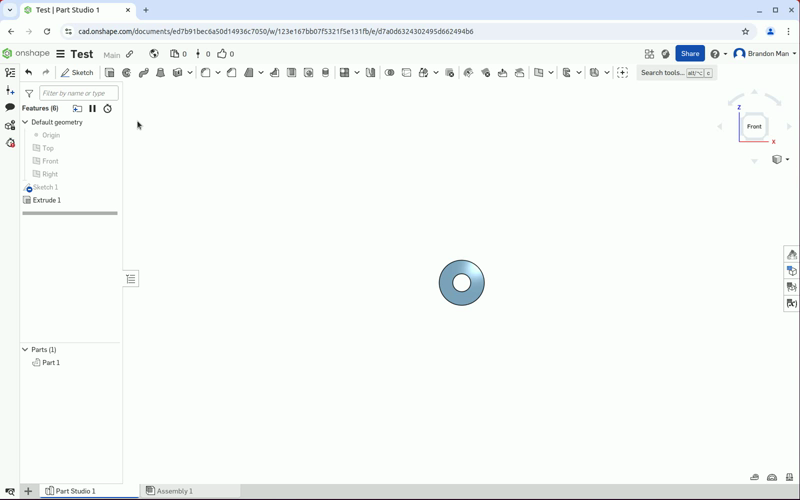
key(shift+h)
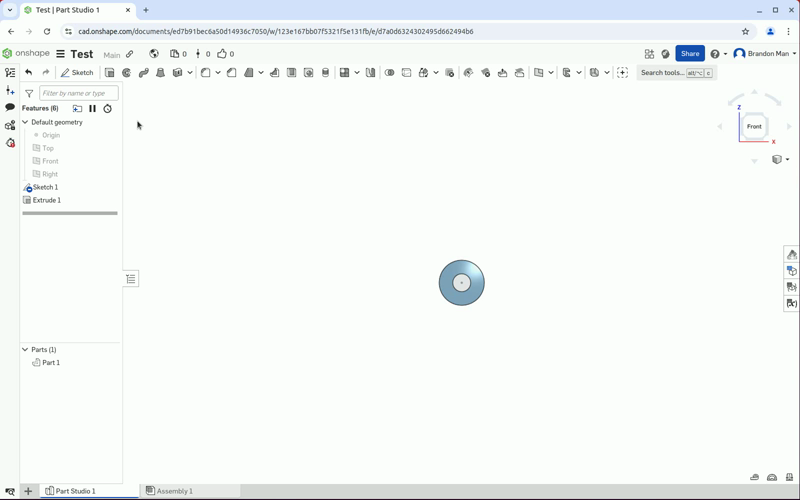
key(shift+h)
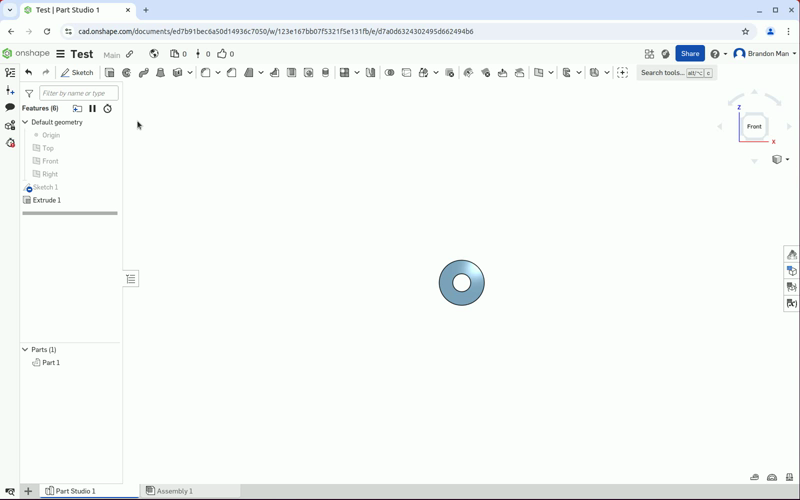
mouse_move(73, 189)
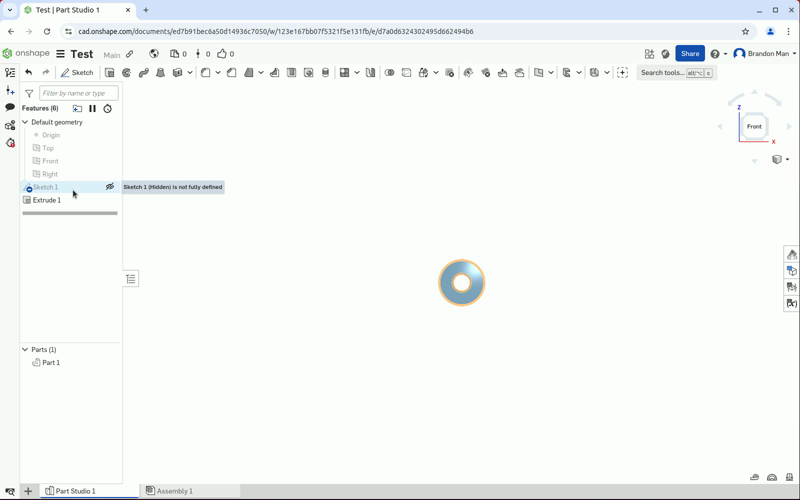
click(73, 189)
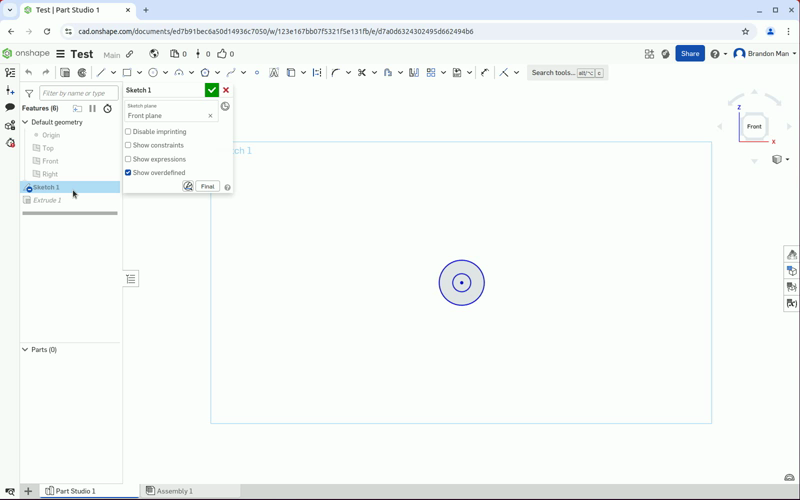
mouse_move(229, 92)
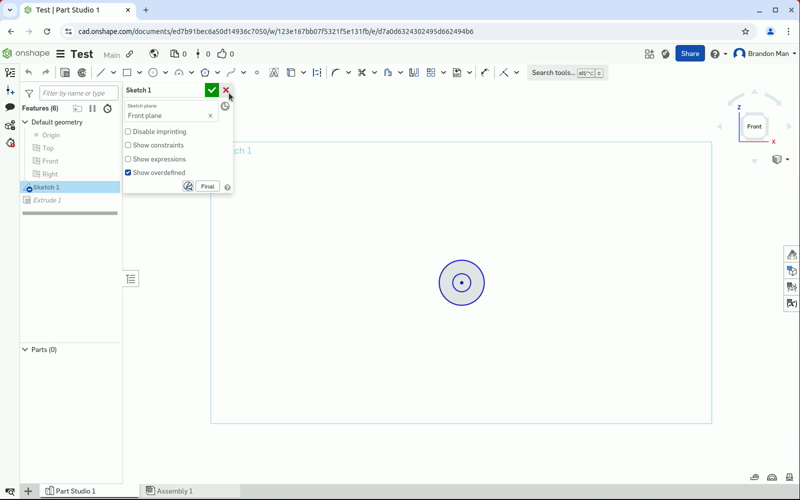
click(229, 92)
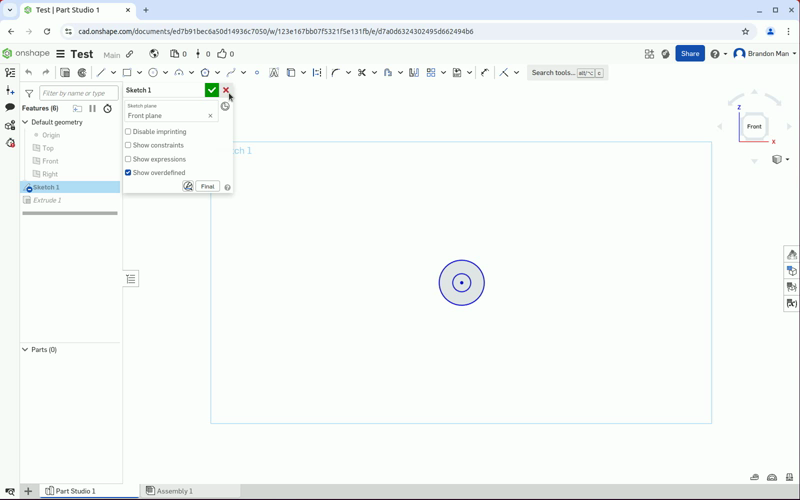
key(shift+s)
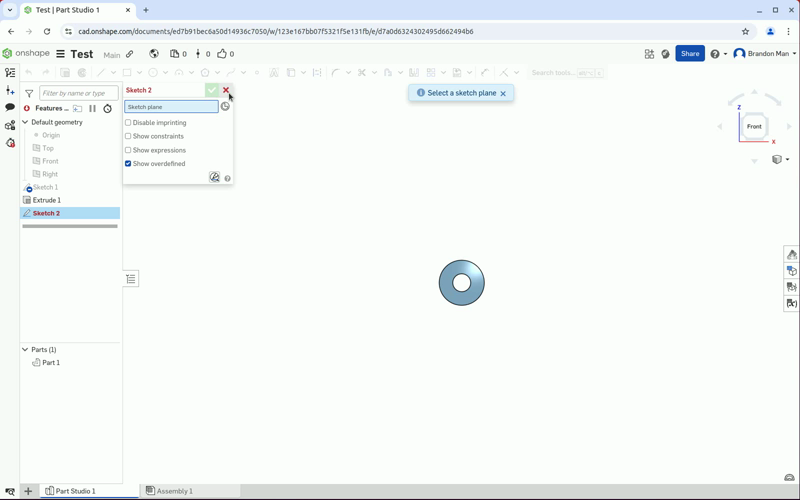
mouse_move(73, 163)
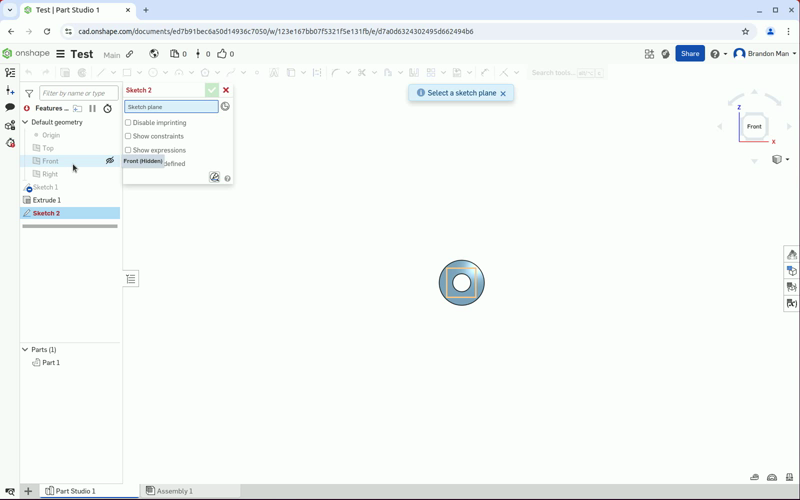
click(73, 163)
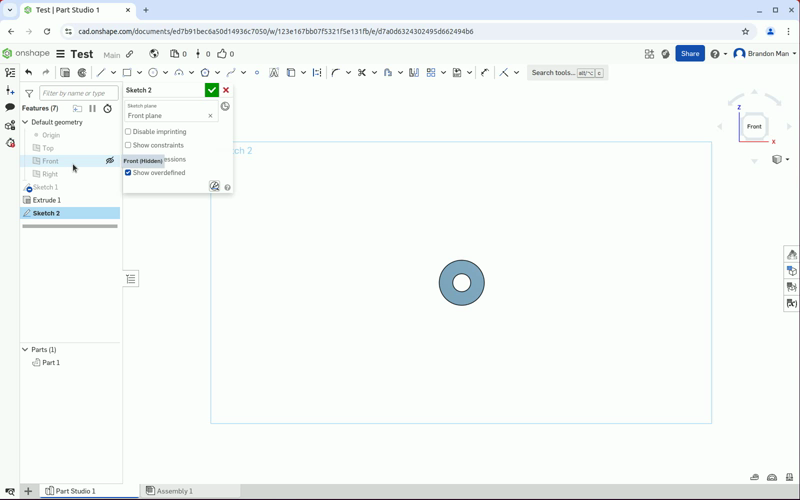
mouse_move(73, 352)
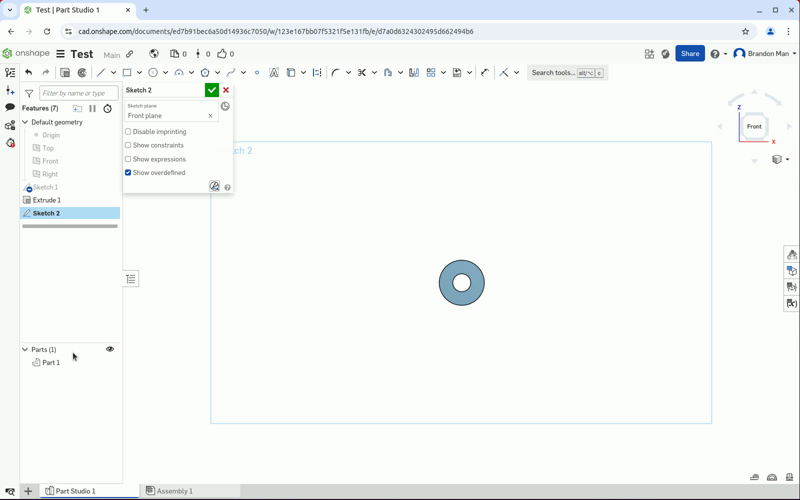
key(y)
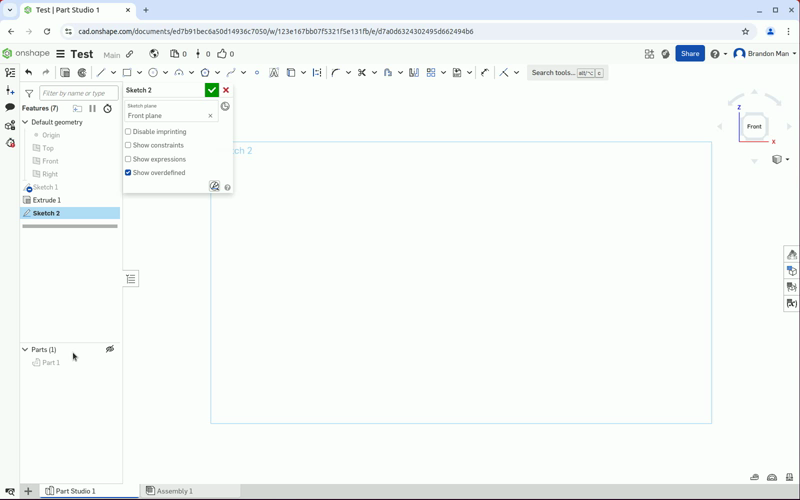
key(l)
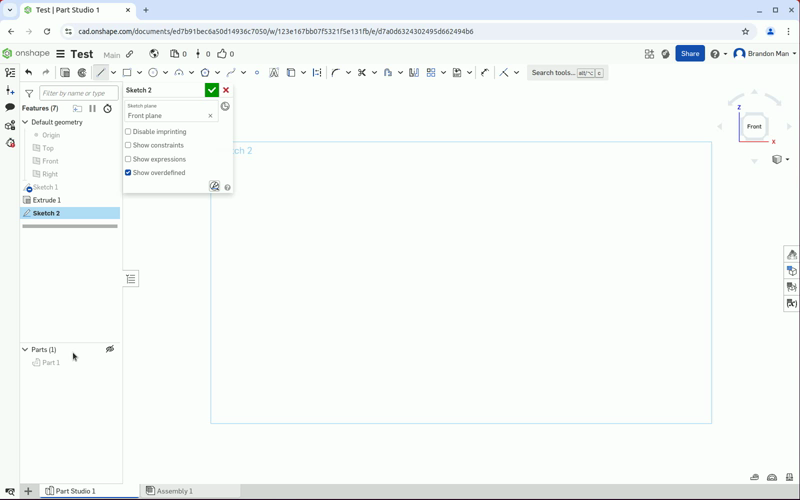
key_down(shift)
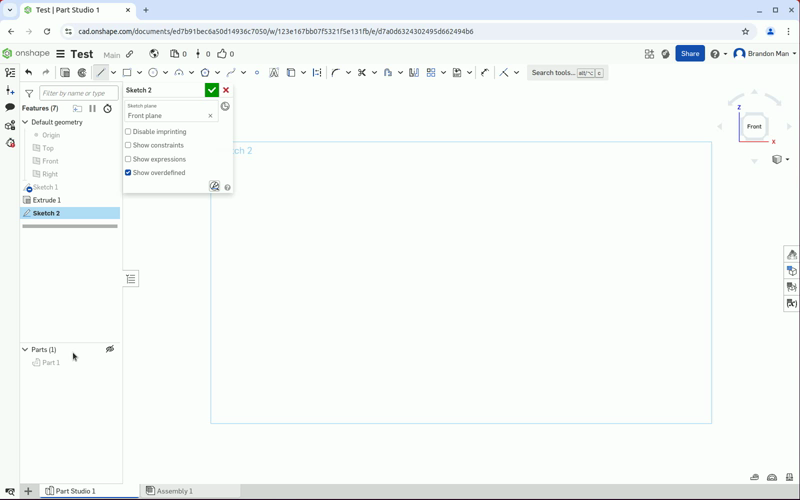
mouse_move(479, 293)
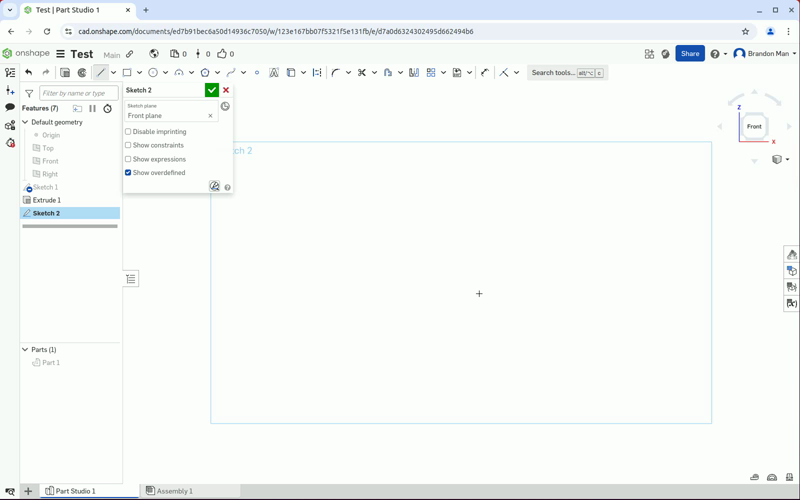
click(479, 293)
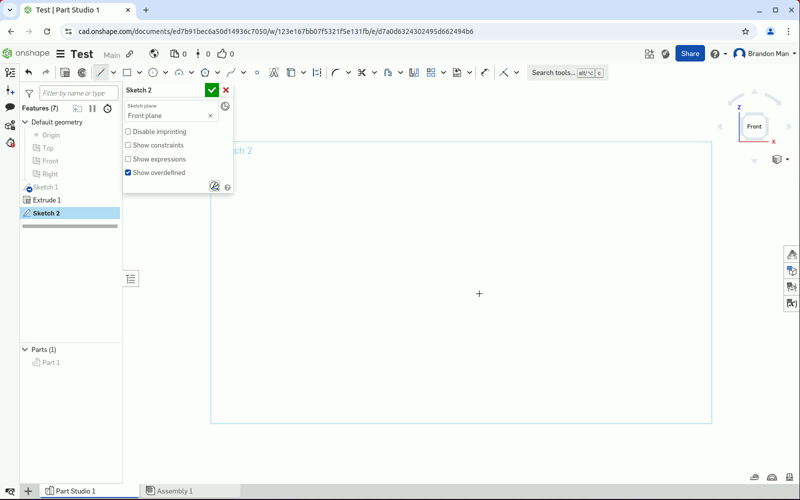
key_up(shift)
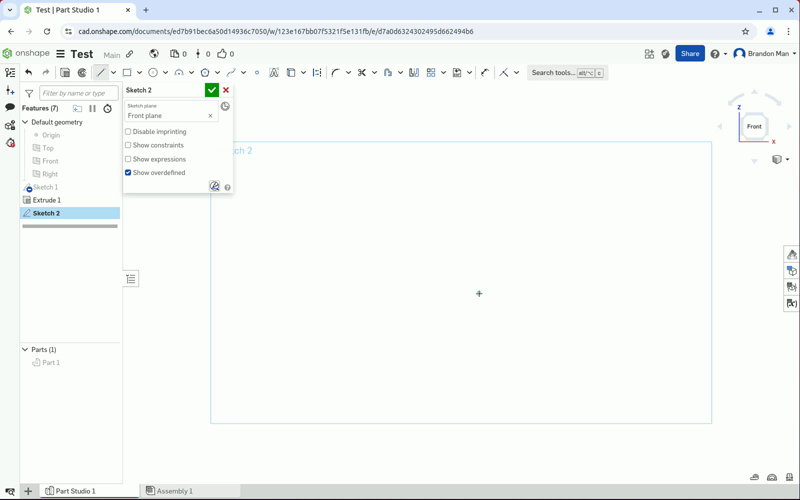
key_down(shift)
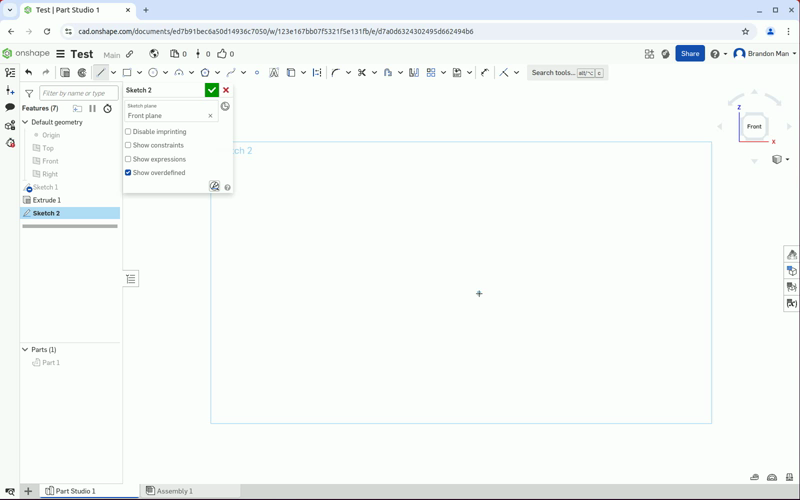
mouse_move(542, 293)
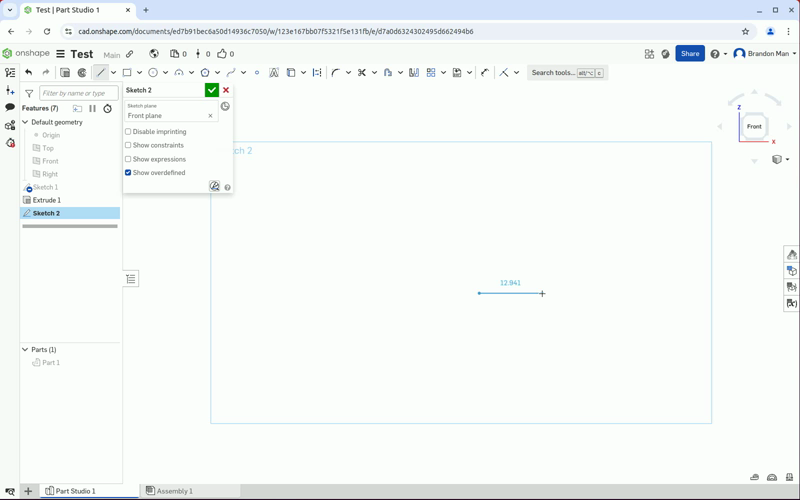
click(542, 293)
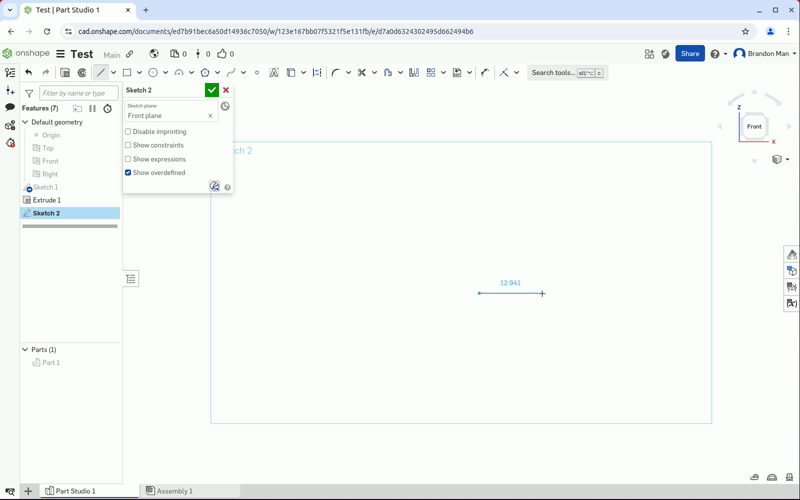
key_up(shift)
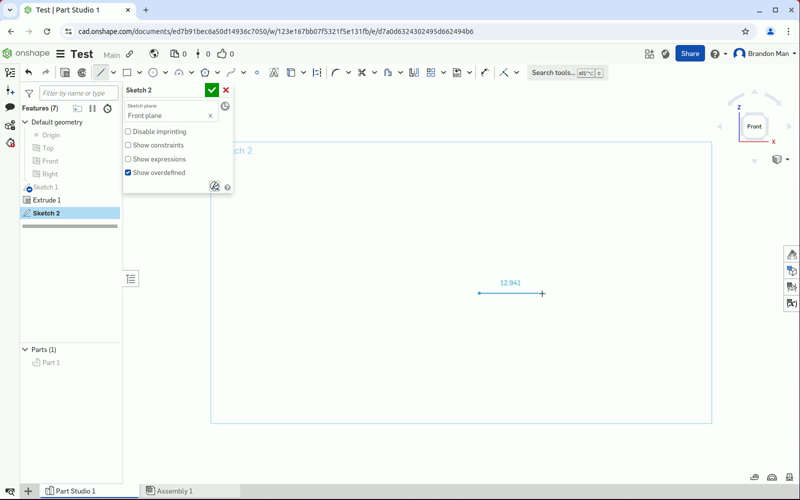
key(esc)
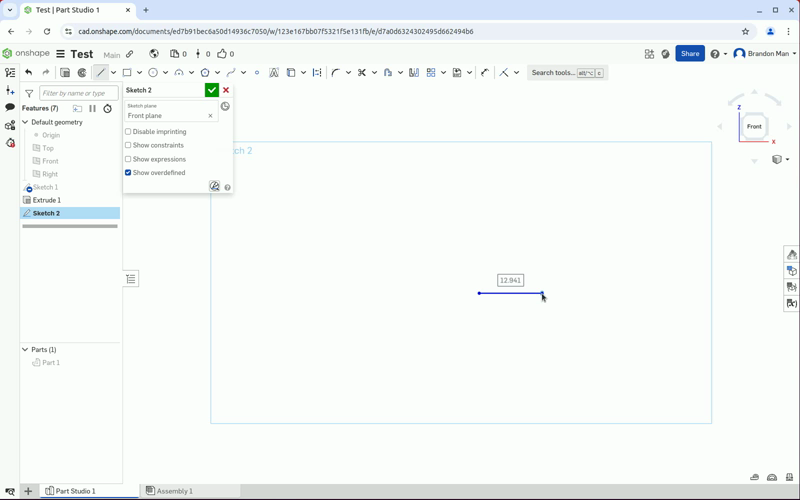
key(a)
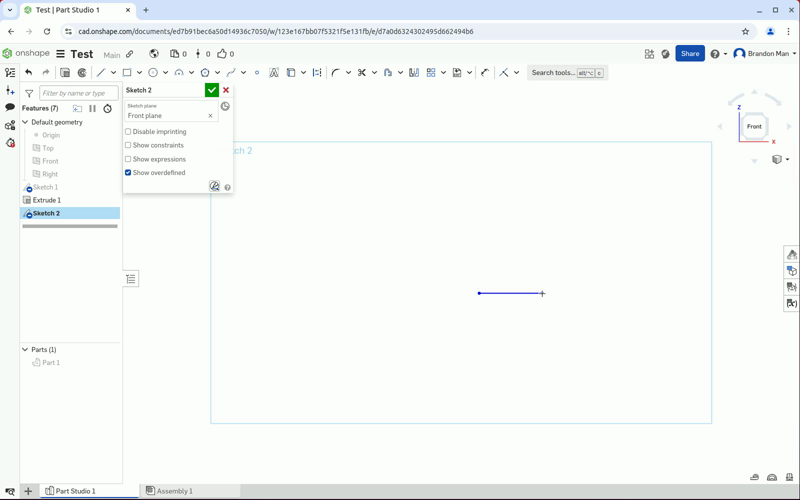
mouse_move(542, 293)
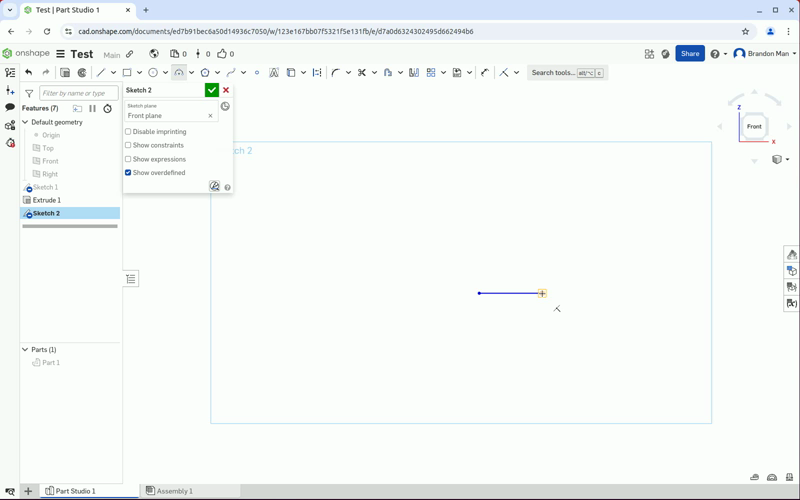
click(542, 293)
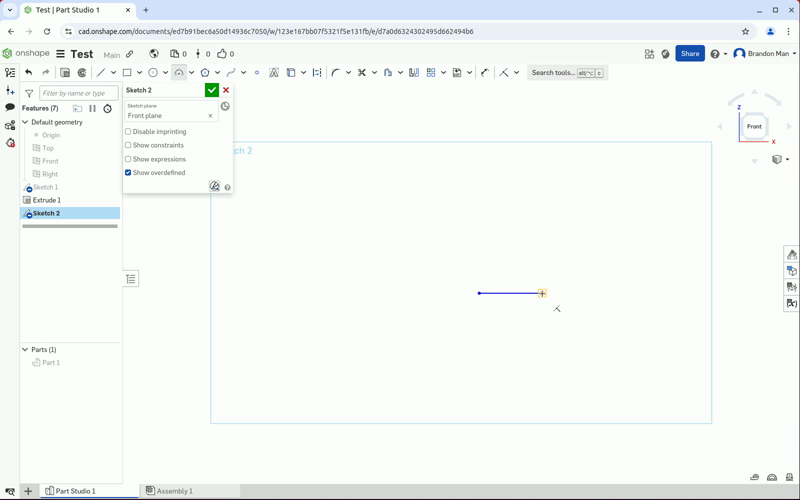
key_down(shift)
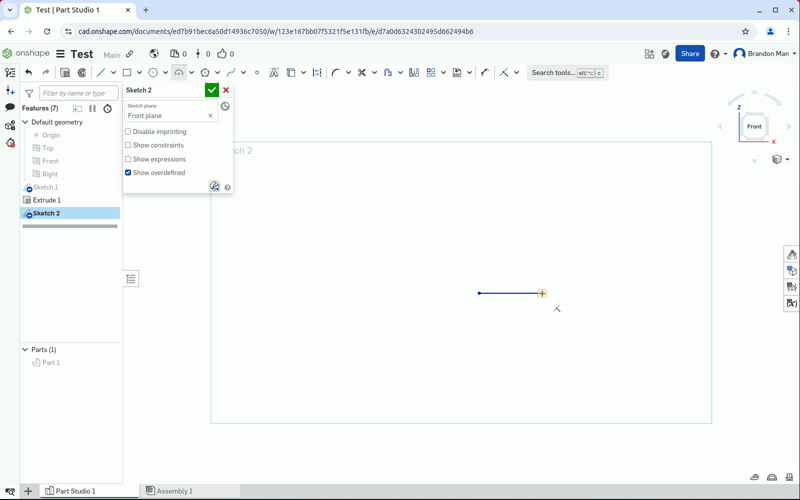
mouse_move(542, 272)
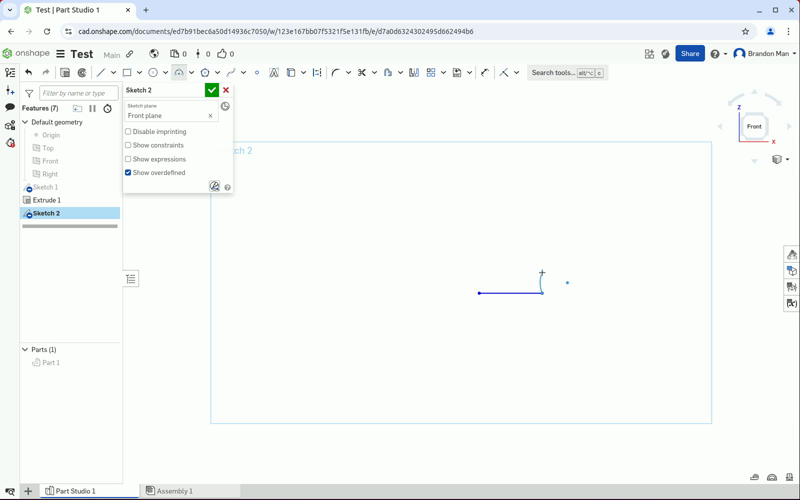
click(542, 272)
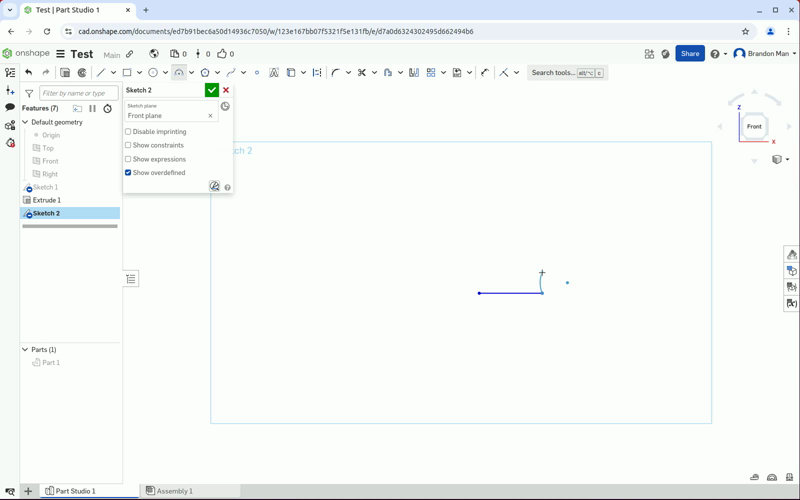
mouse_move(538, 282)
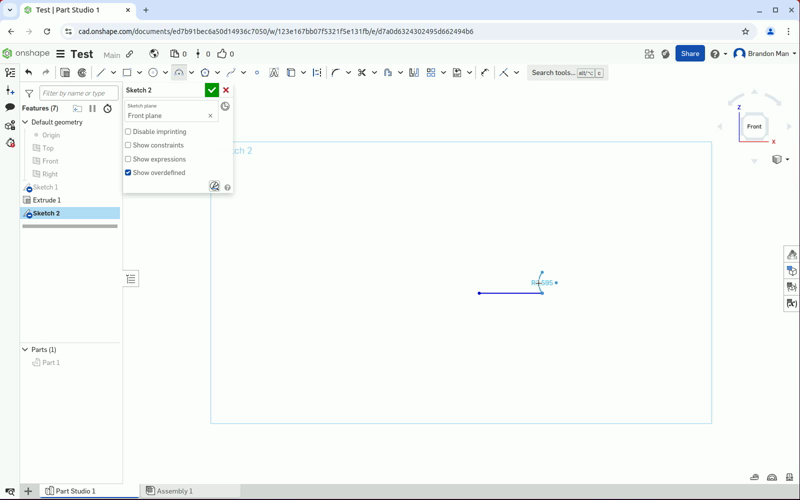
click(538, 282)
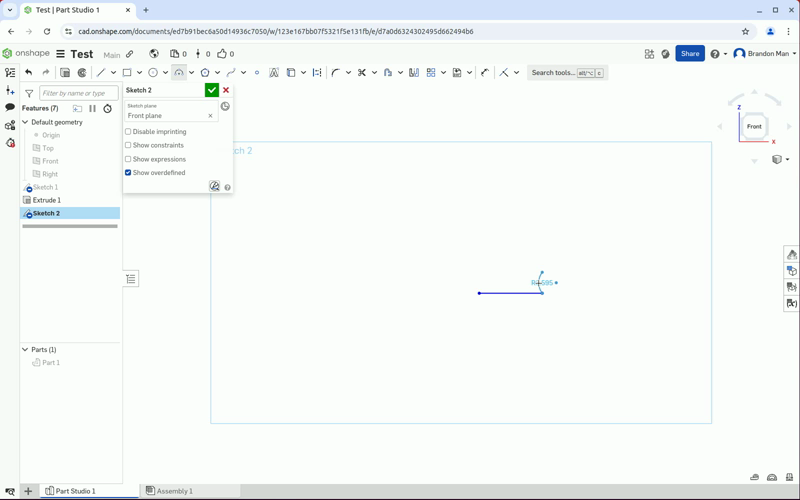
key_up(shift)
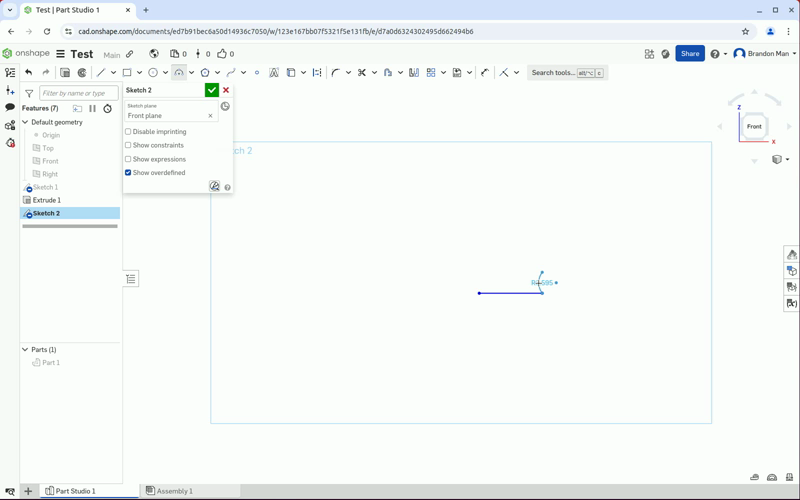
key(esc)
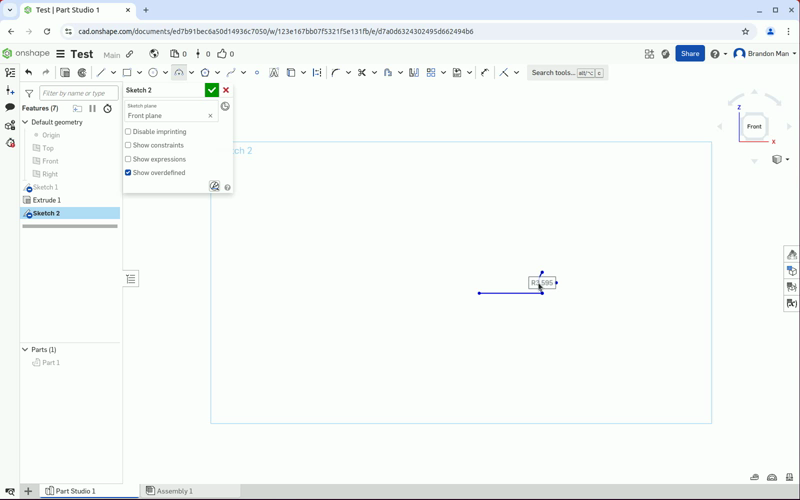
key(l)
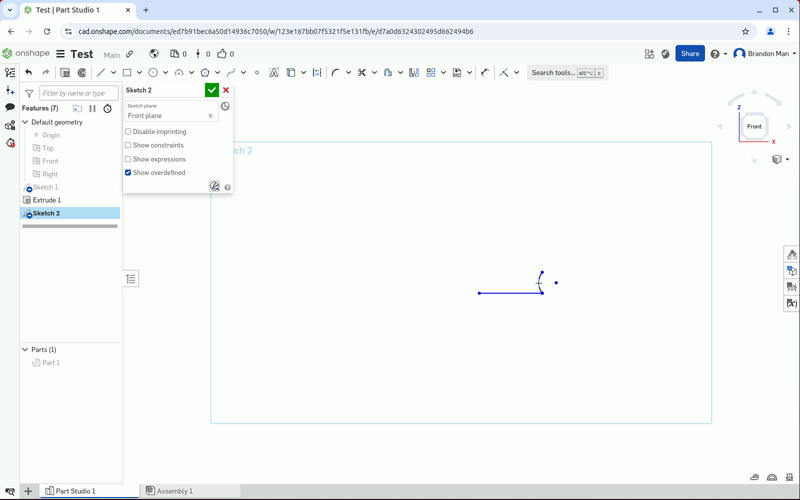
mouse_move(542, 272)
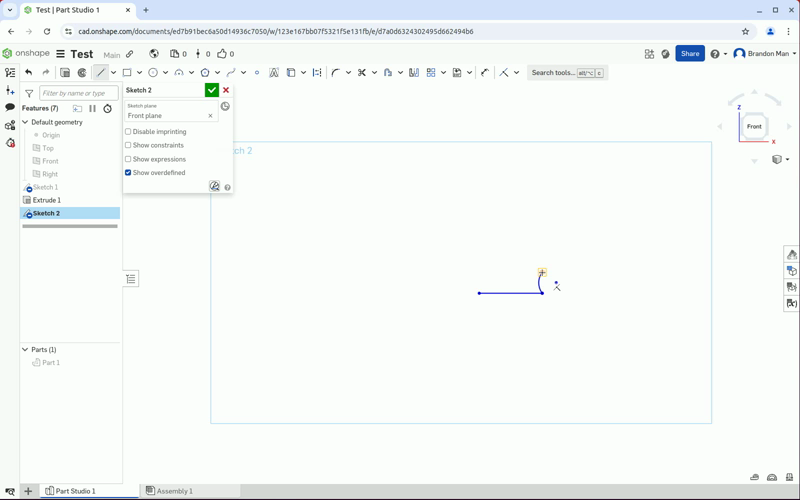
click(542, 272)
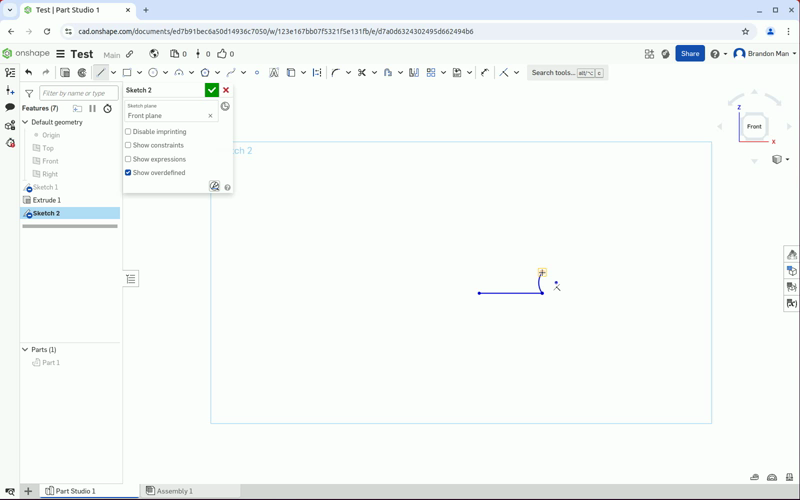
key_down(shift)
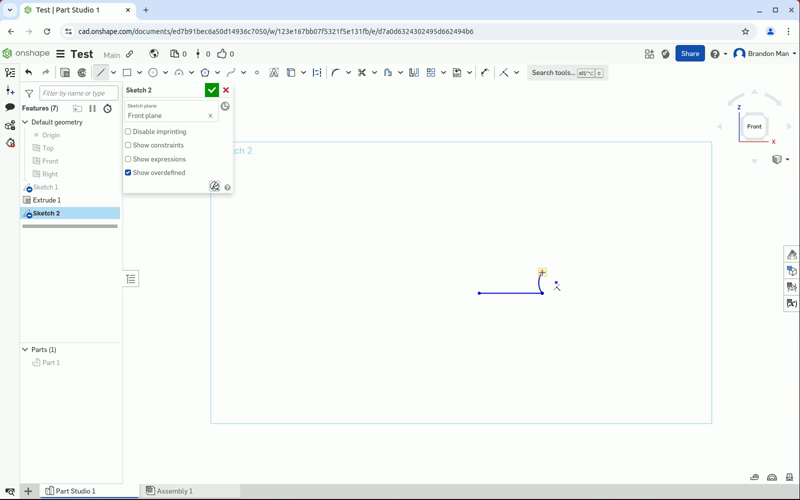
mouse_move(479, 272)
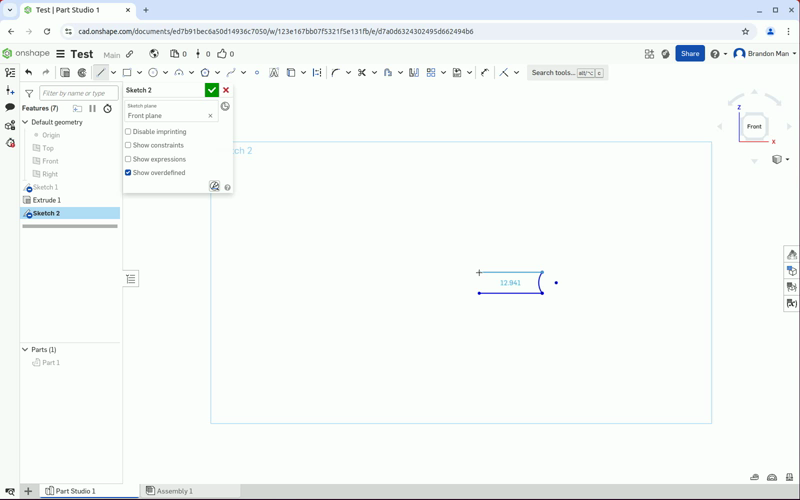
click(479, 272)
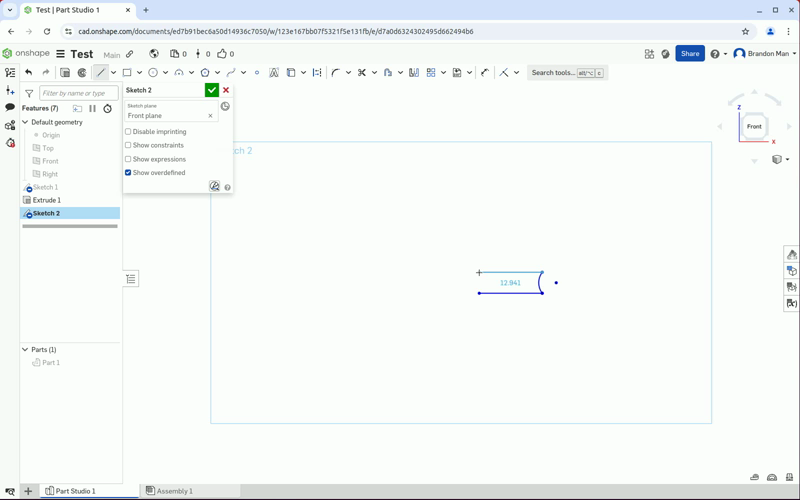
key_up(shift)
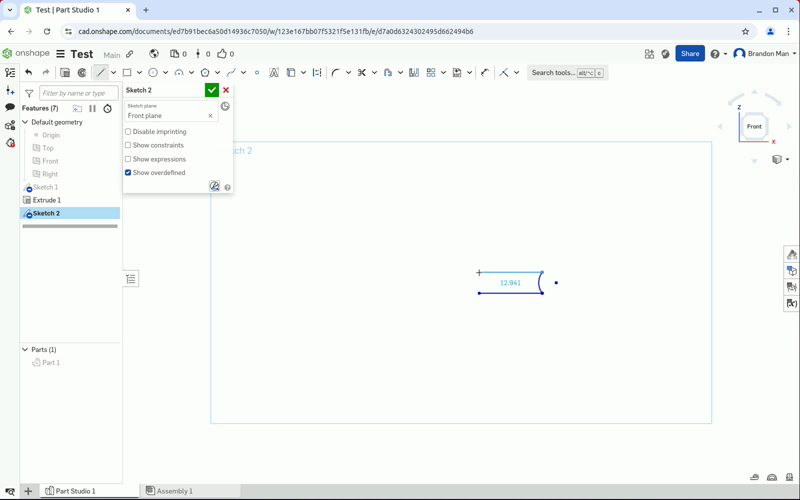
key(esc)
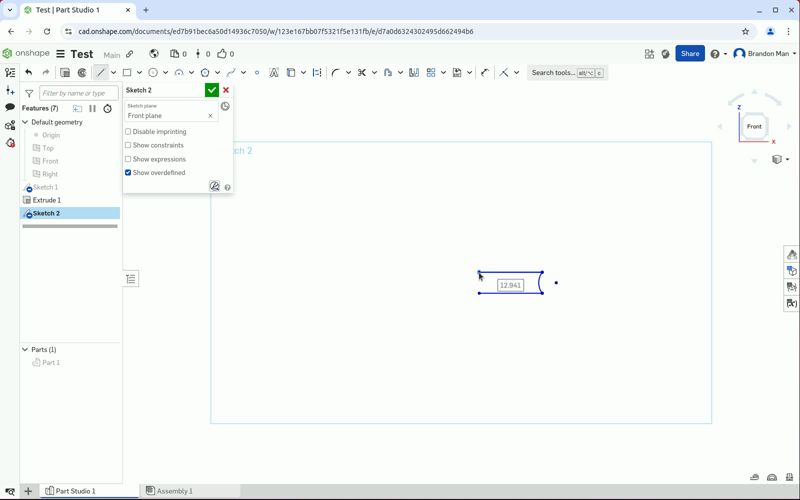
key(a)
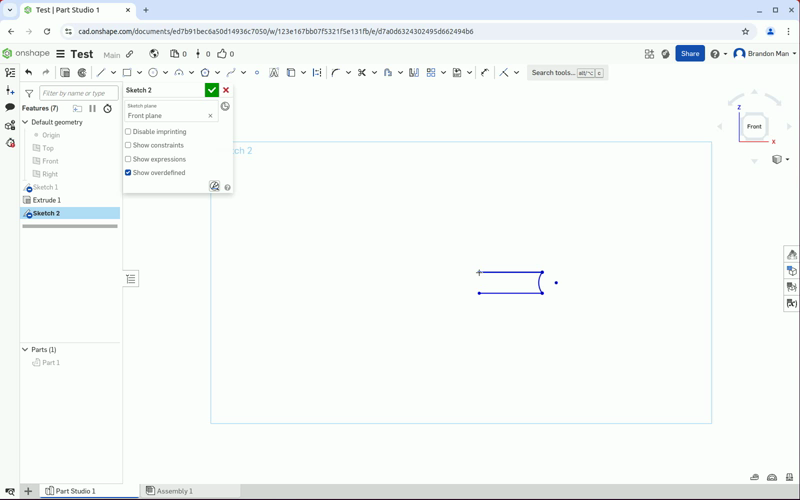
mouse_move(479, 272)
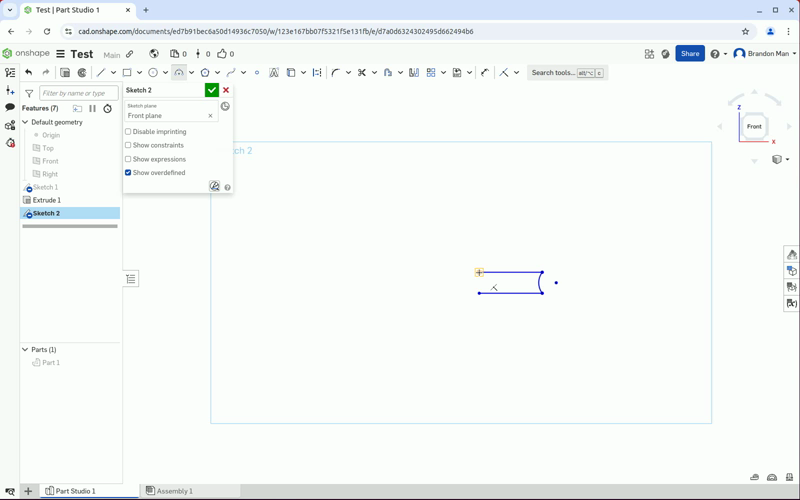
click(479, 272)
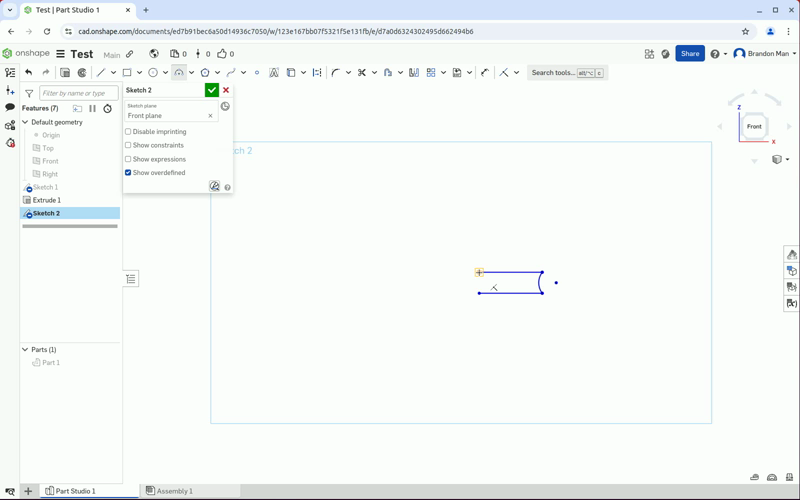
mouse_move(479, 293)
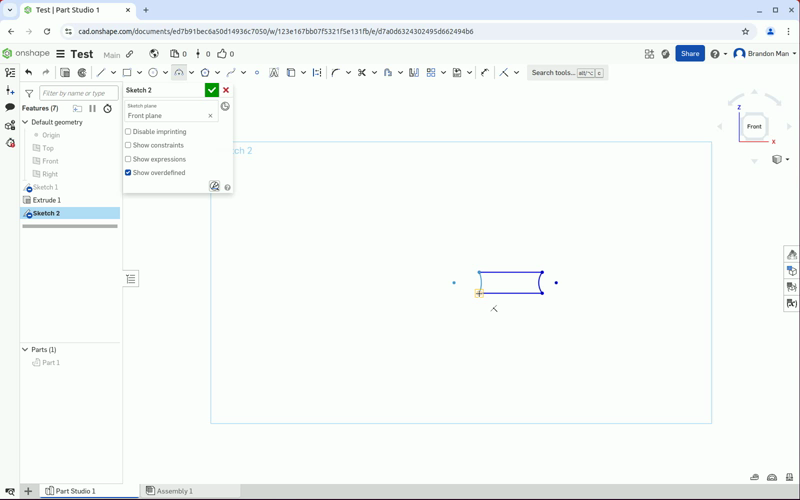
click(479, 293)
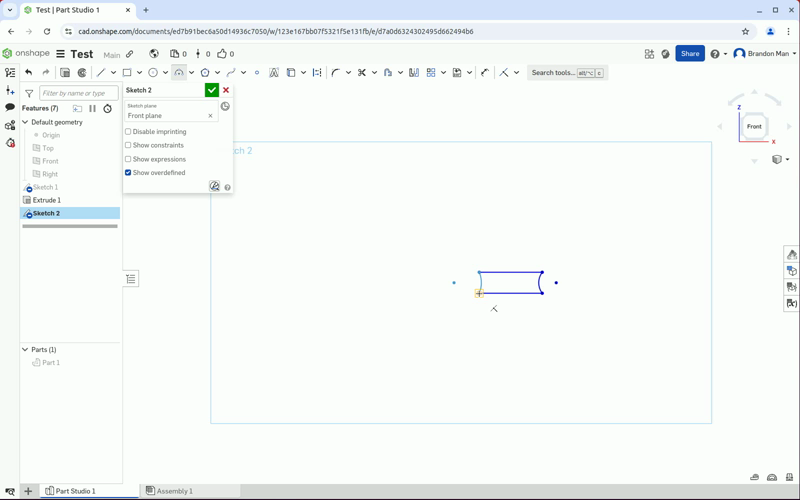
key_down(shift)
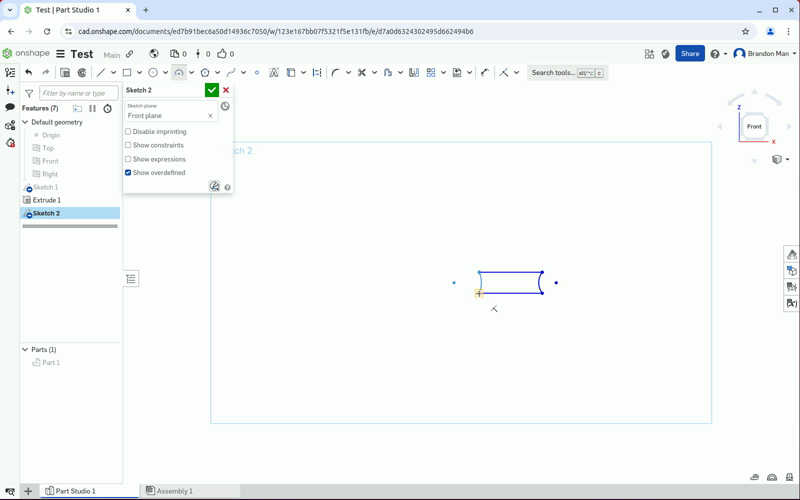
mouse_move(482, 282)
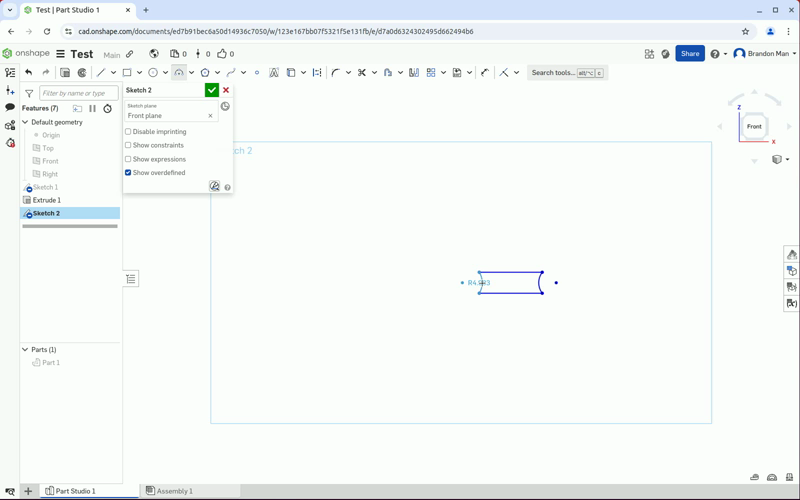
click(482, 282)
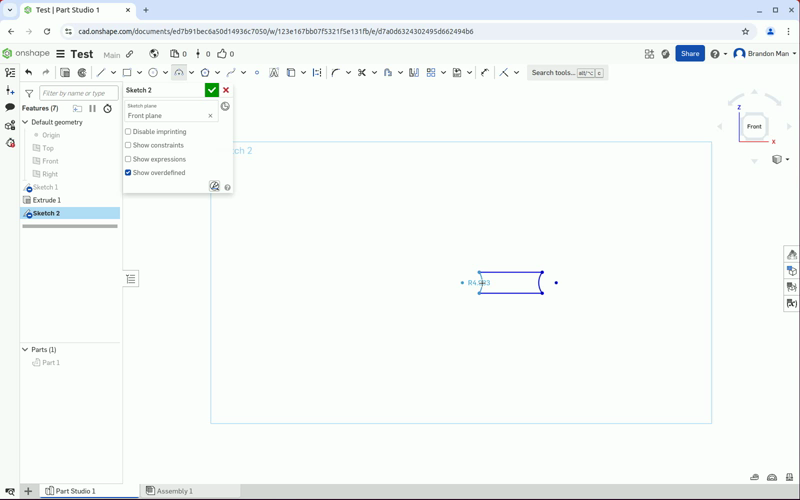
key_up(shift)
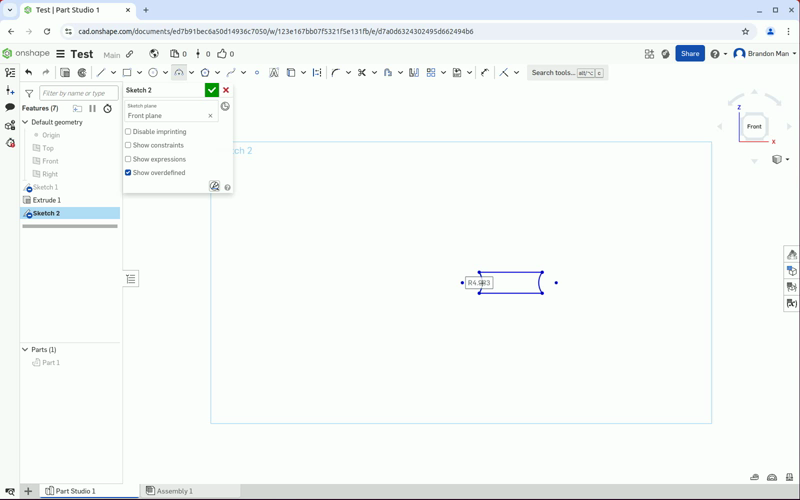
key(esc)
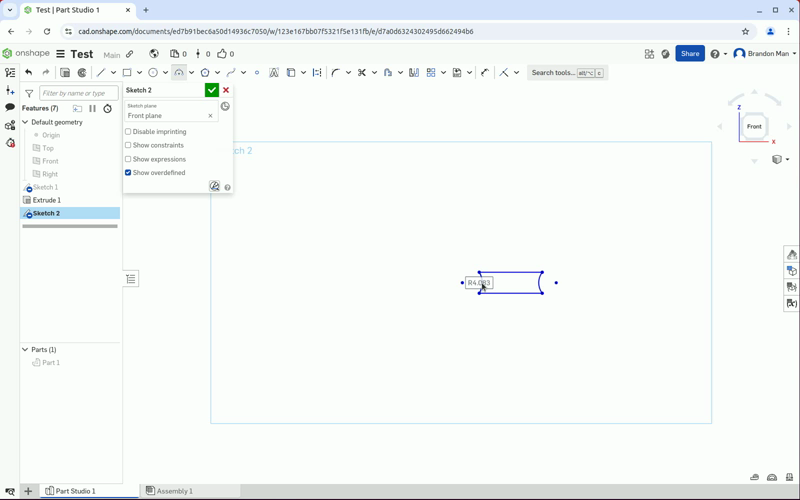
mouse_move(536, 291)
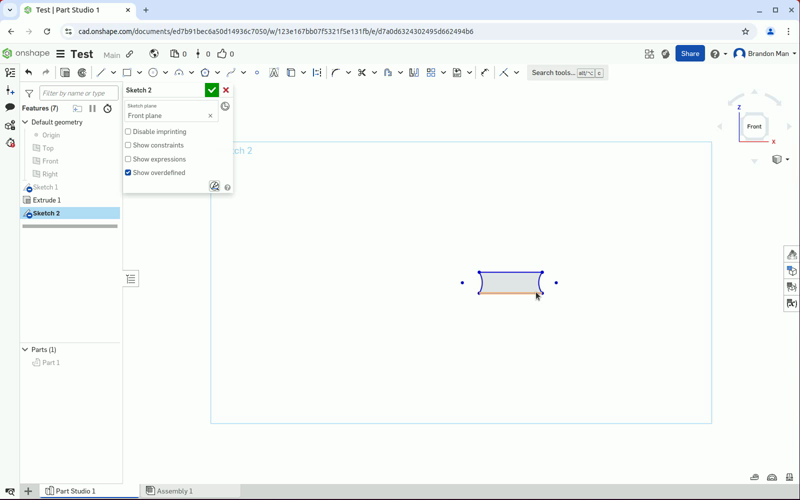
scroll(6)
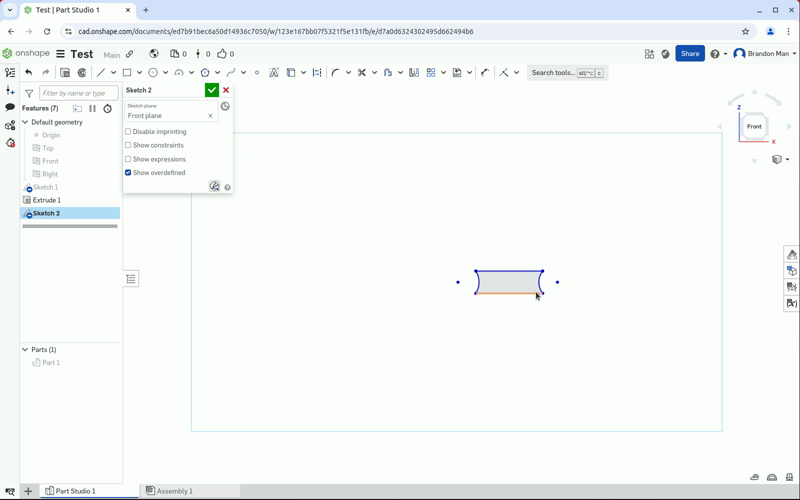
scroll(6)
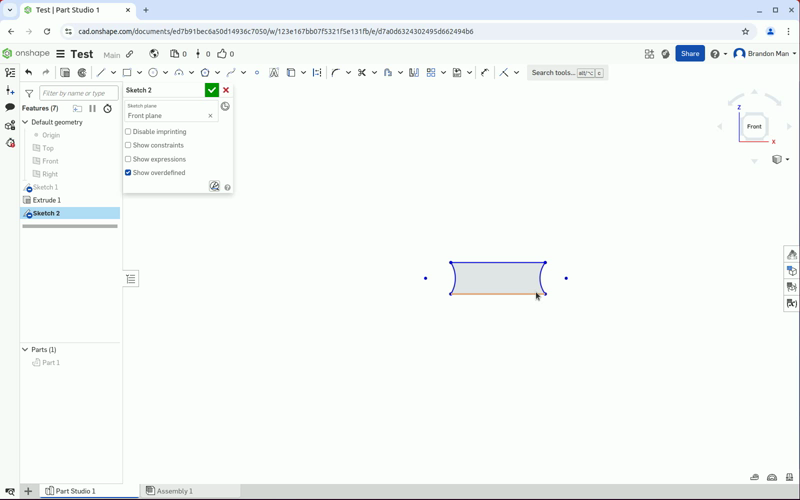
scroll(6)
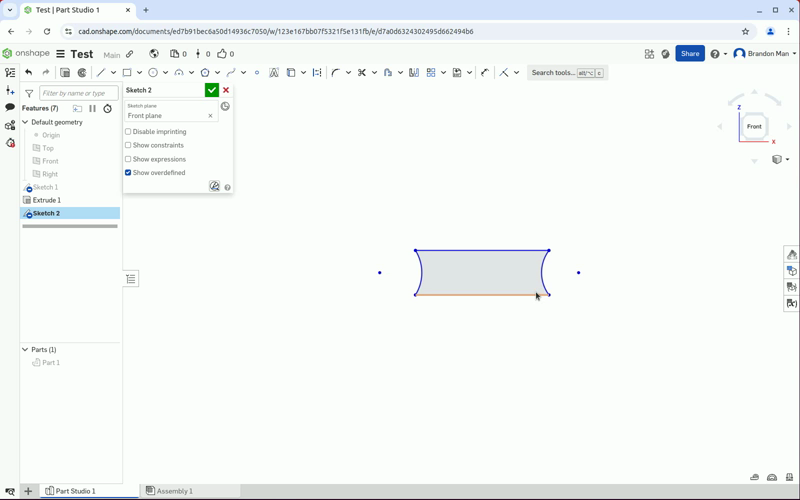
scroll(6)
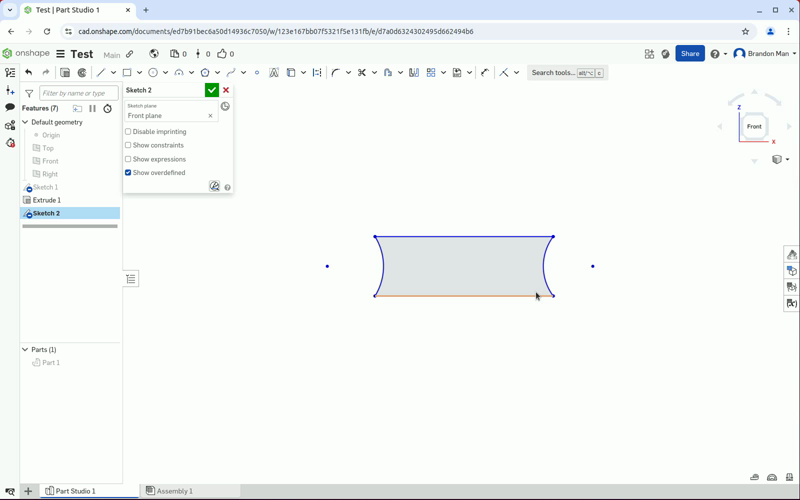
scroll(6)
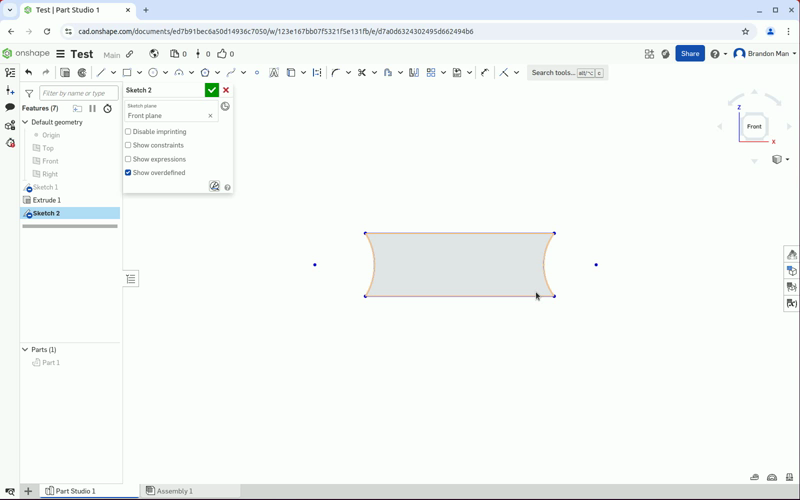
scroll(6)
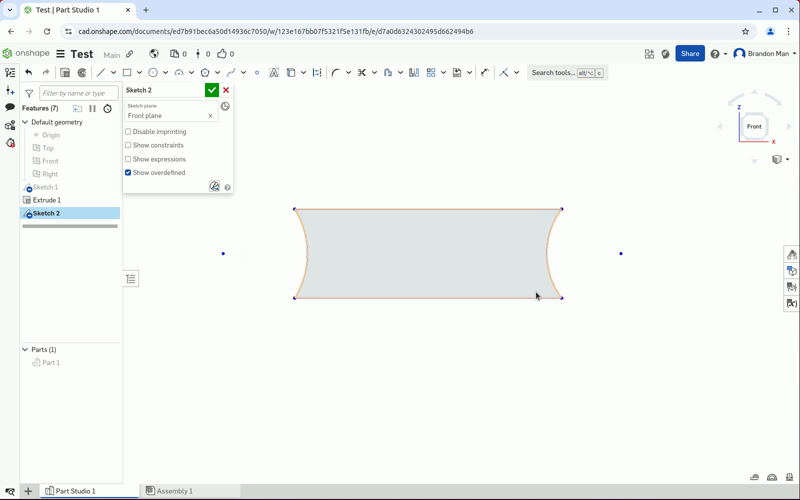
scroll(6)
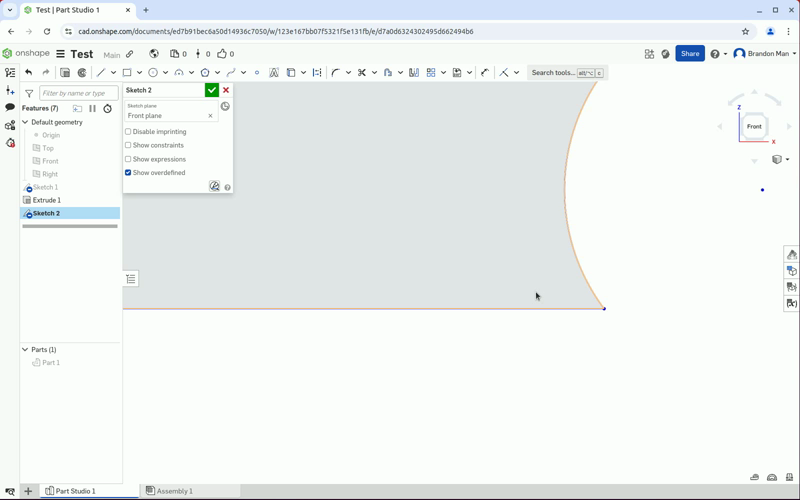
click(536, 291)
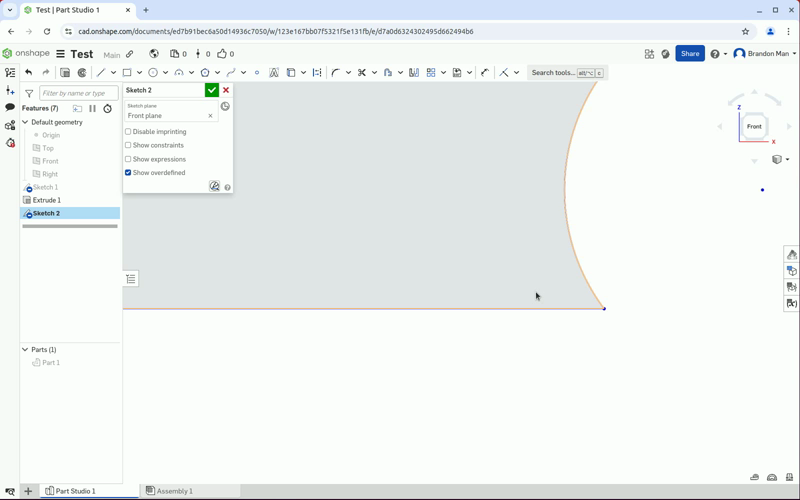
scroll(-6)
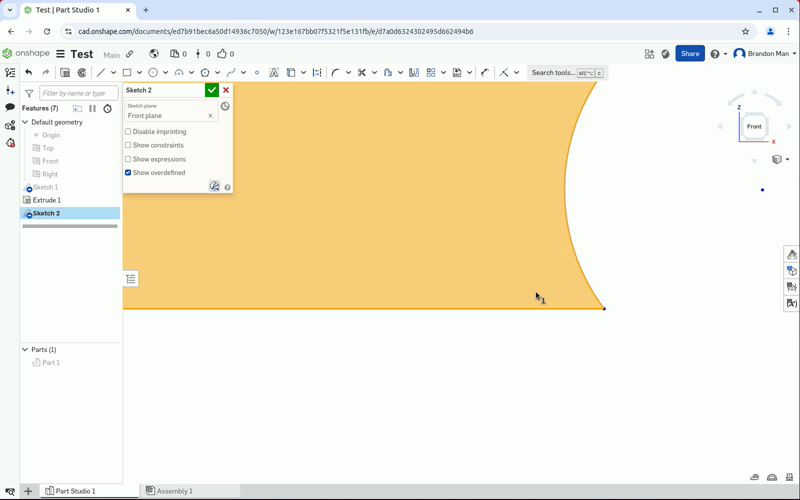
scroll(-6)
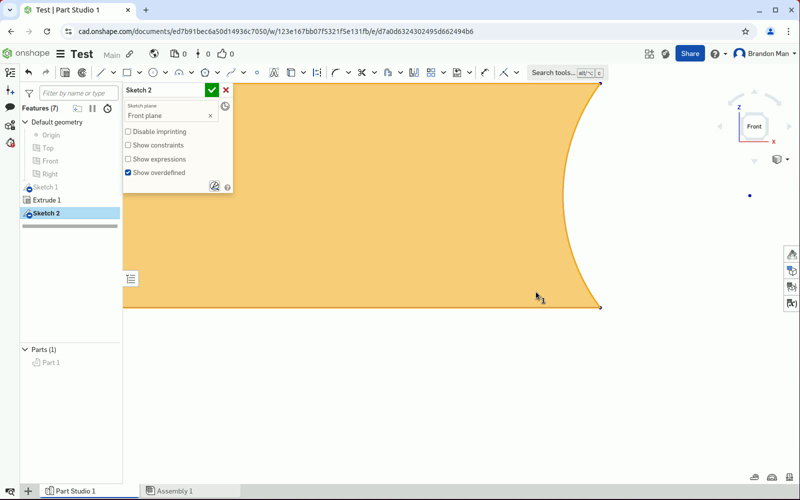
scroll(-6)
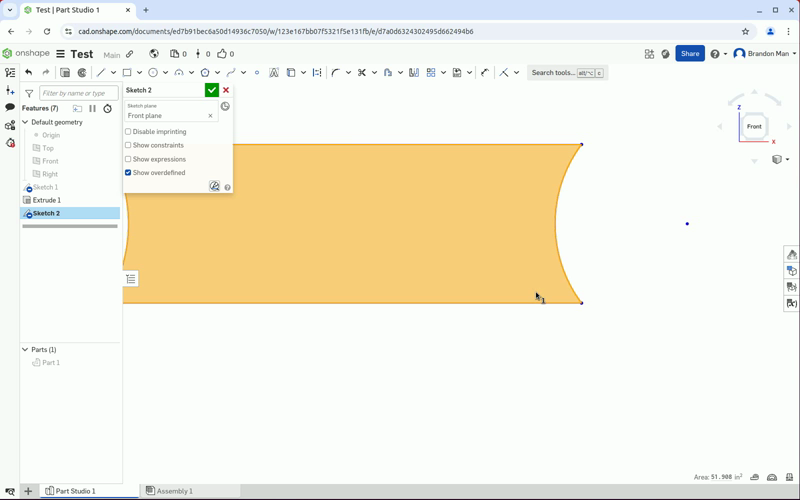
scroll(-6)
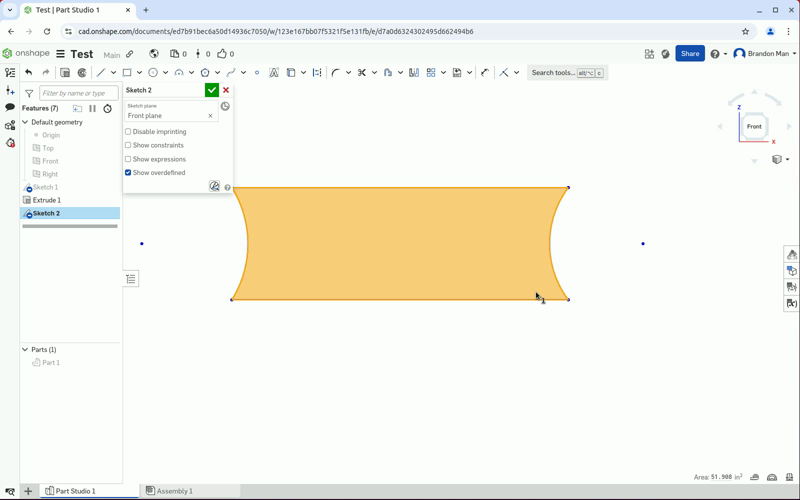
scroll(-6)
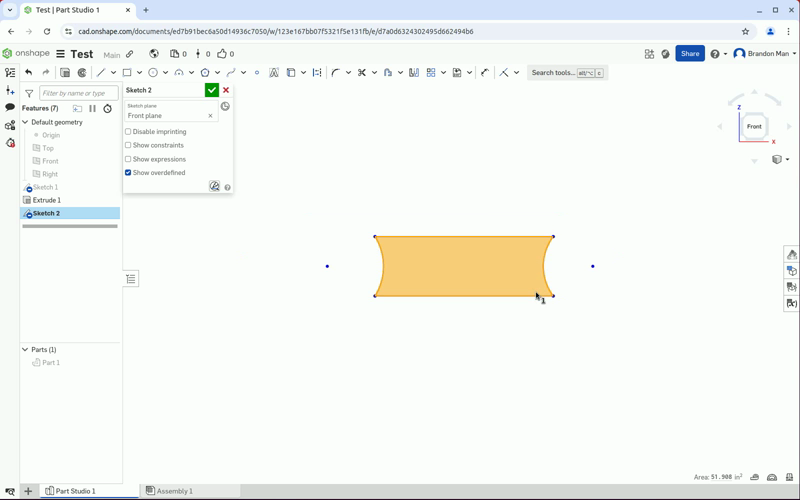
scroll(-6)
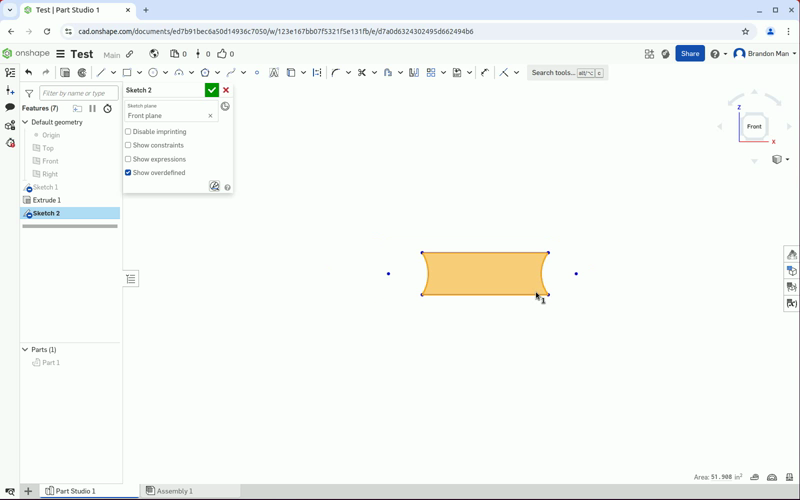
scroll(-6)
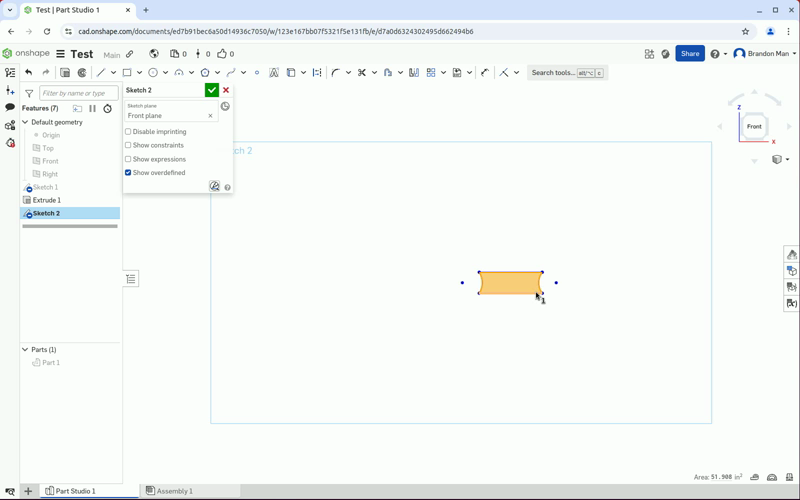
mouse_move(73, 352)
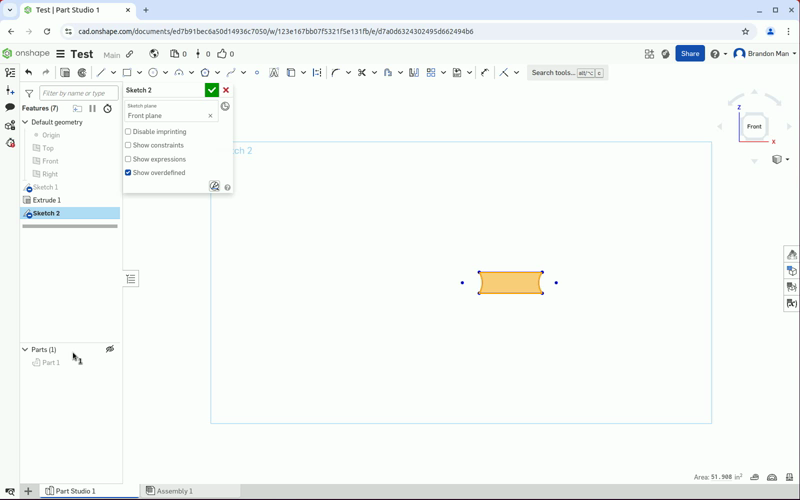
key(shift+y)
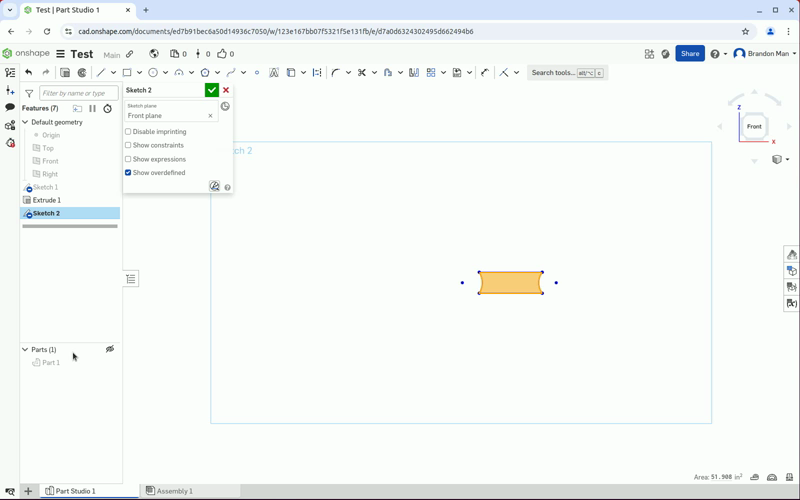
key(shift+e)
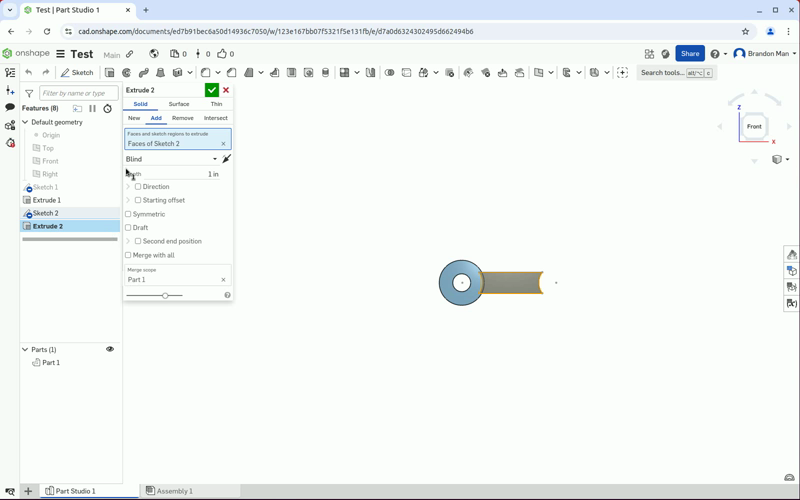
mouse_move(143, 106)
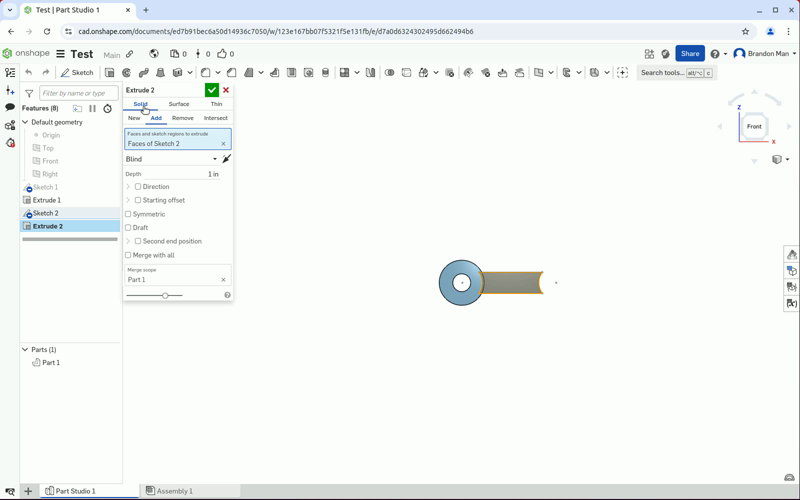
click(143, 106)
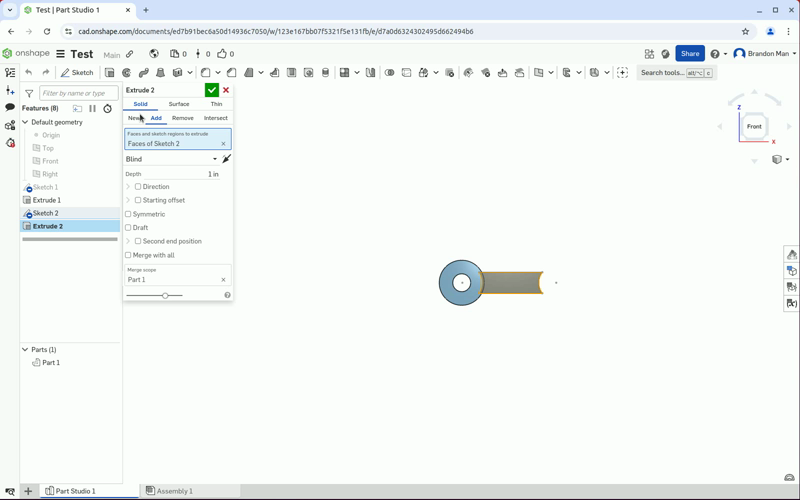
mouse_move(137, 120)
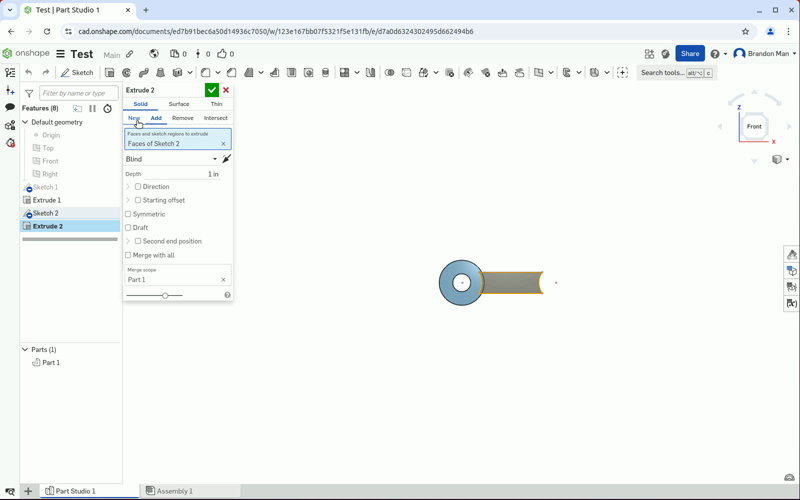
click(137, 120)
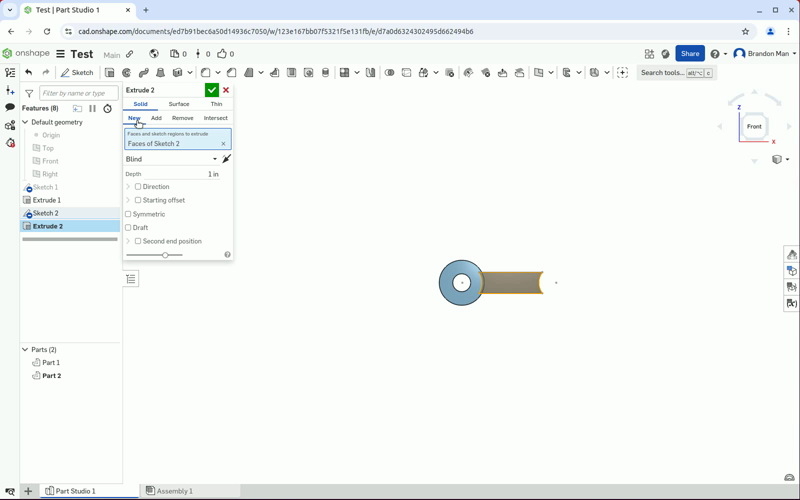
key(tab, 4)
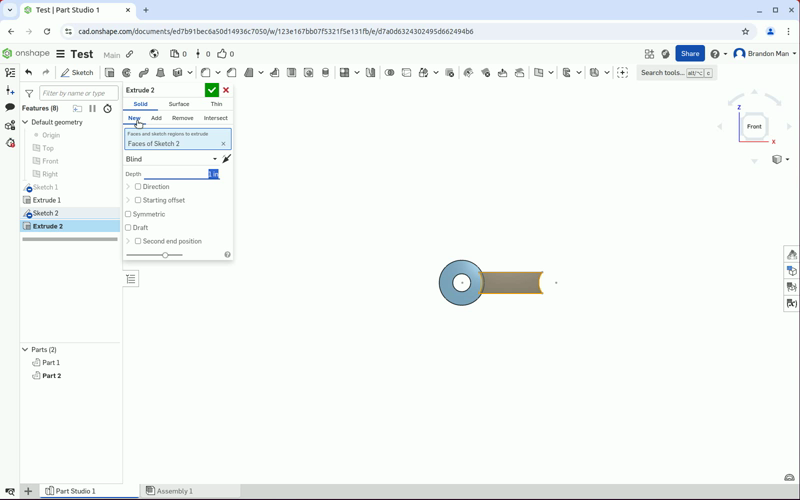
text(9.147)
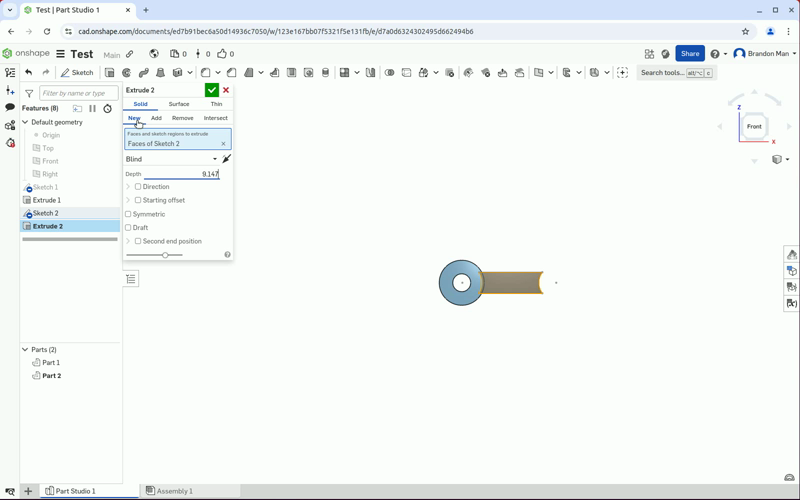
key(enter)
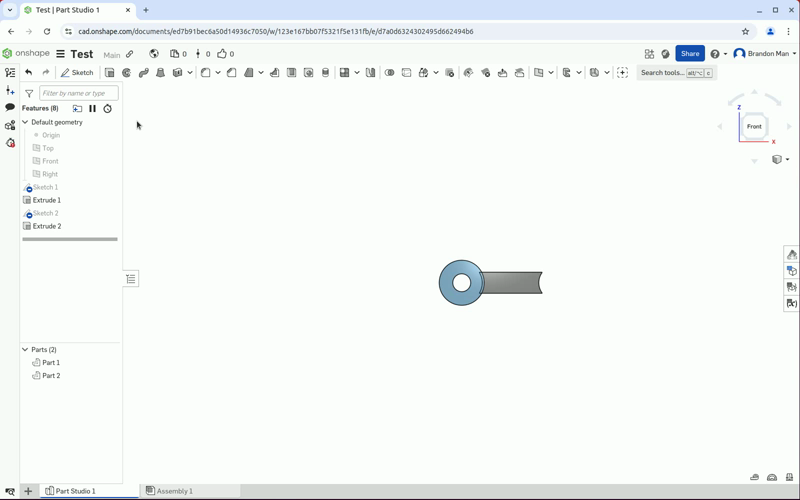
key(shift+h)
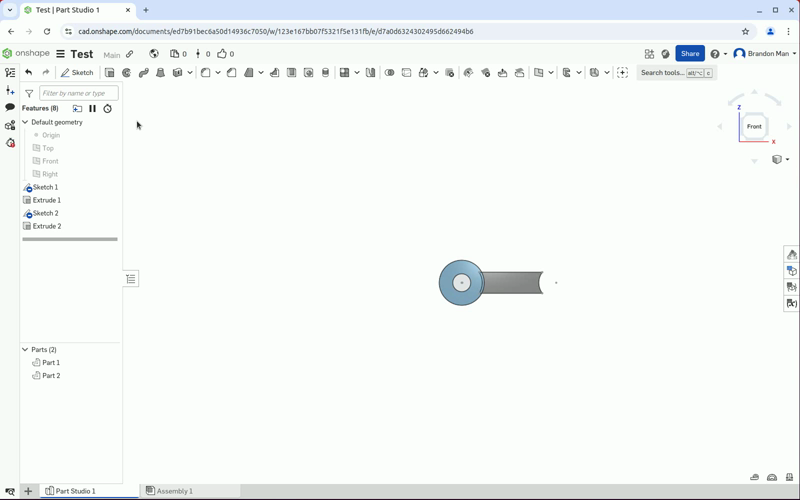
key(shift+h)
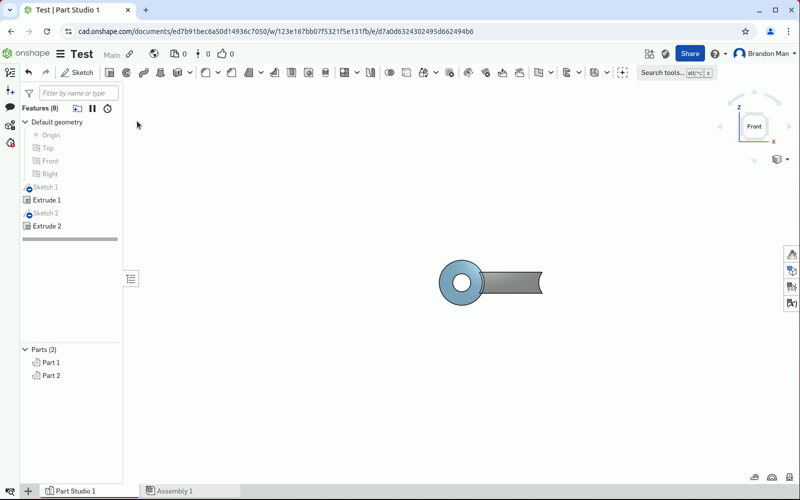
mouse_move(73, 189)
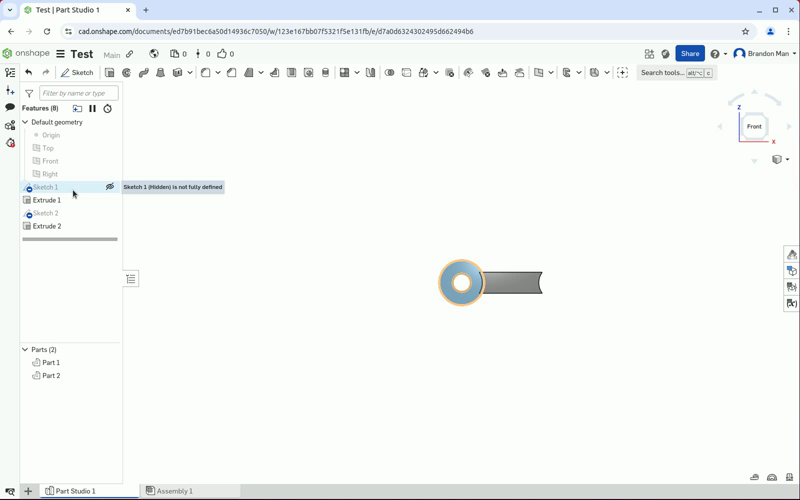
click(73, 189)
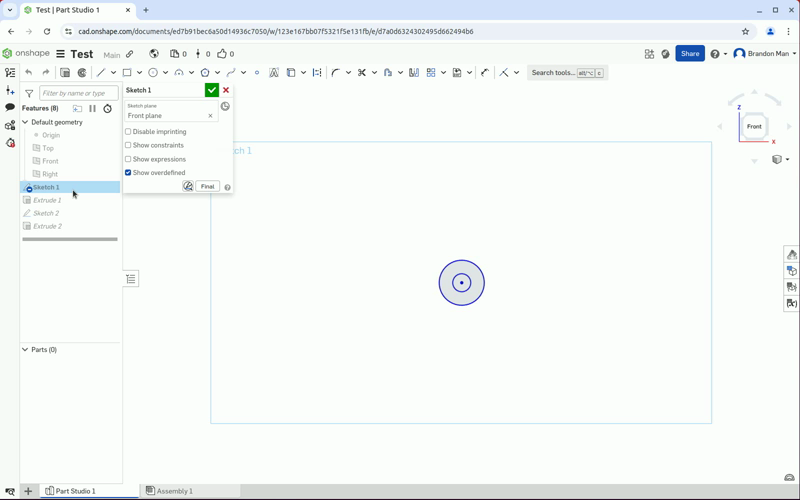
mouse_move(229, 92)
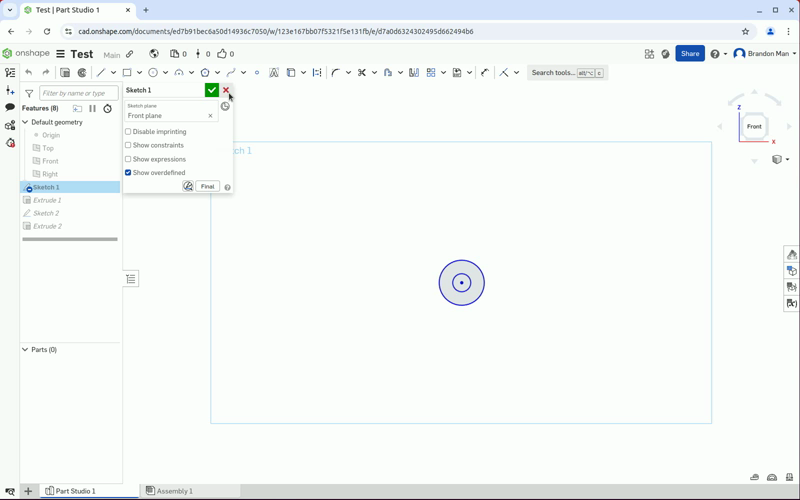
click(229, 92)
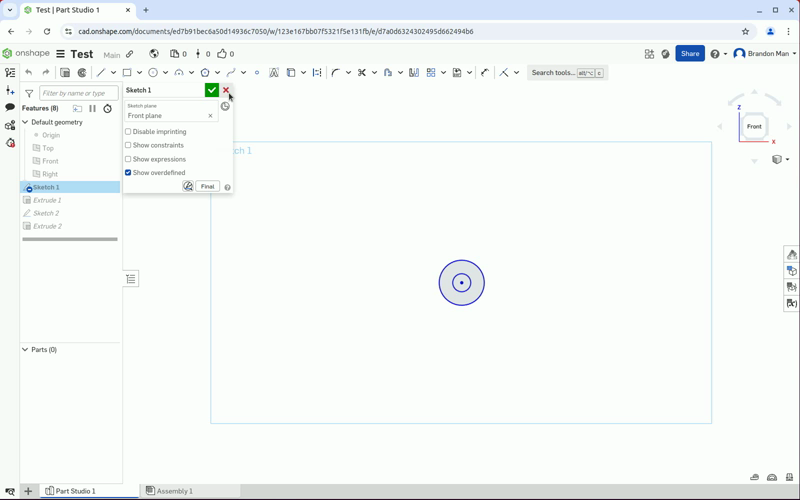
key(shift+s)
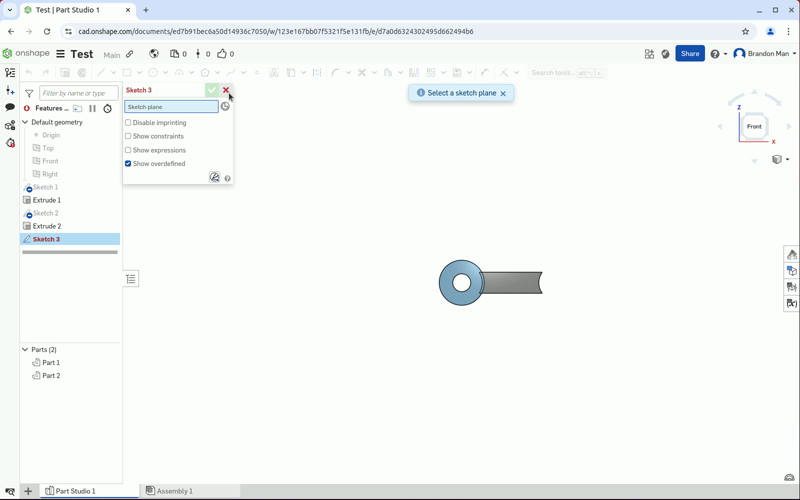
mouse_move(73, 163)
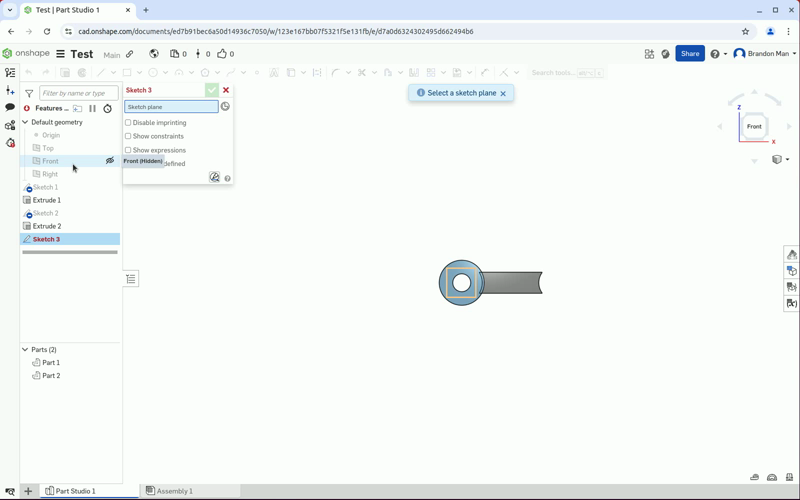
click(73, 163)
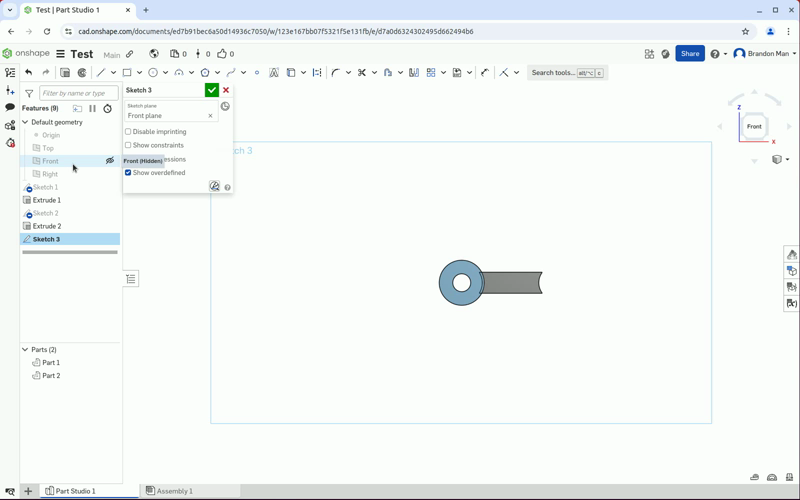
mouse_move(73, 352)
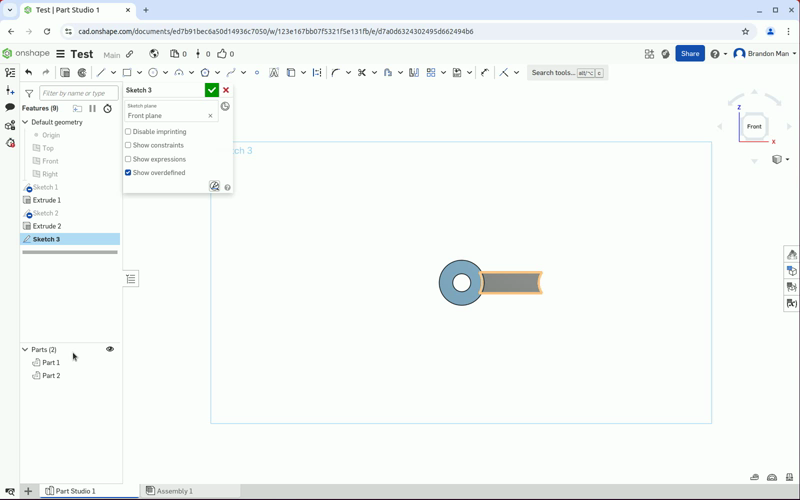
key(y)
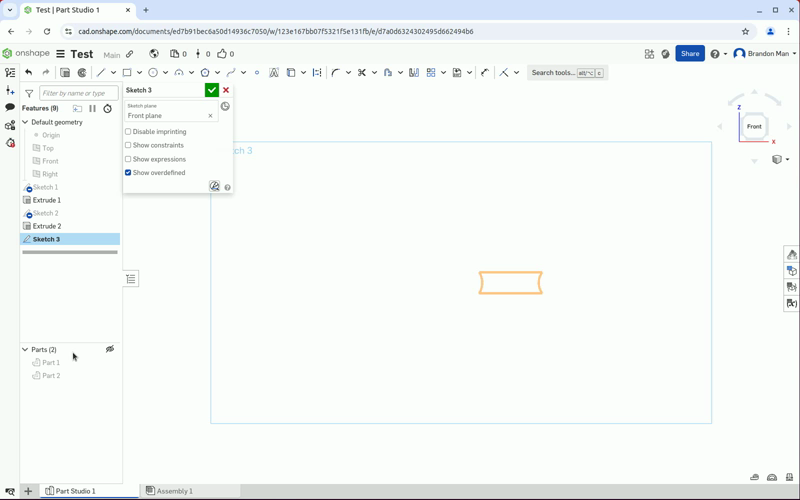
key(c)
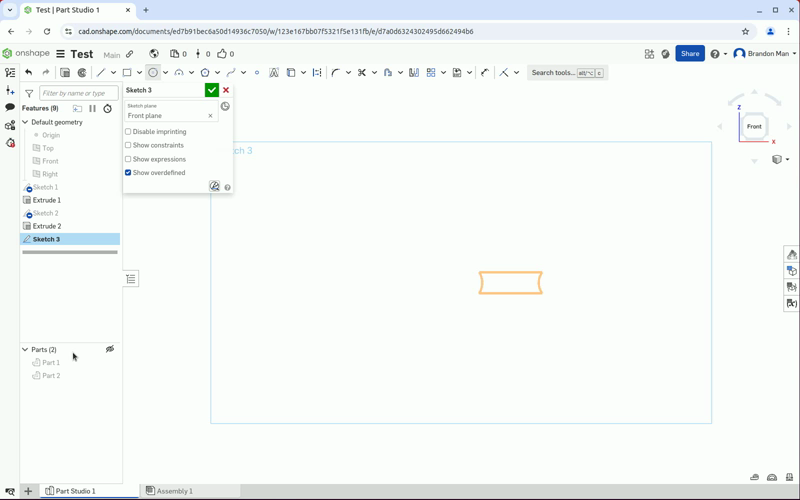
key_down(shift)
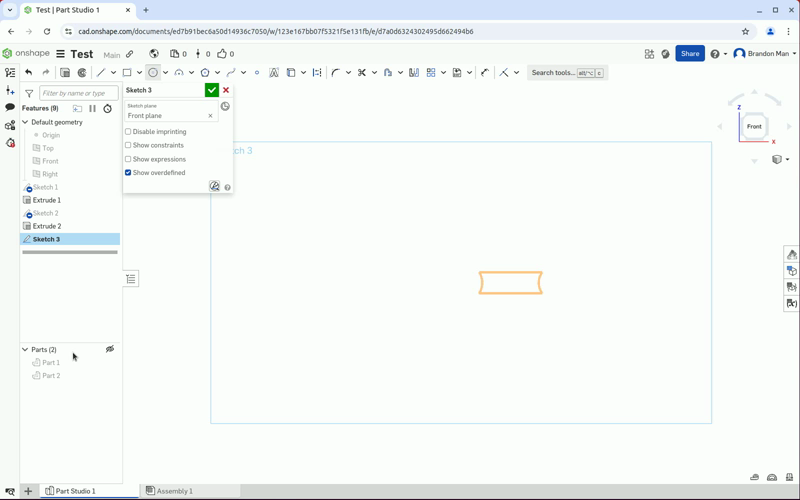
mouse_move(556, 282)
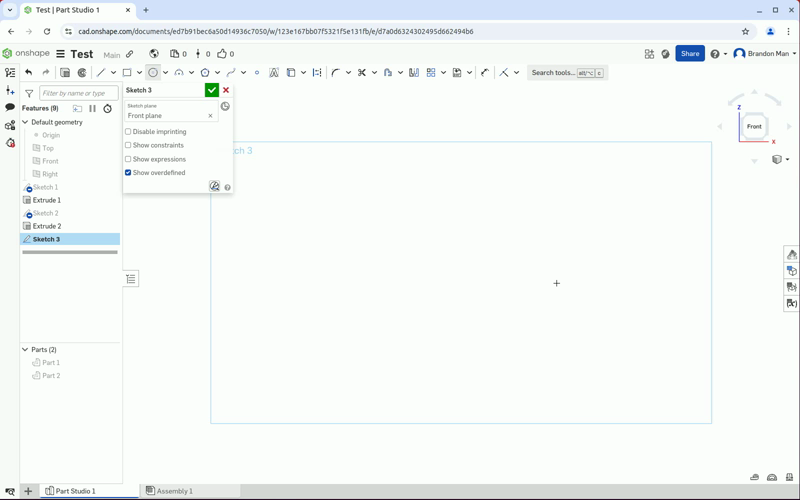
click(556, 282)
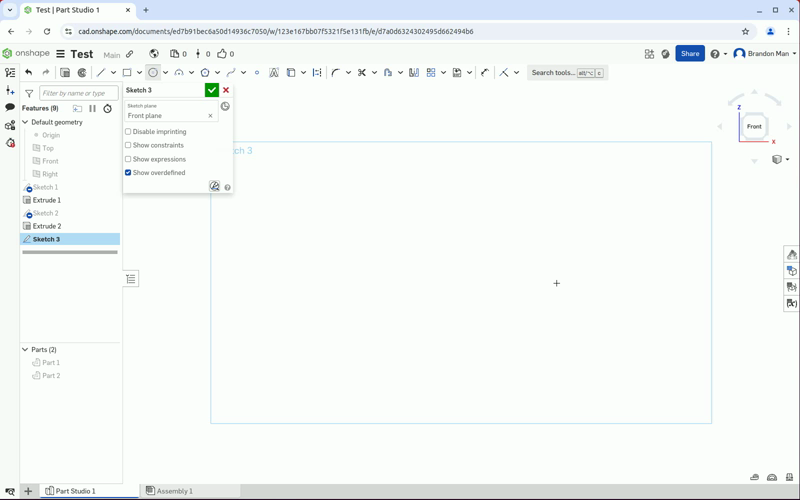
key_up(shift)
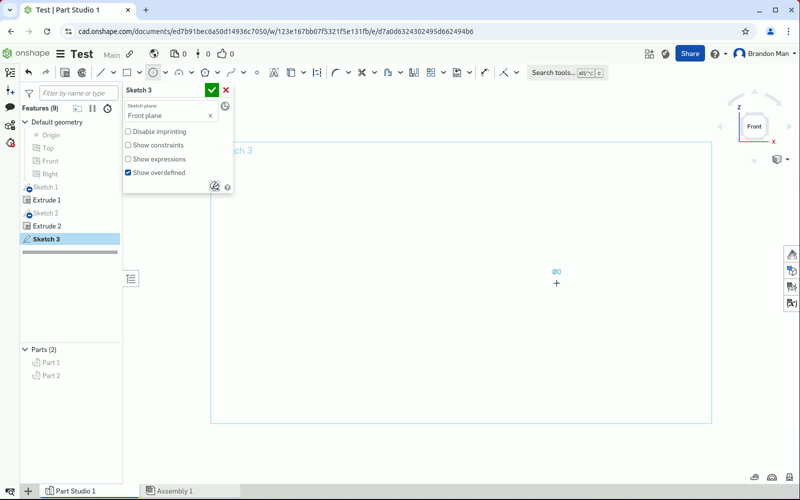
mouse_move(574, 282)
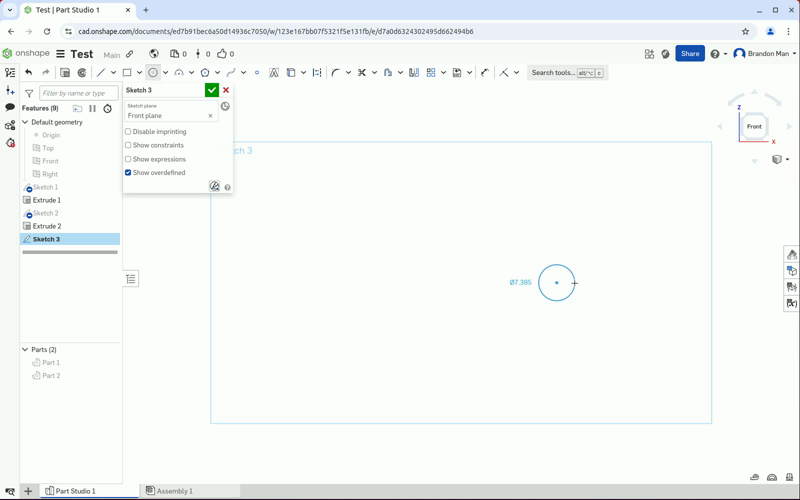
click(574, 282)
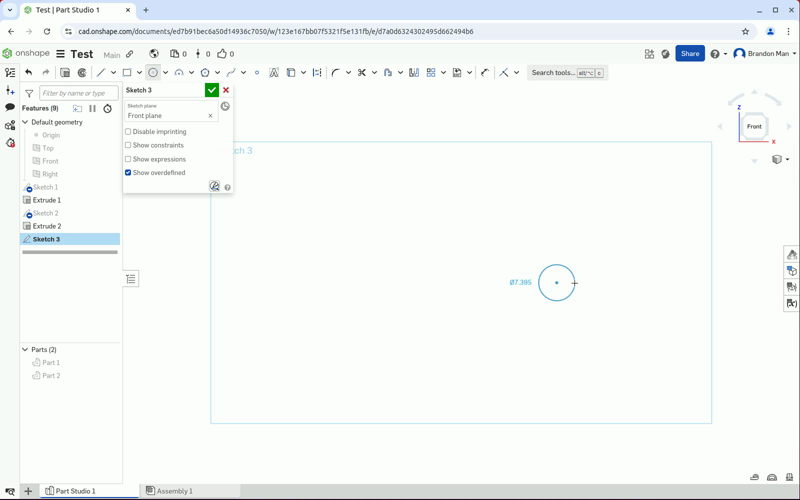
key(esc)
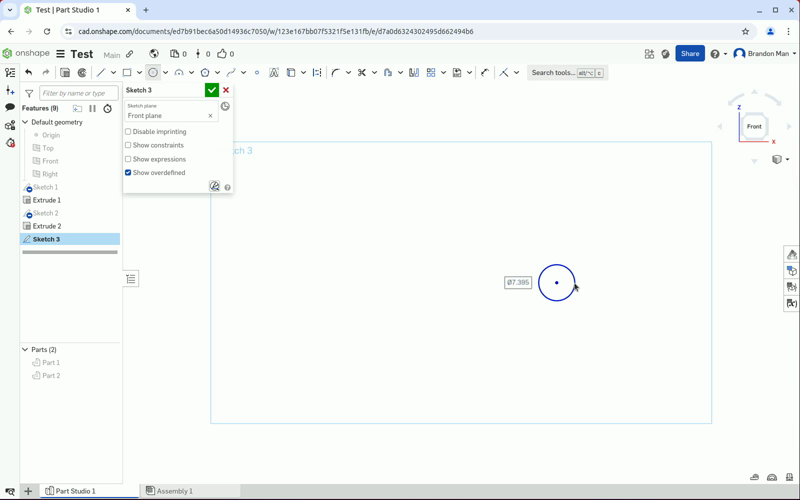
key(c)
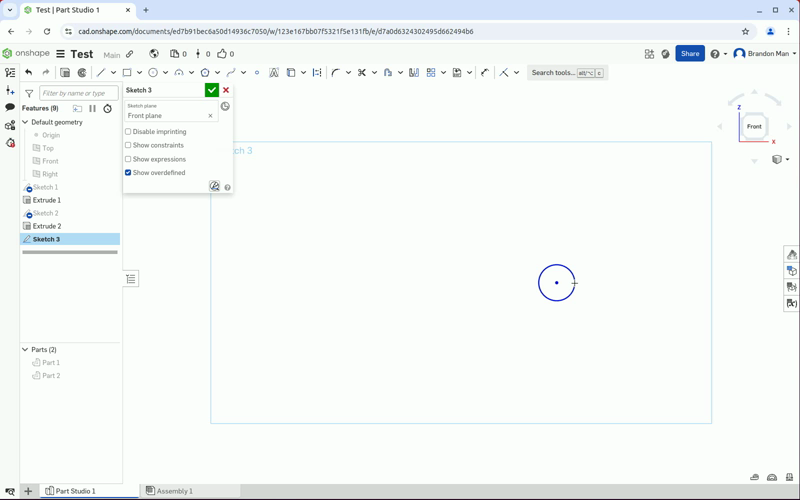
key_down(shift)
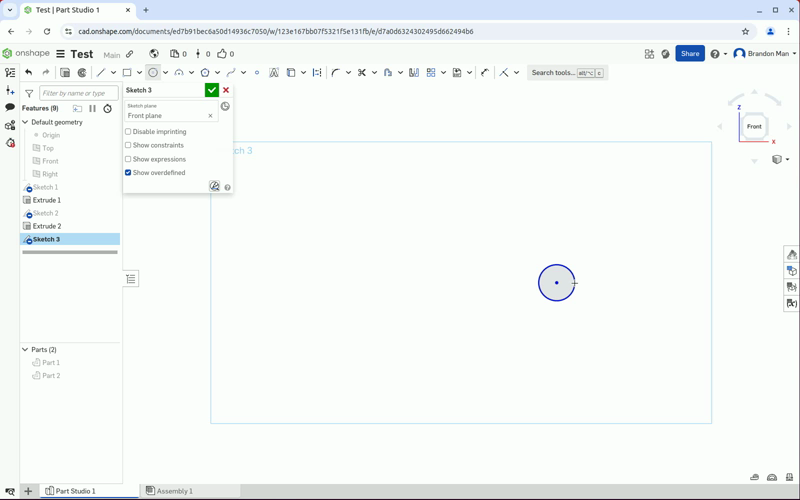
mouse_move(556, 282)
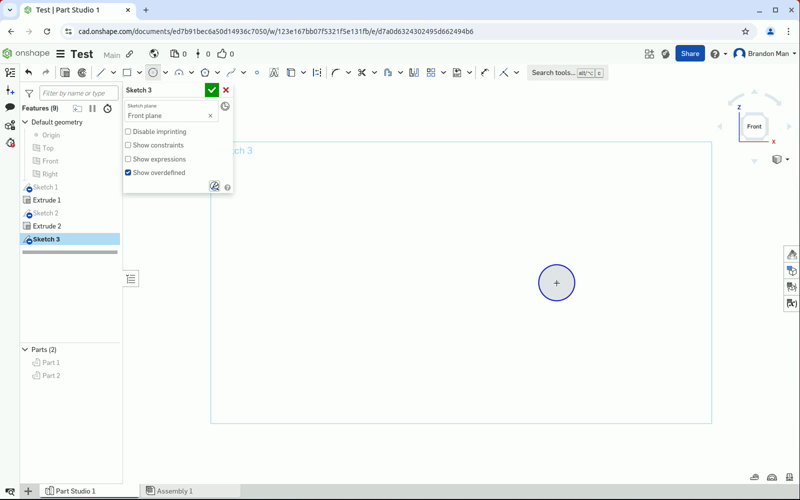
click(556, 282)
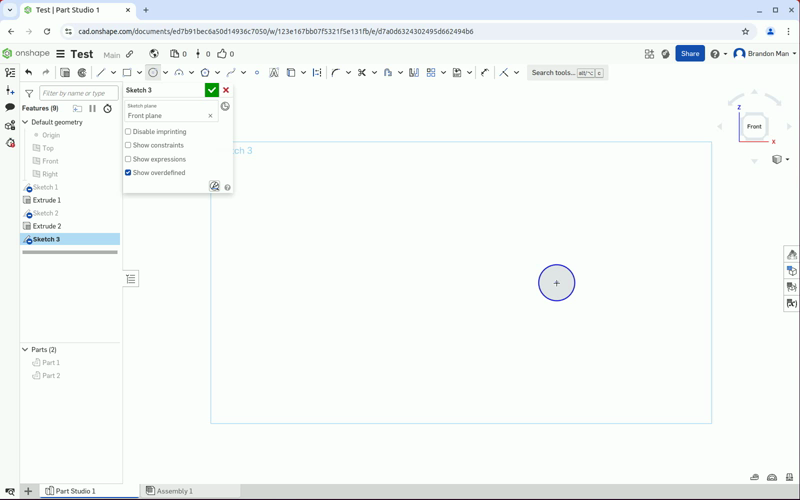
key_up(shift)
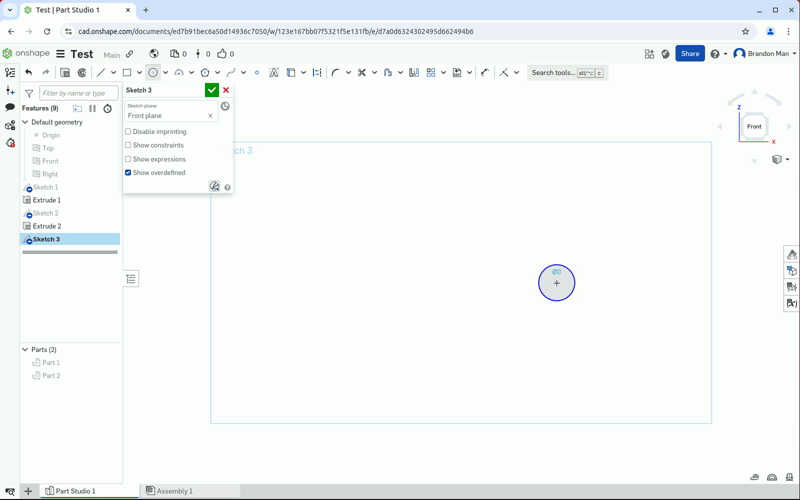
mouse_move(565, 282)
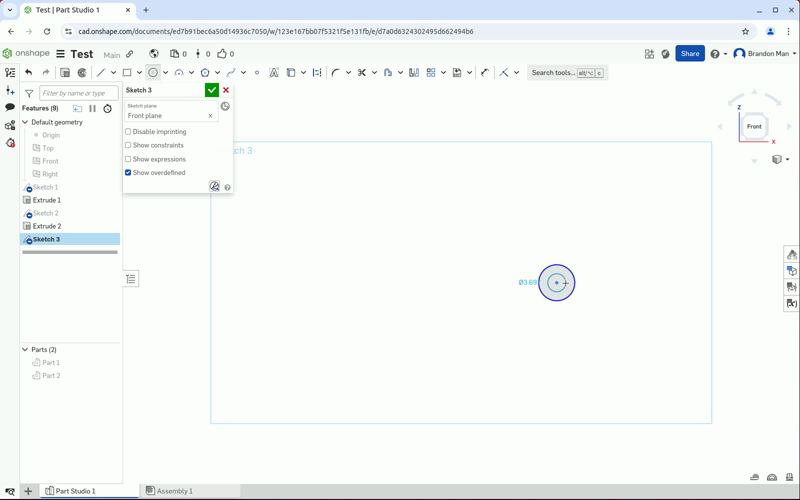
click(565, 282)
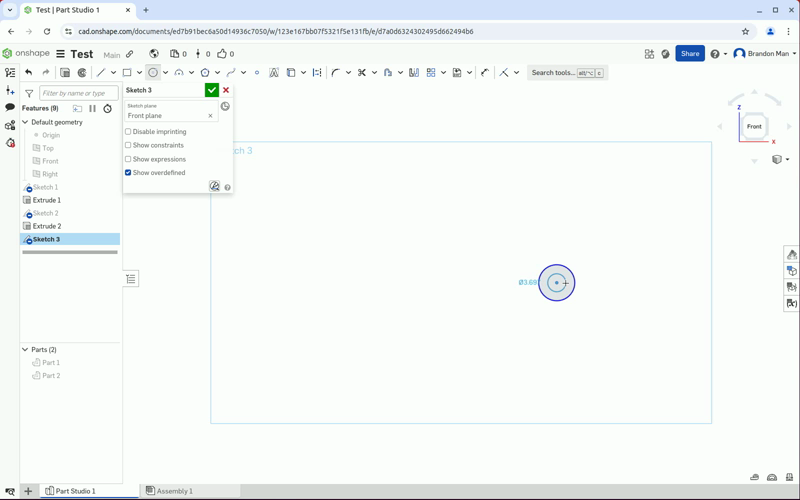
key(esc)
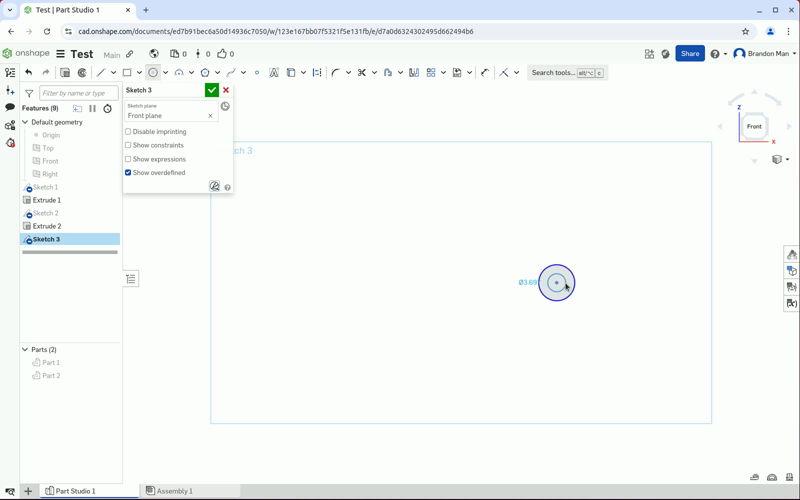
mouse_move(568, 296)
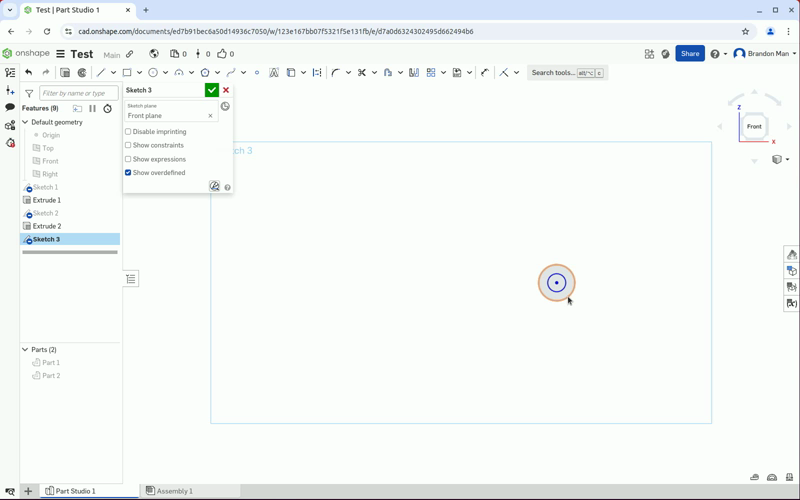
scroll(6)
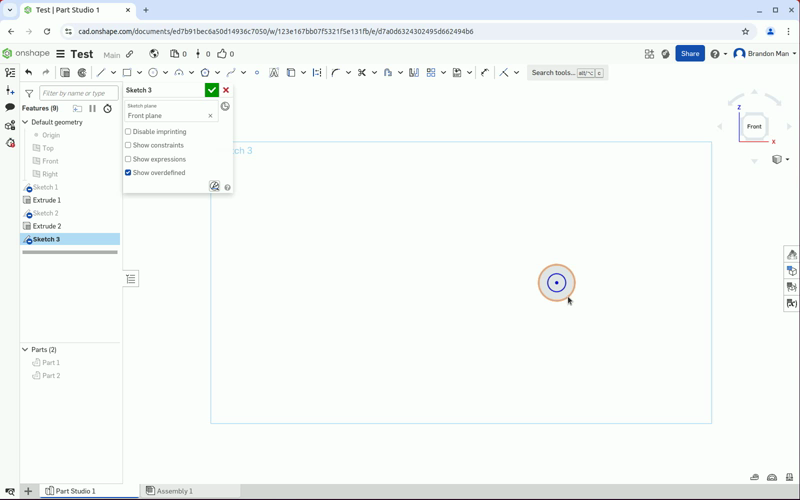
scroll(6)
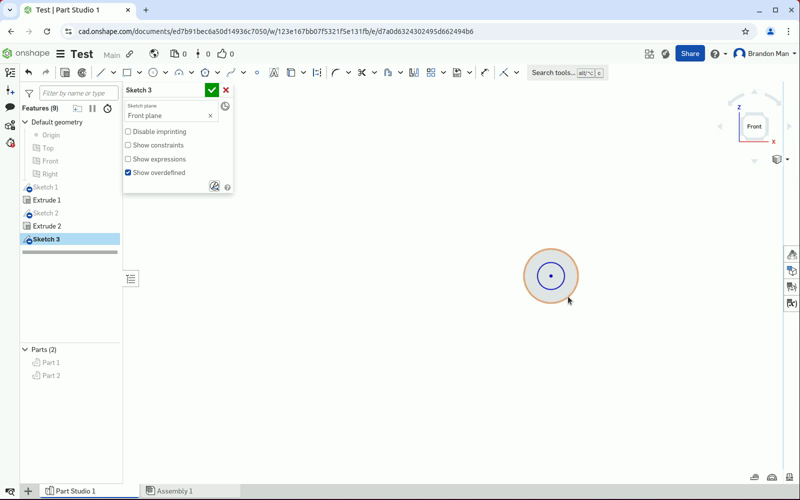
scroll(6)
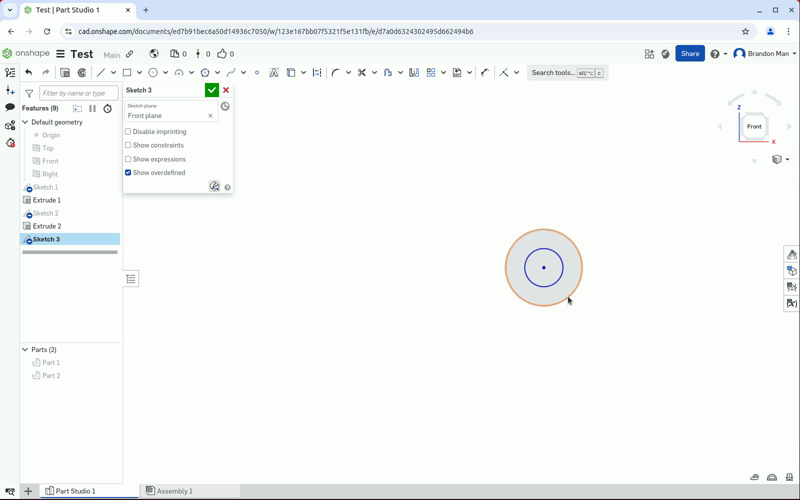
scroll(6)
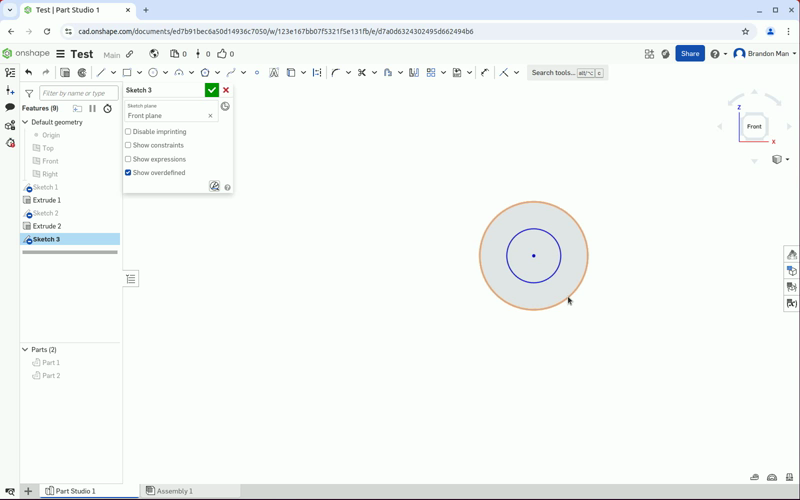
scroll(6)
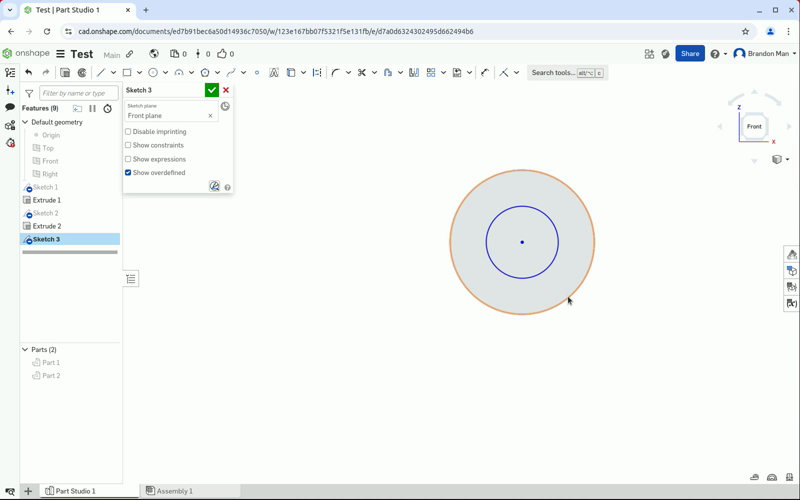
scroll(6)
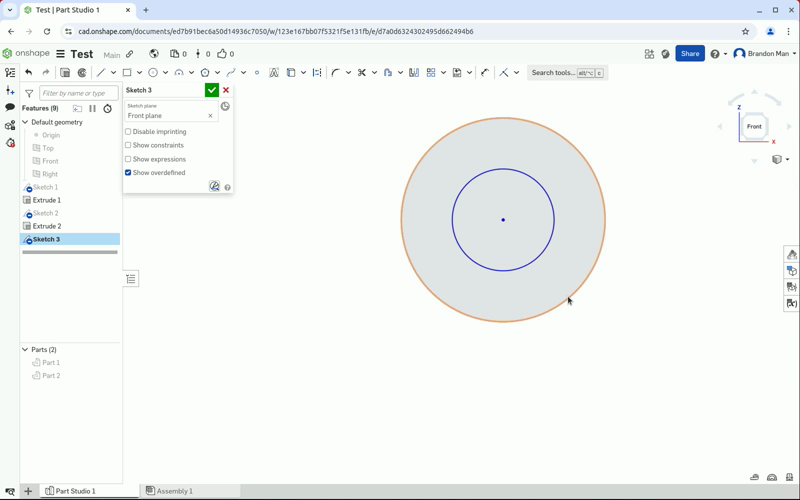
scroll(6)
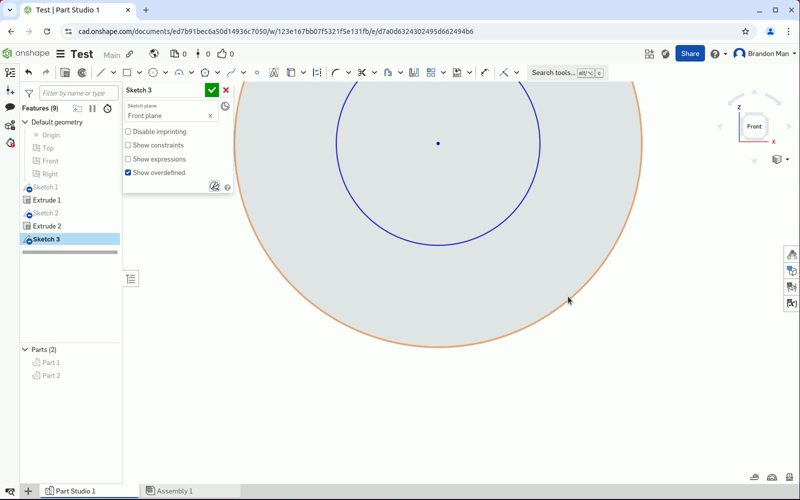
click(568, 296)
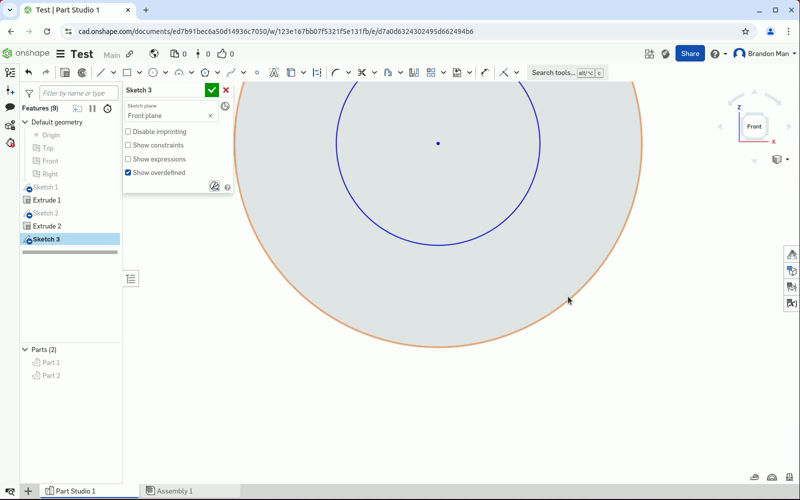
scroll(-6)
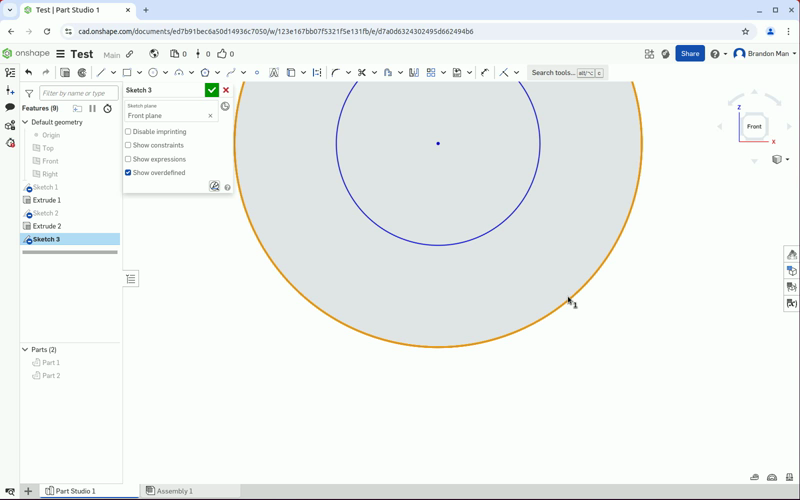
scroll(-6)
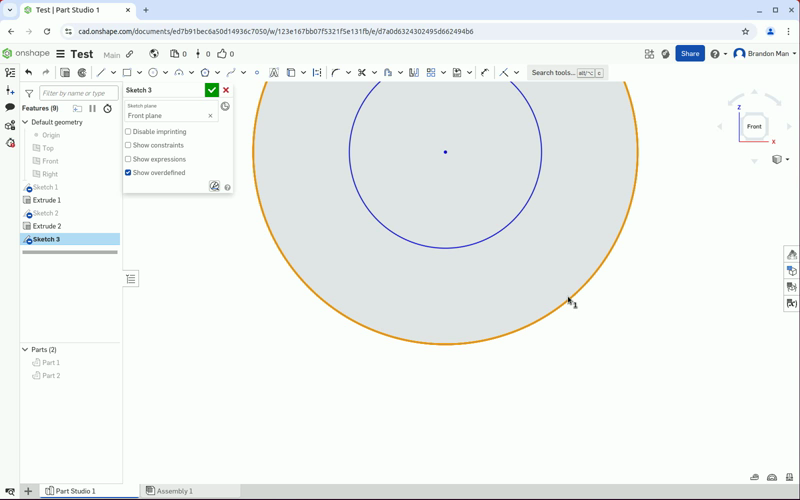
scroll(-6)
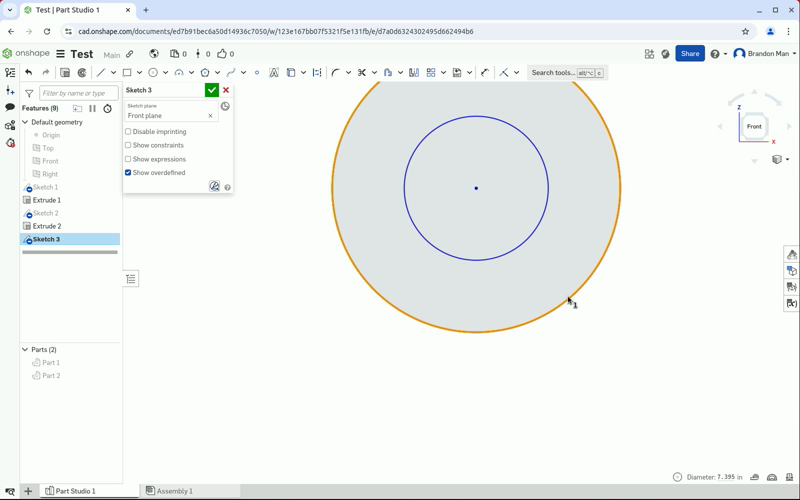
scroll(-6)
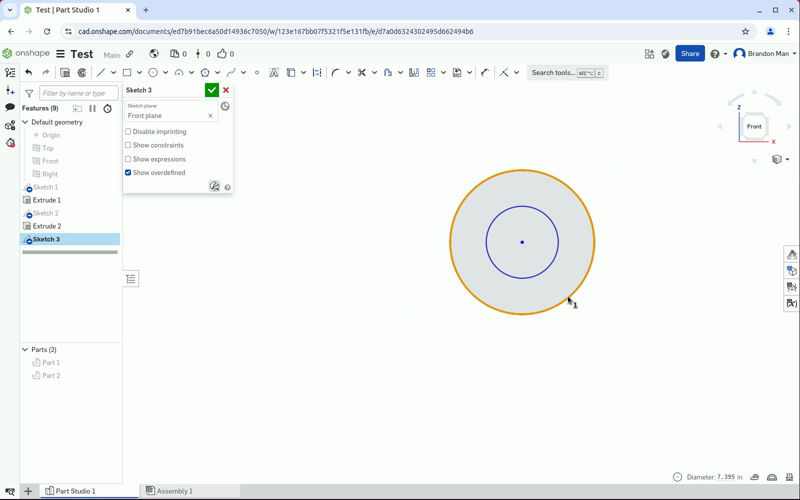
scroll(-6)
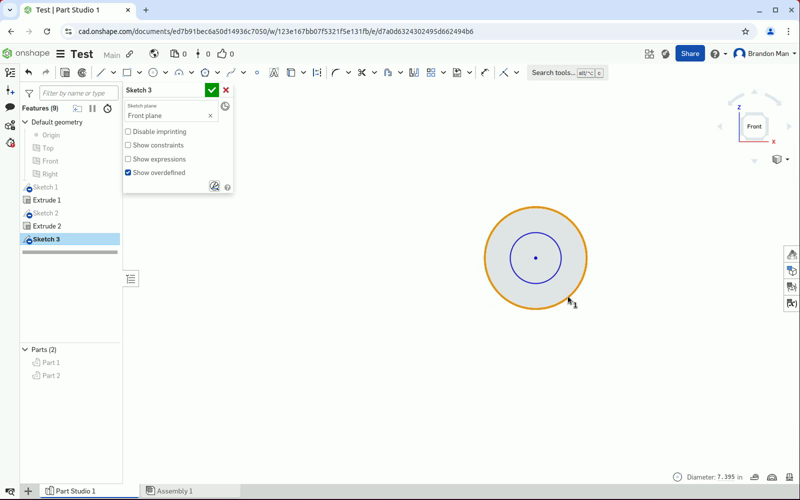
scroll(-6)
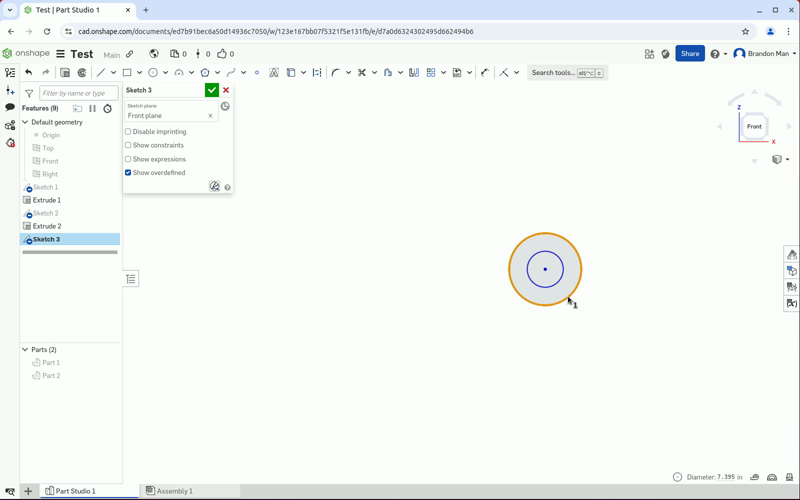
scroll(-6)
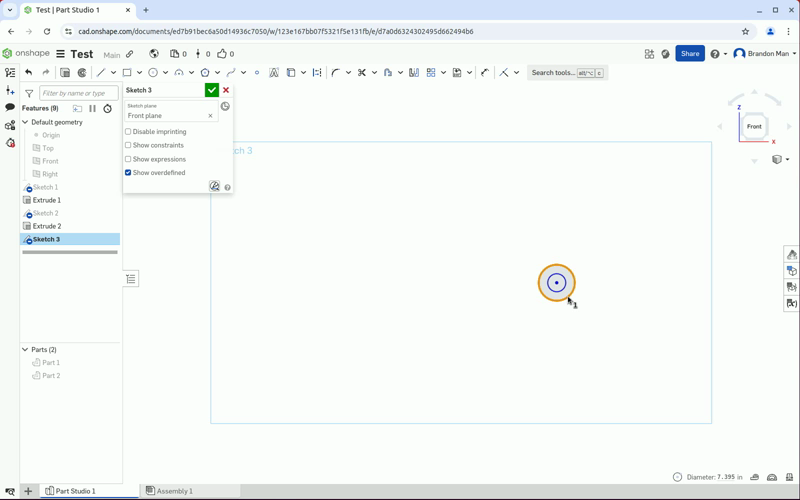
mouse_move(73, 352)
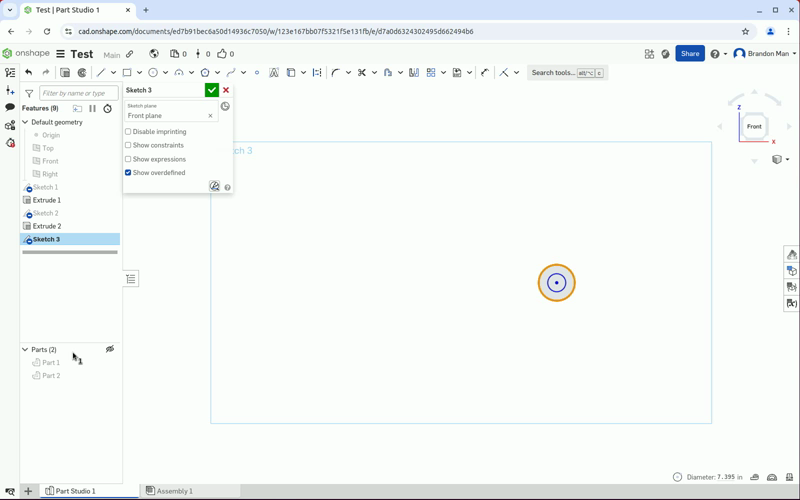
key(shift+y)
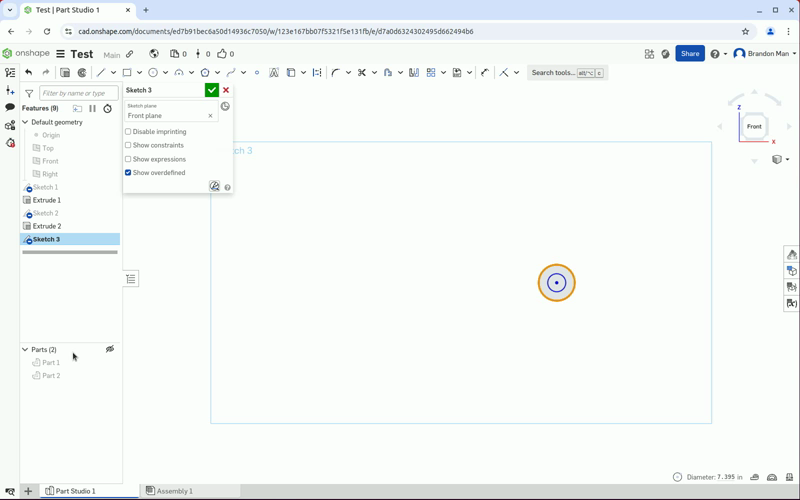
key(shift+e)
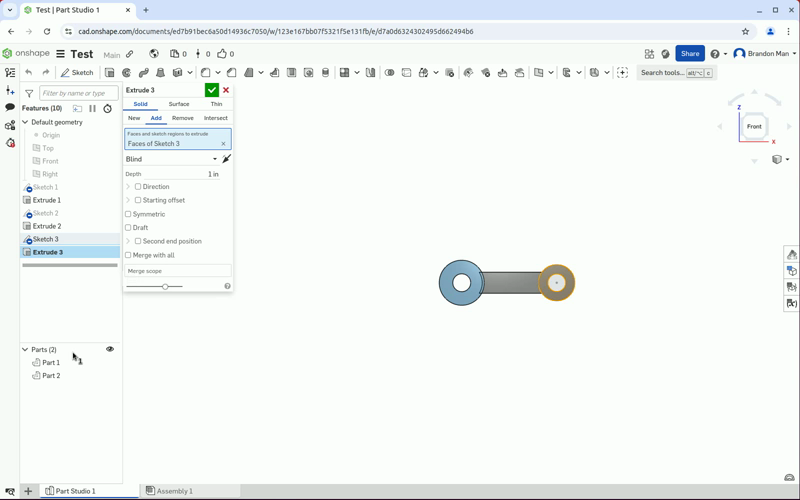
mouse_move(143, 106)
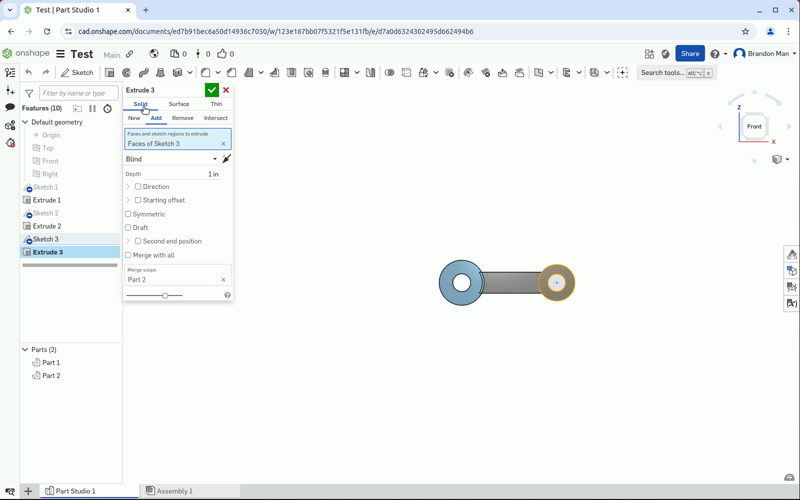
click(143, 106)
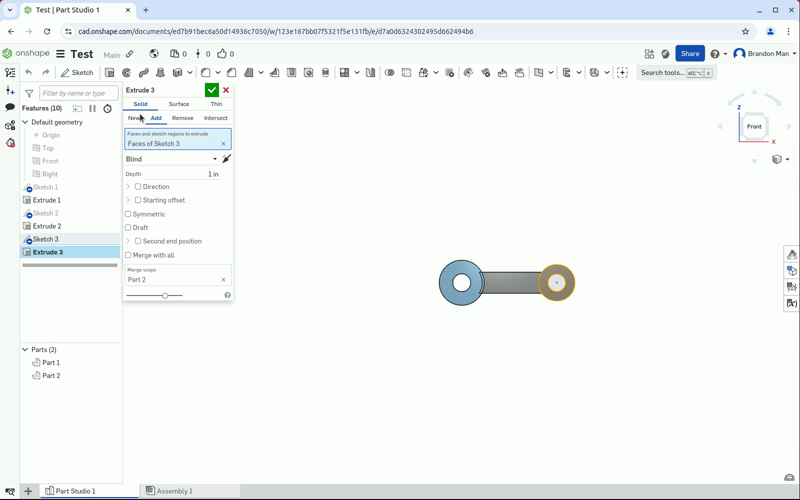
mouse_move(137, 120)
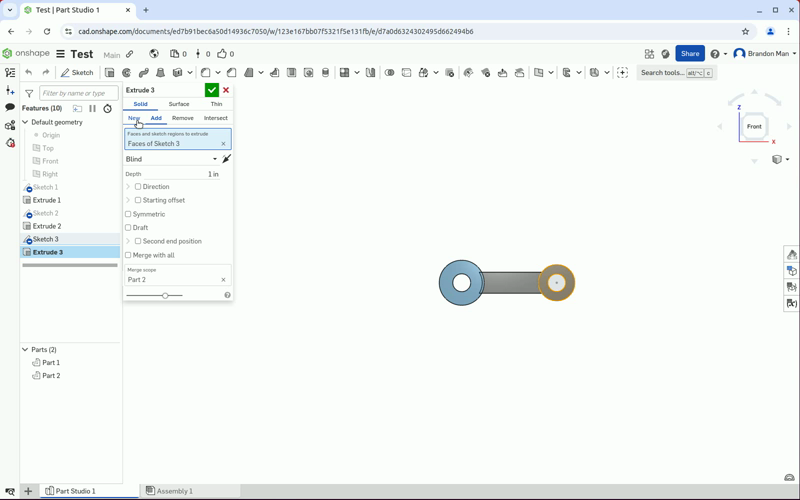
click(137, 120)
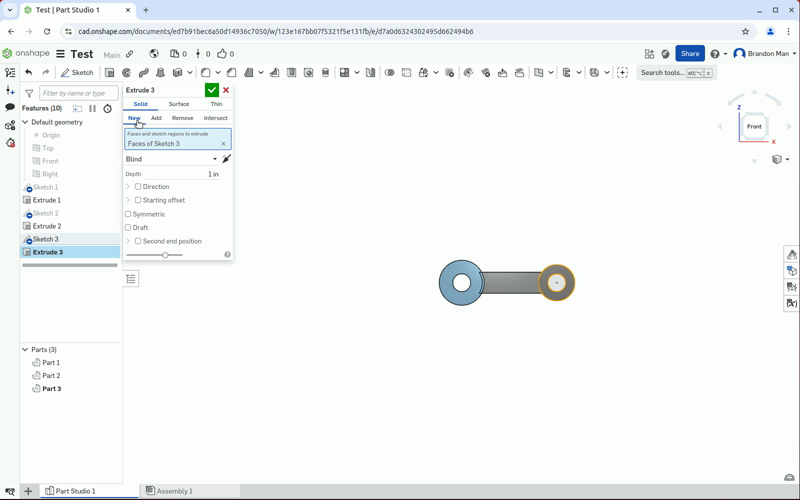
key(tab, 4)
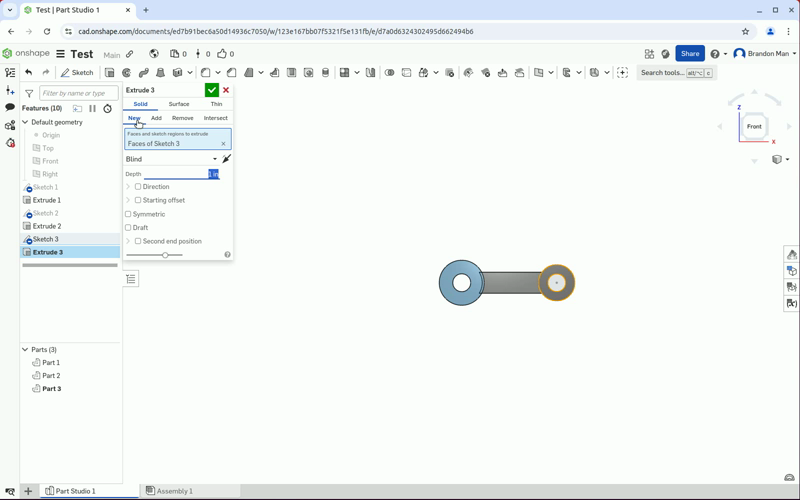
text(9.147)
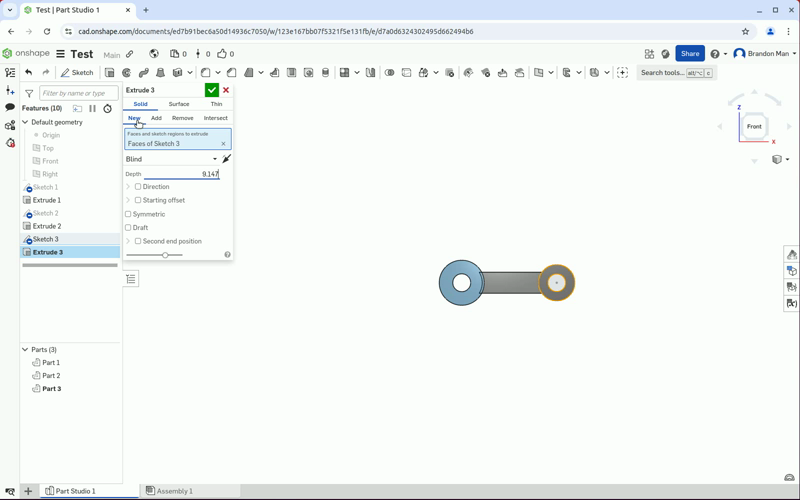
key(enter)
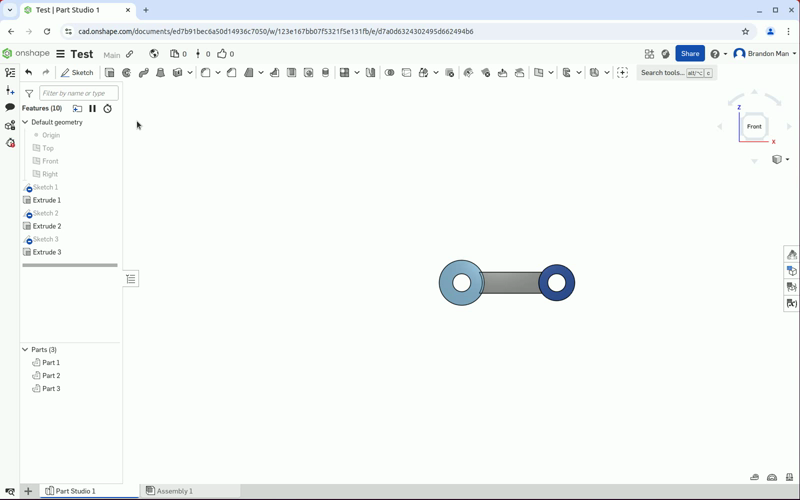
key(shift+h)
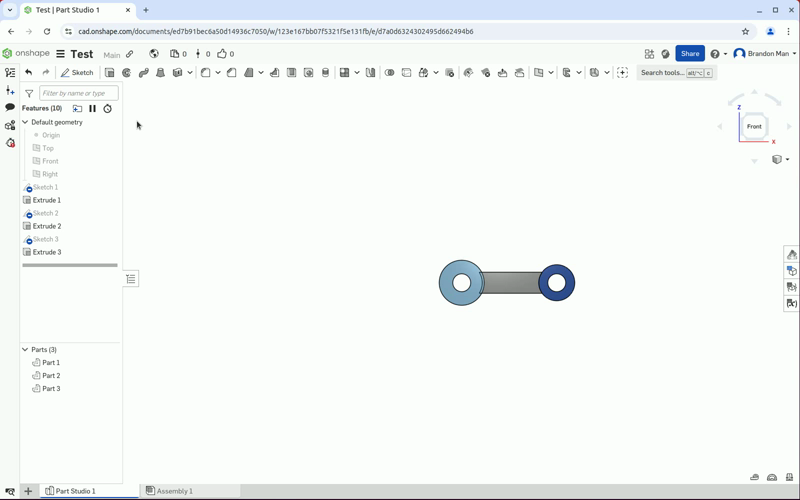
key(shift+h)
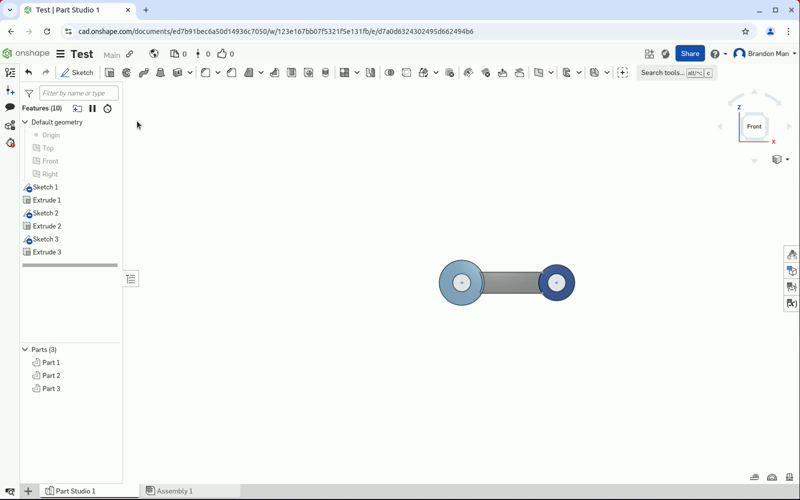
key(shift+7)
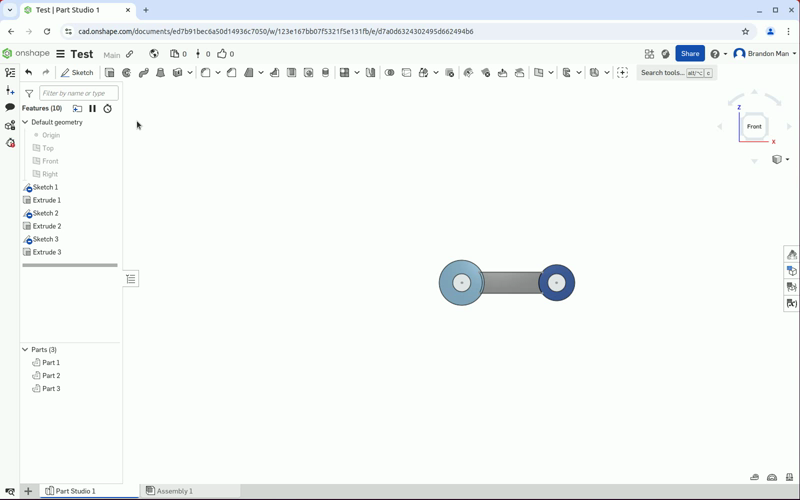
key(left, 2)
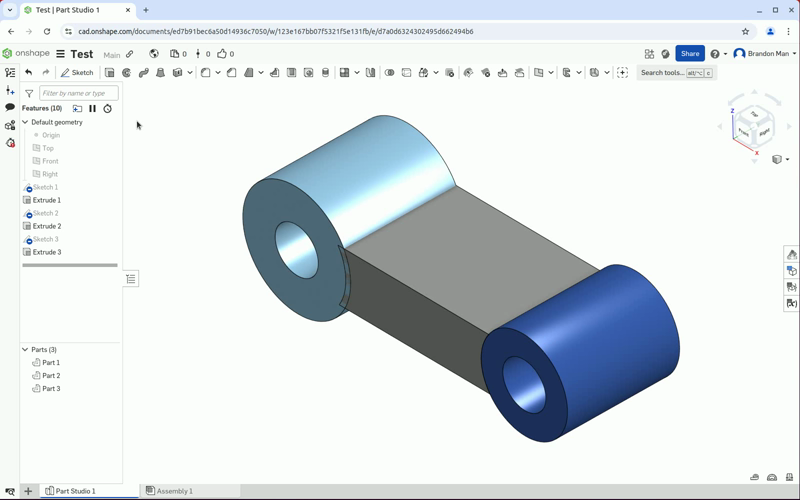
key(down, 2)
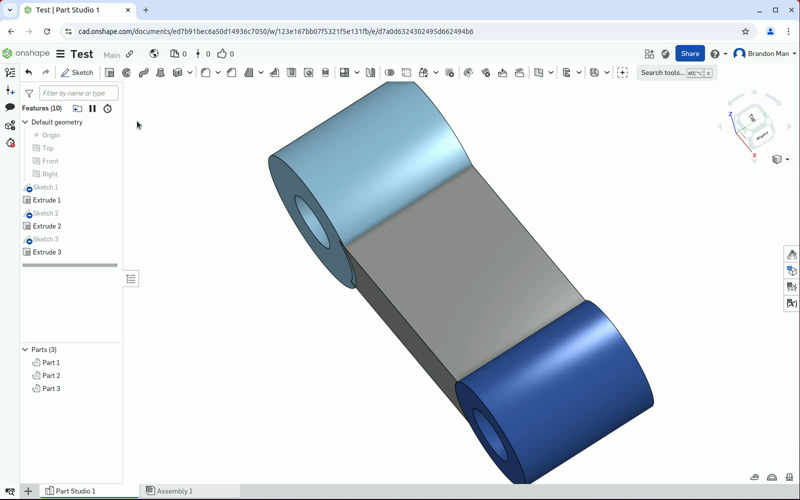
key(up, 2)
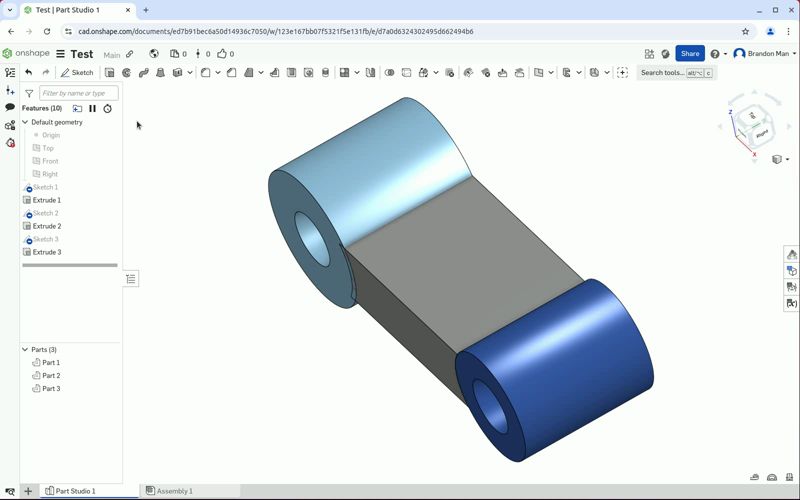
key(right, 2)
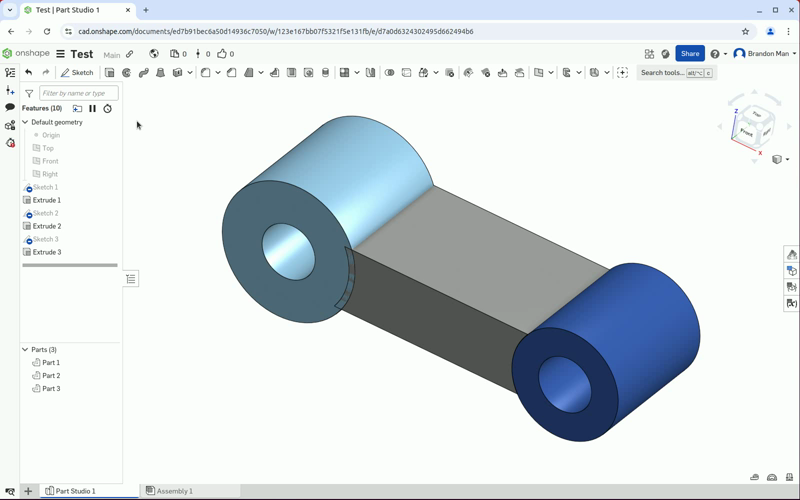
mouse_move(73, 189)
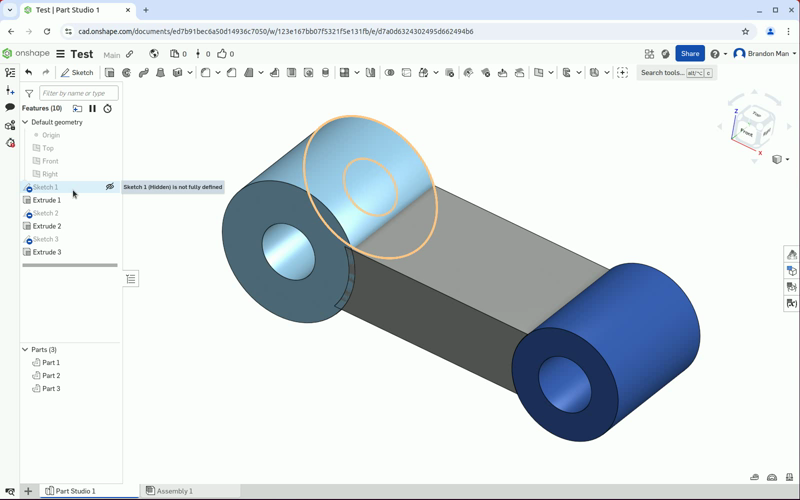
click(73, 189)